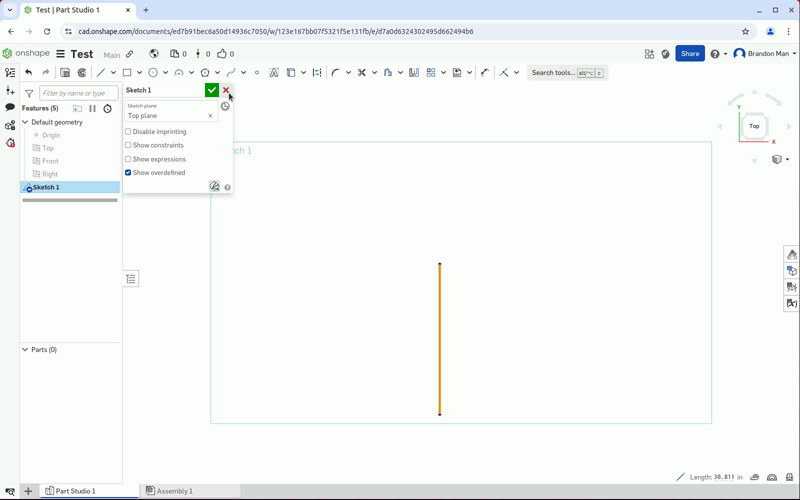
key(shift+h)
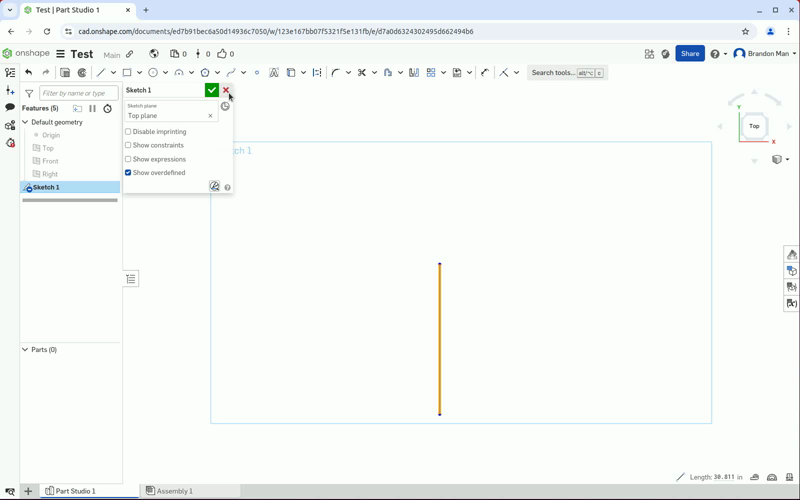
key(shift+s)
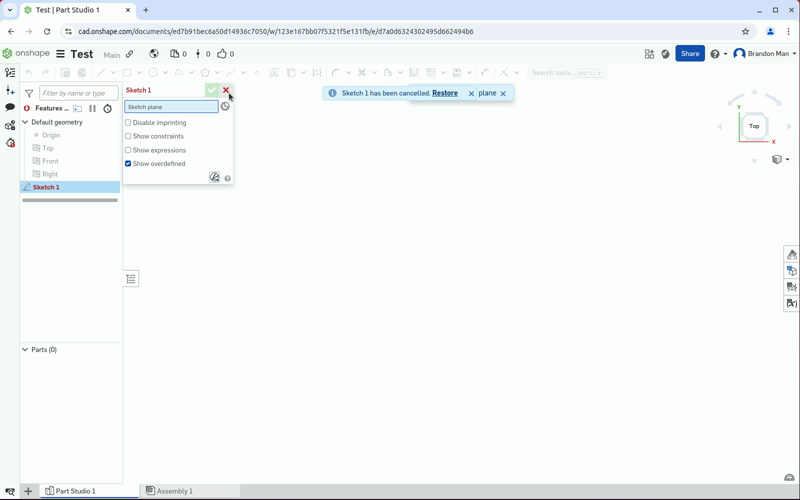
mouse_move(73, 150)
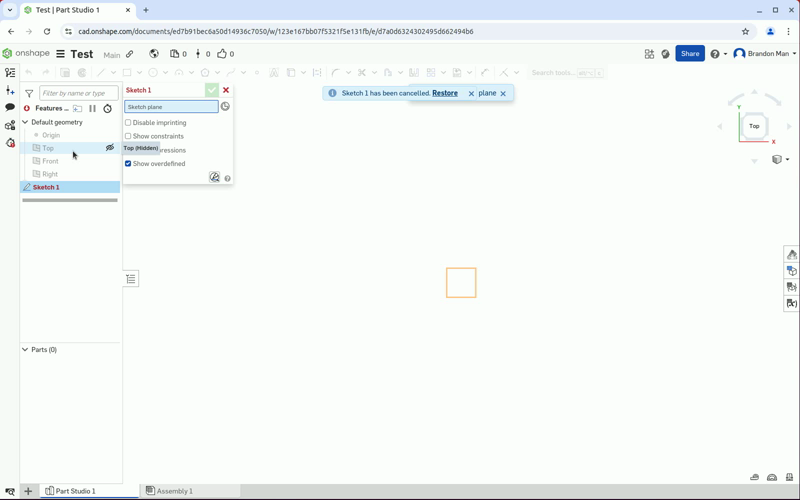
click(73, 150)
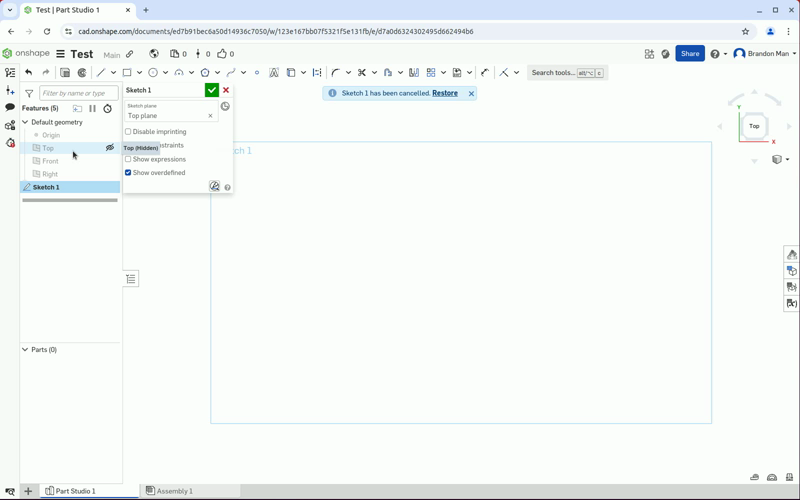
mouse_move(73, 352)
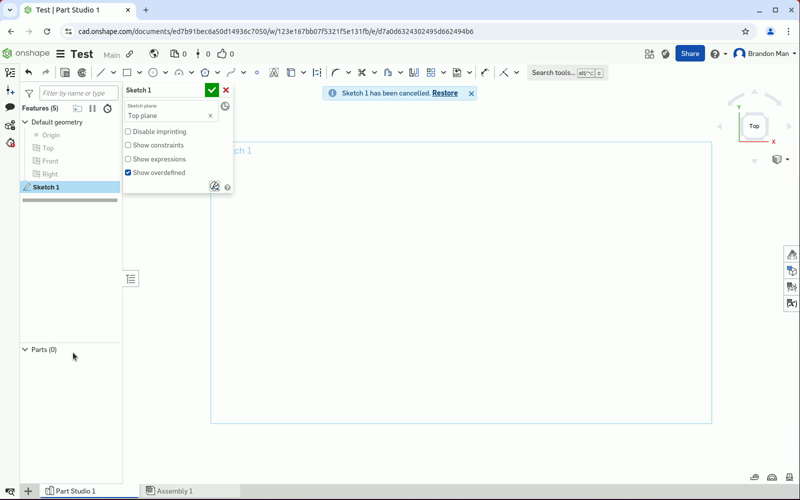
key(y)
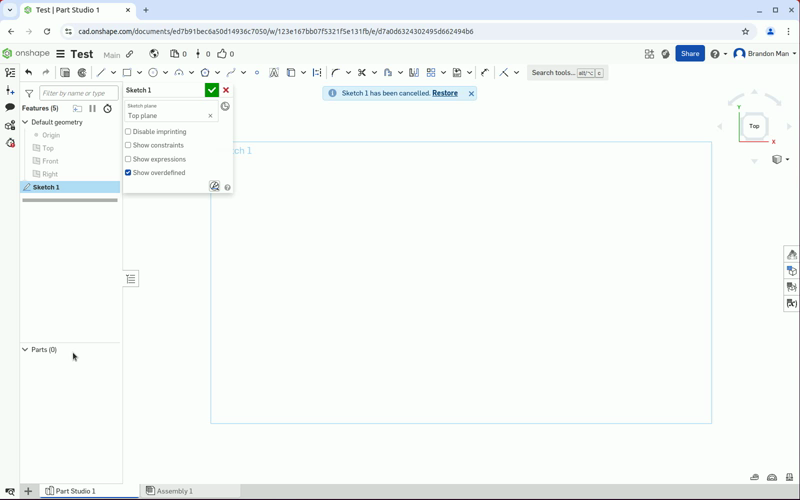
key(l)
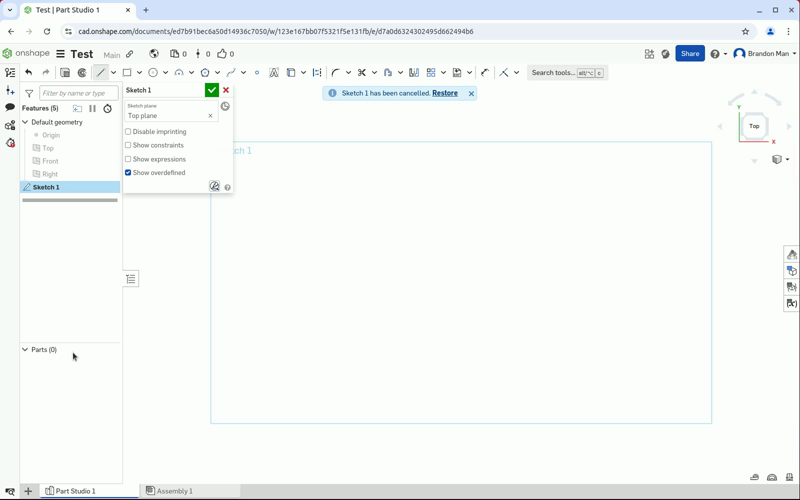
key_down(shift)
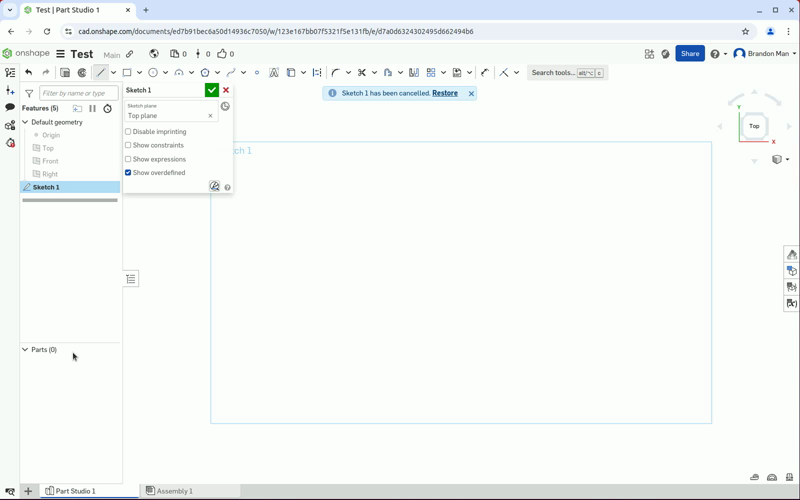
mouse_move(379, 258)
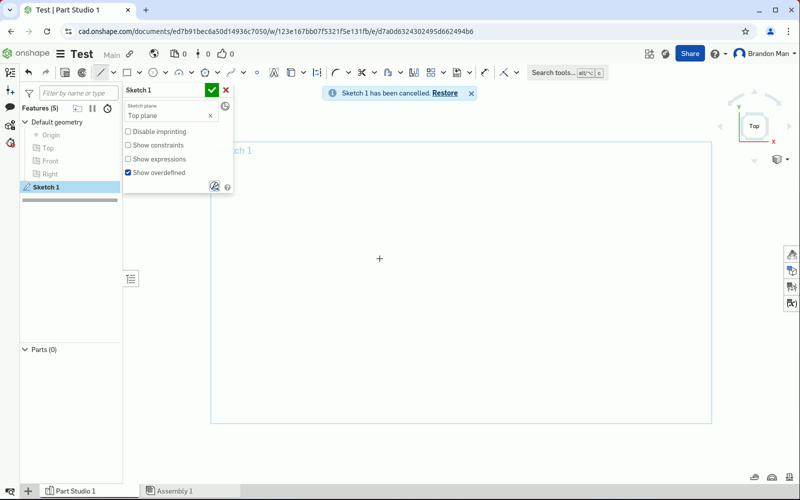
click(379, 258)
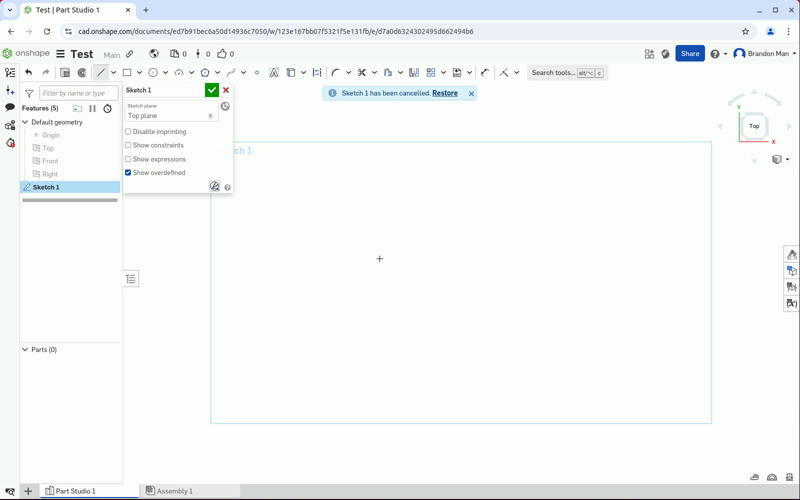
key_up(shift)
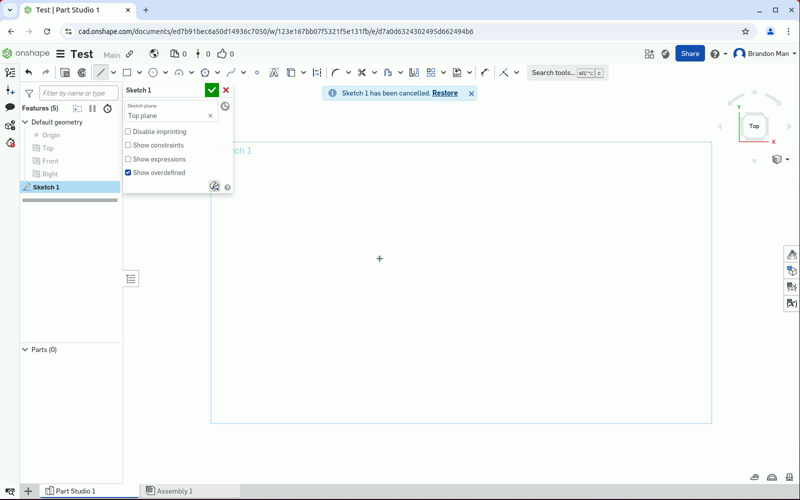
key_down(shift)
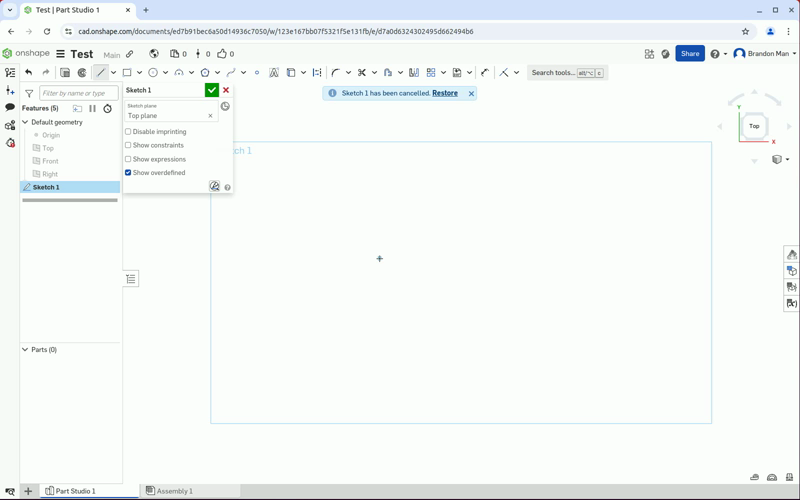
mouse_move(409, 258)
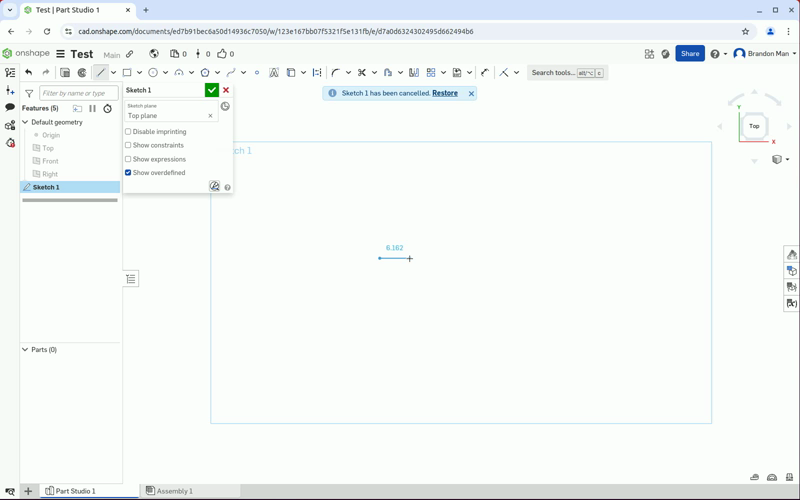
mouse_move(397, 258)
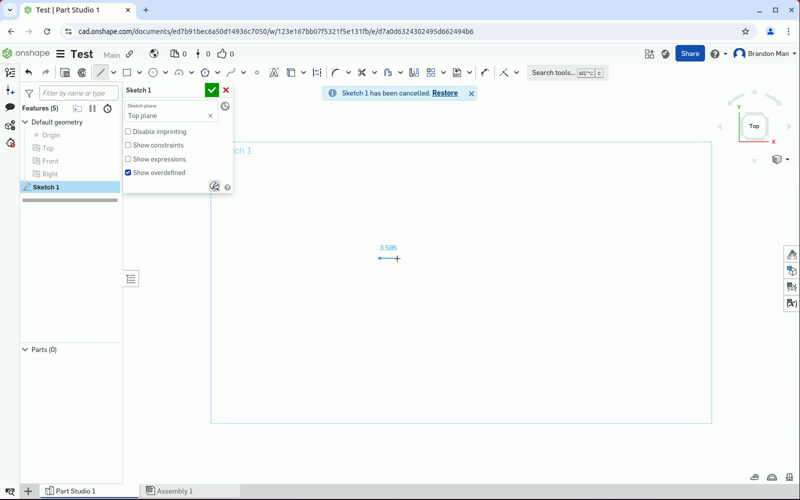
click(397, 258)
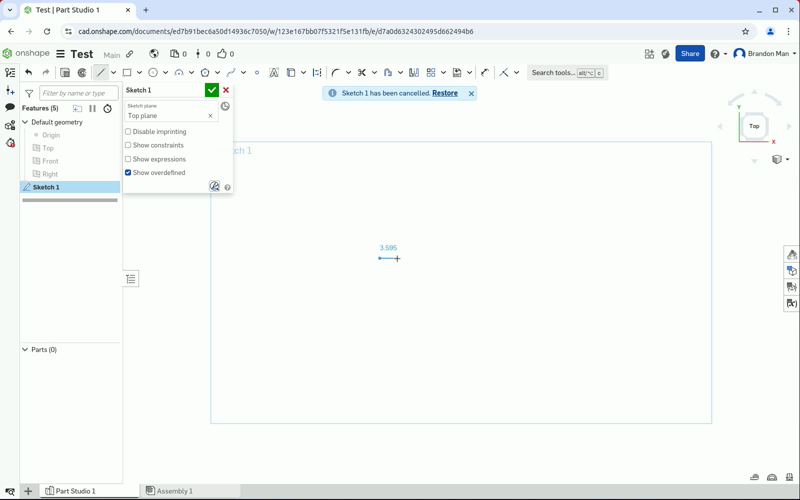
key_up(shift)
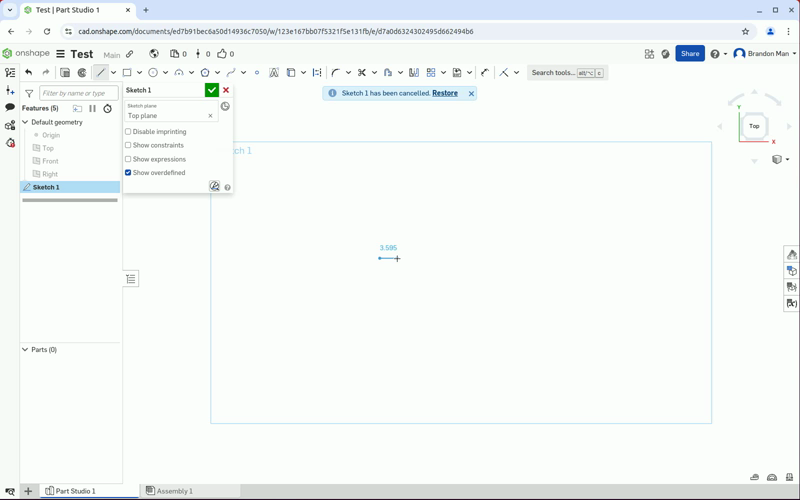
key_down(shift)
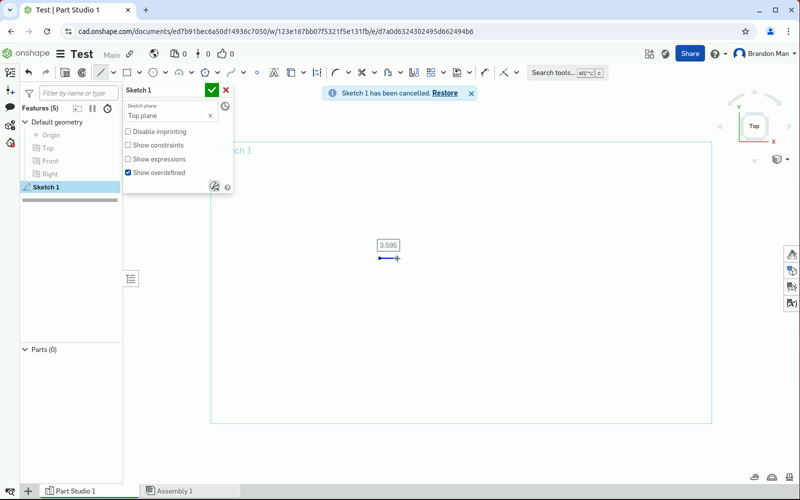
mouse_move(397, 170)
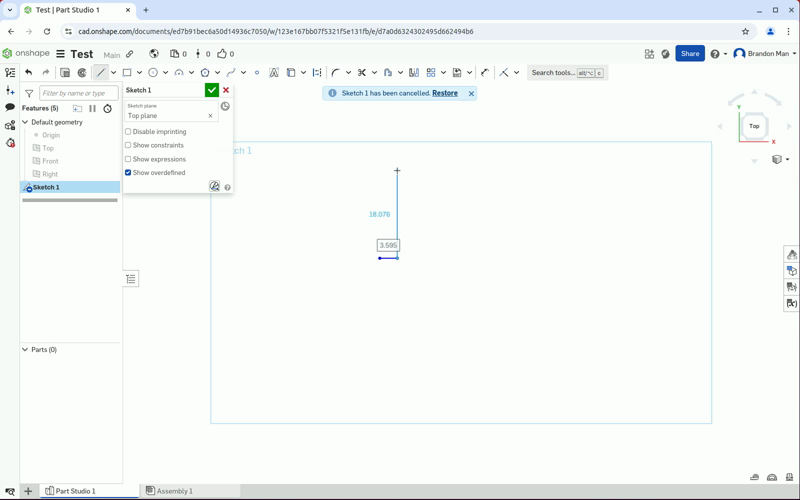
click(397, 170)
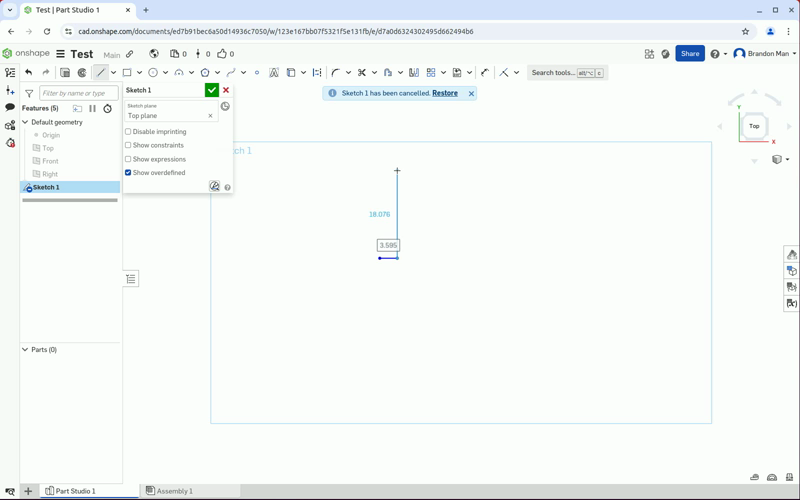
key_up(shift)
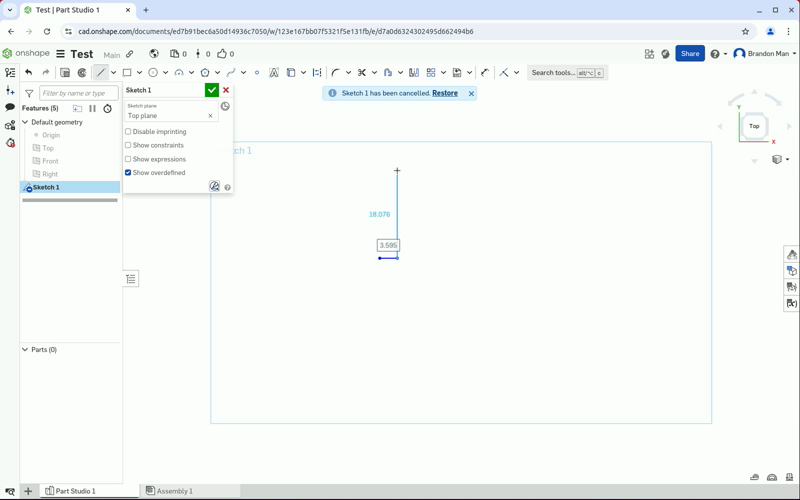
key_down(shift)
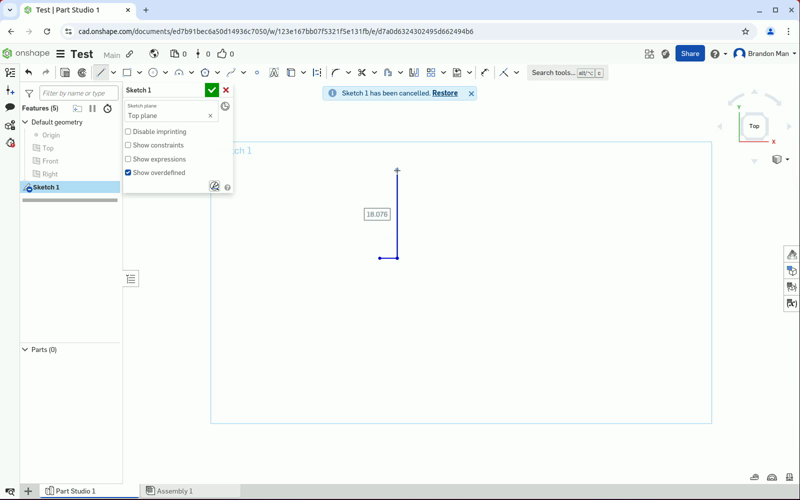
mouse_move(427, 170)
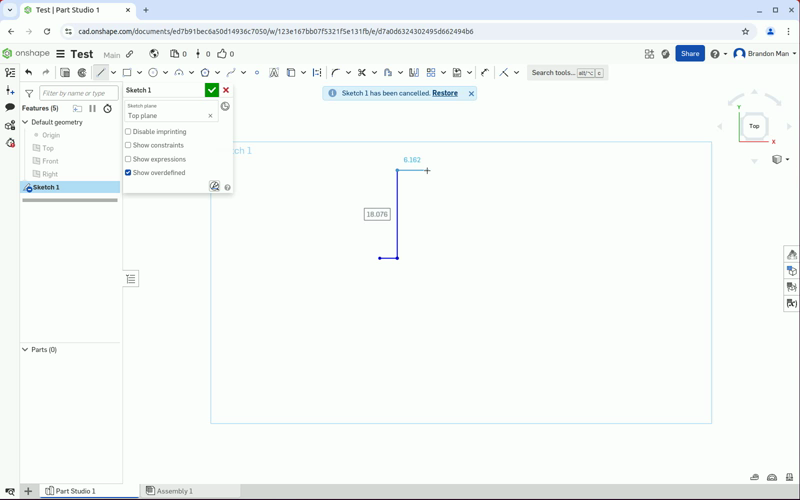
mouse_move(379, 170)
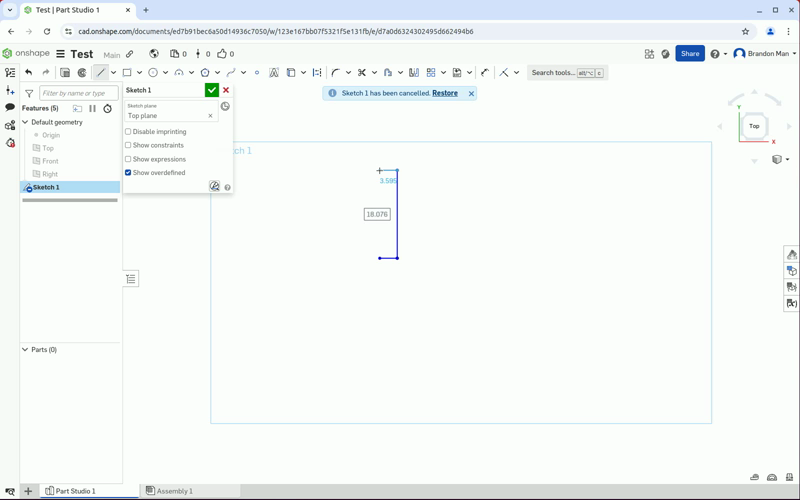
click(379, 170)
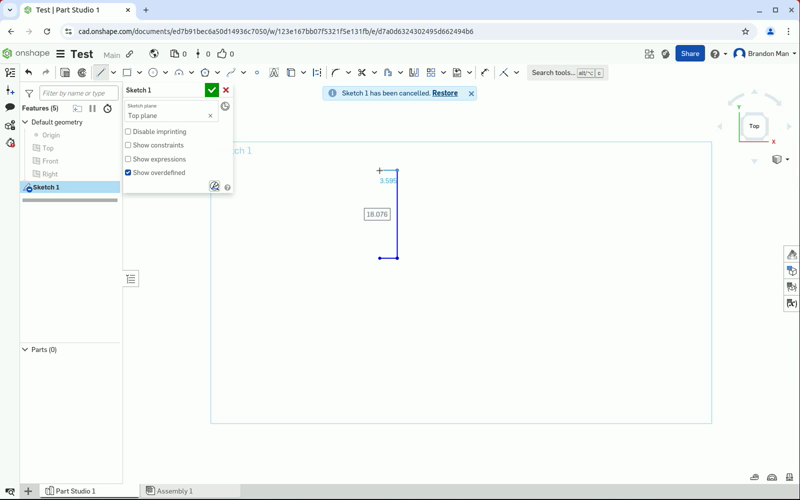
key_up(shift)
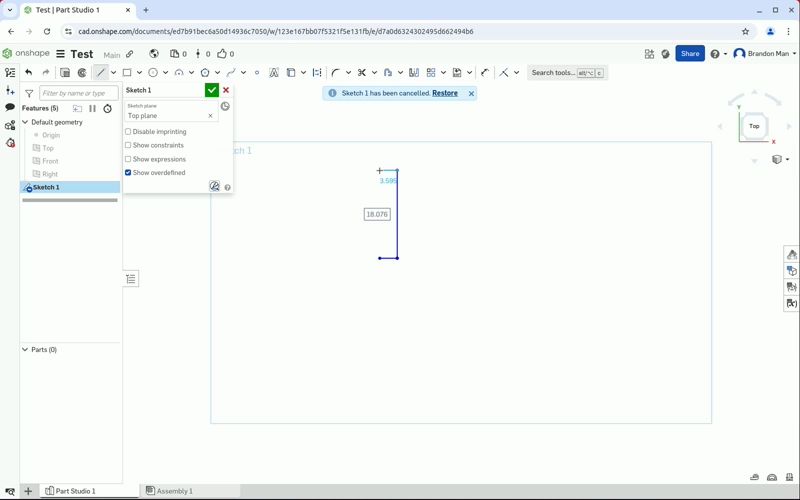
key_down(shift)
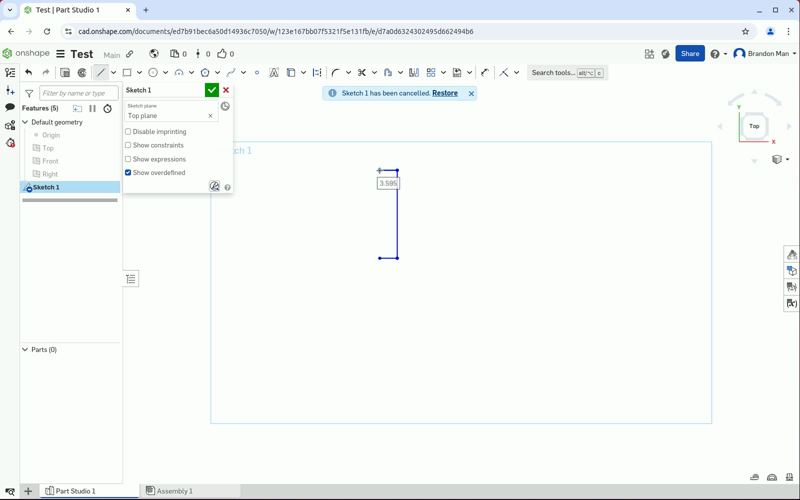
mouse_move(379, 258)
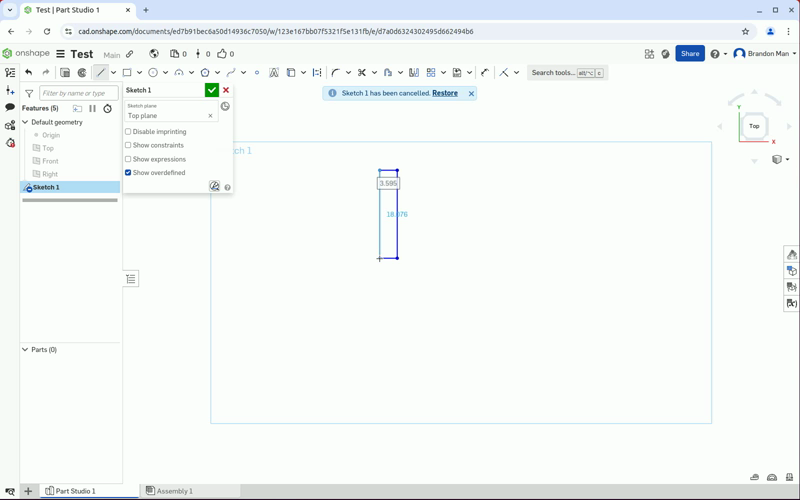
key_up(shift)
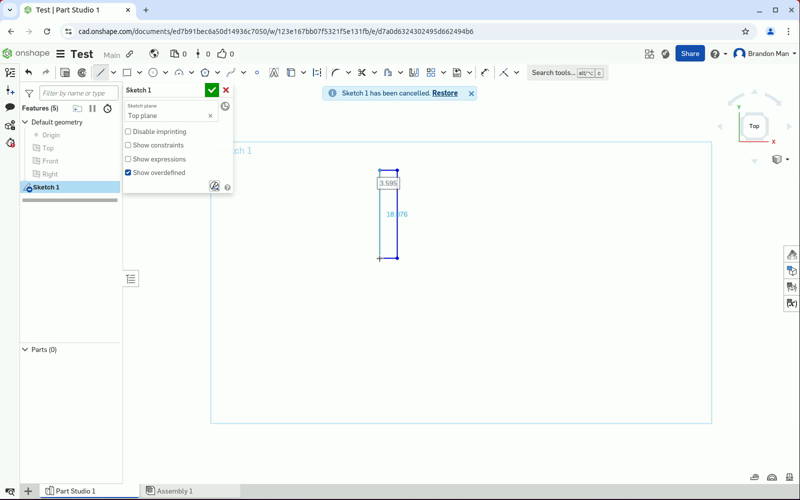
click(379, 258)
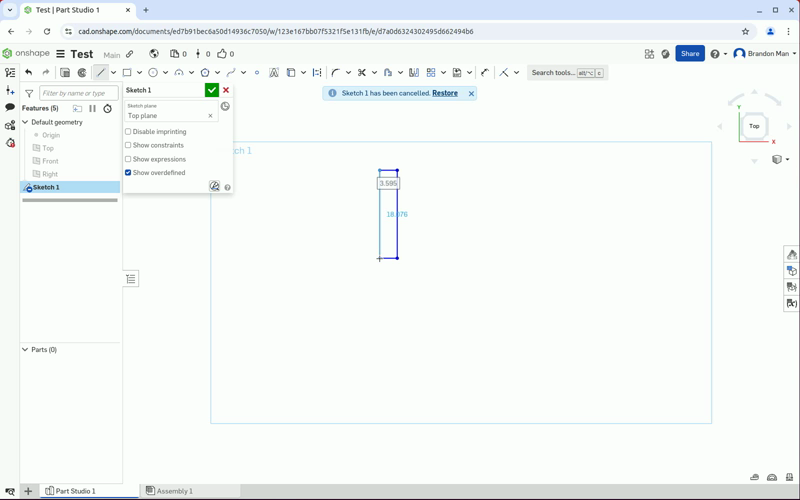
key(esc)
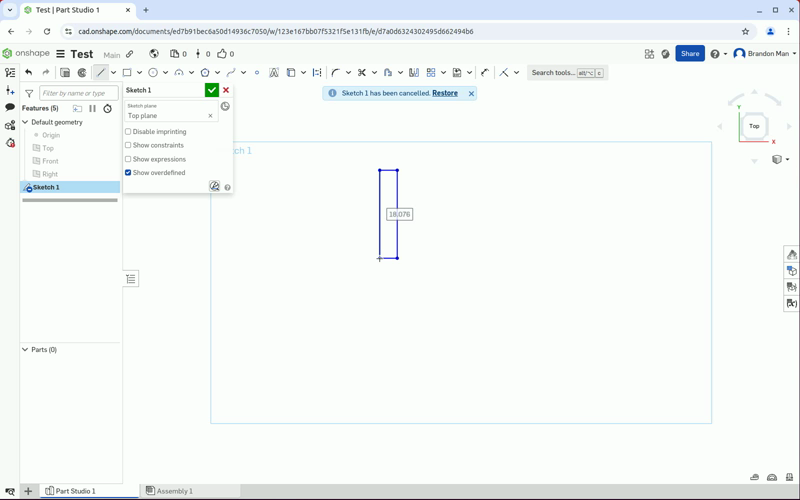
mouse_move(383, 202)
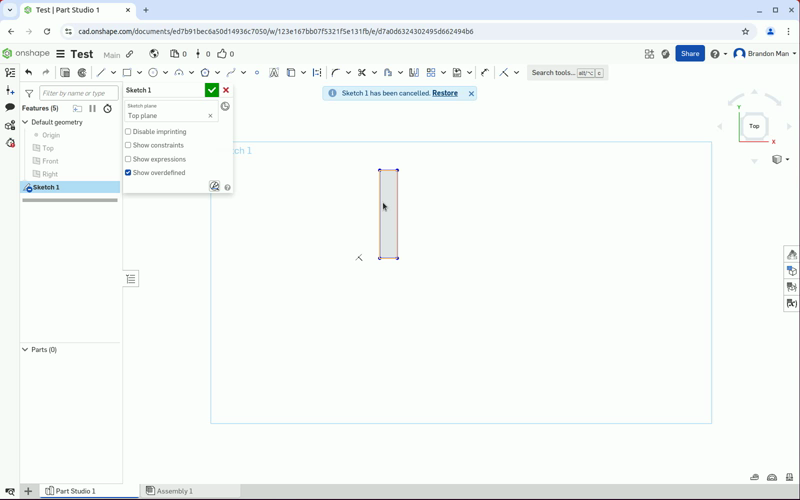
scroll(6)
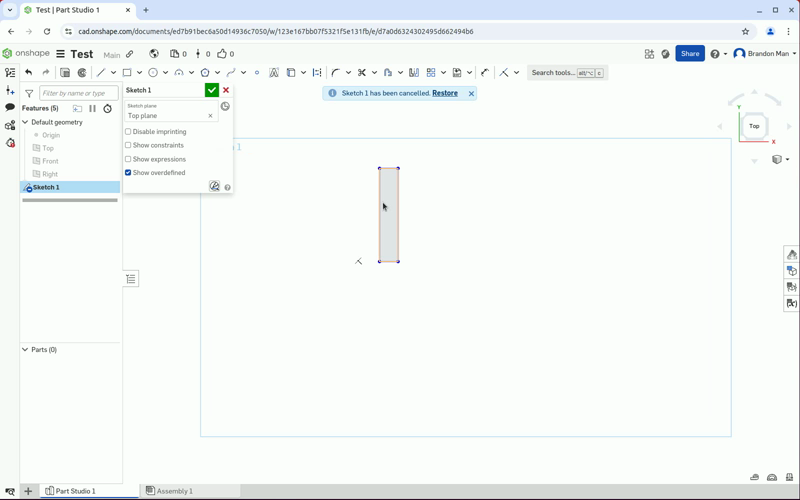
scroll(6)
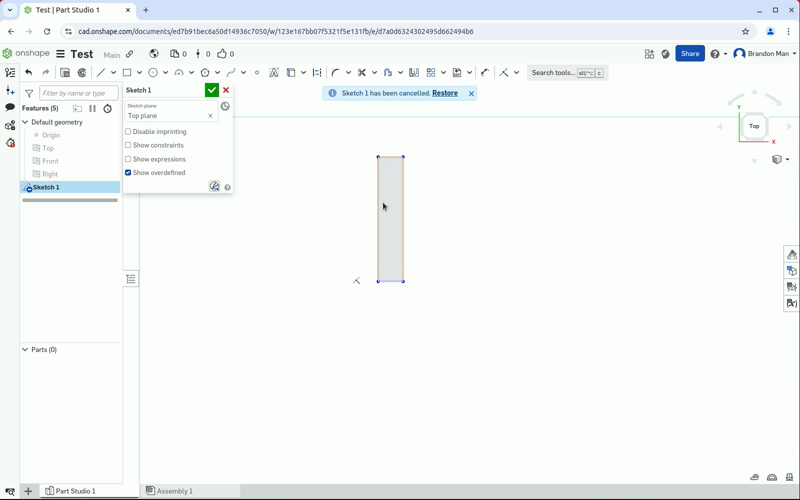
scroll(6)
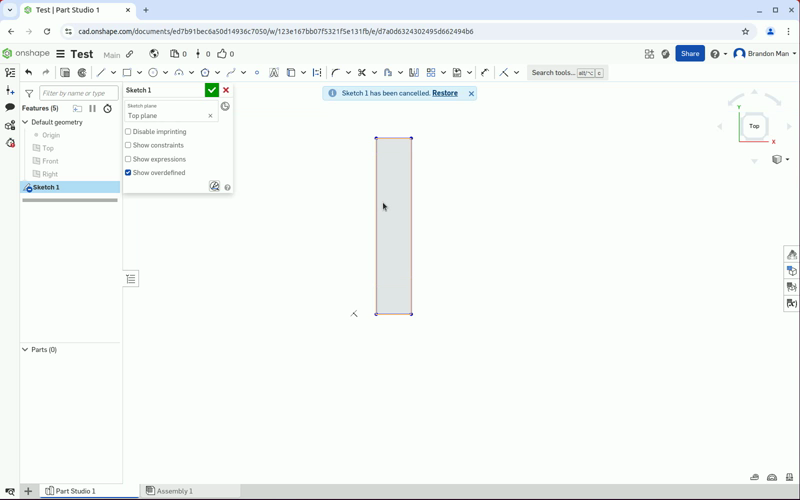
scroll(6)
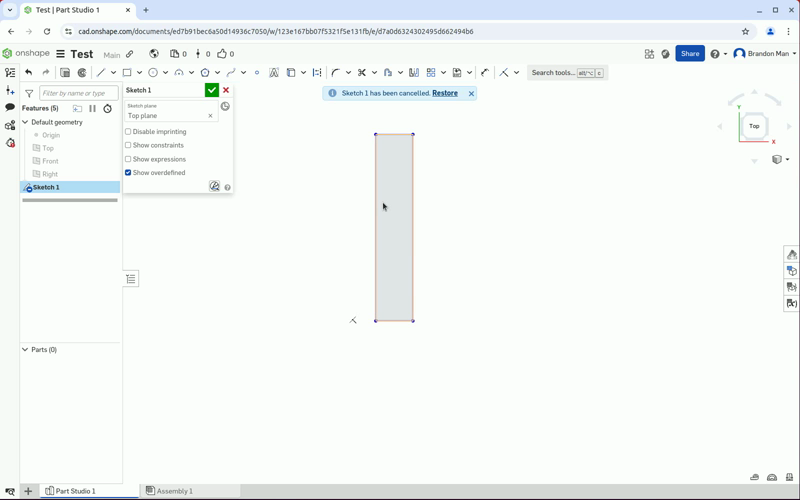
scroll(6)
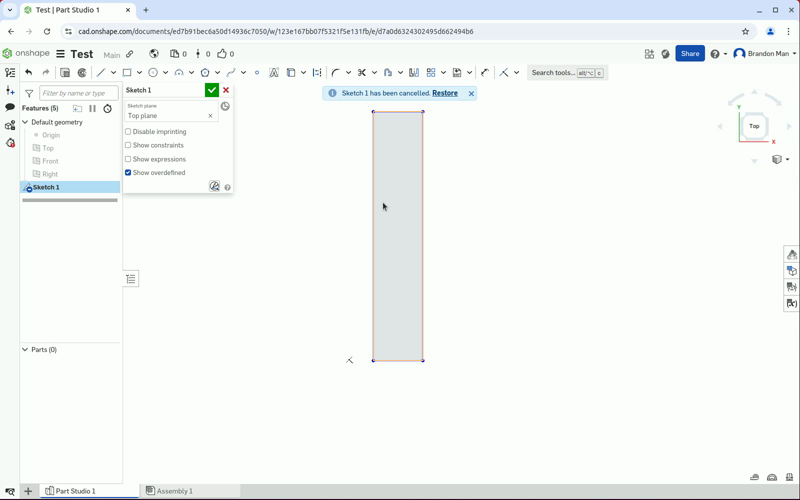
scroll(6)
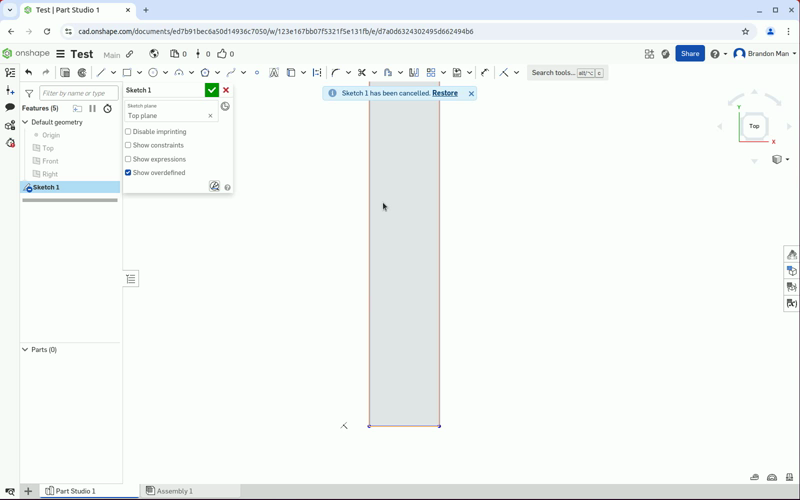
scroll(6)
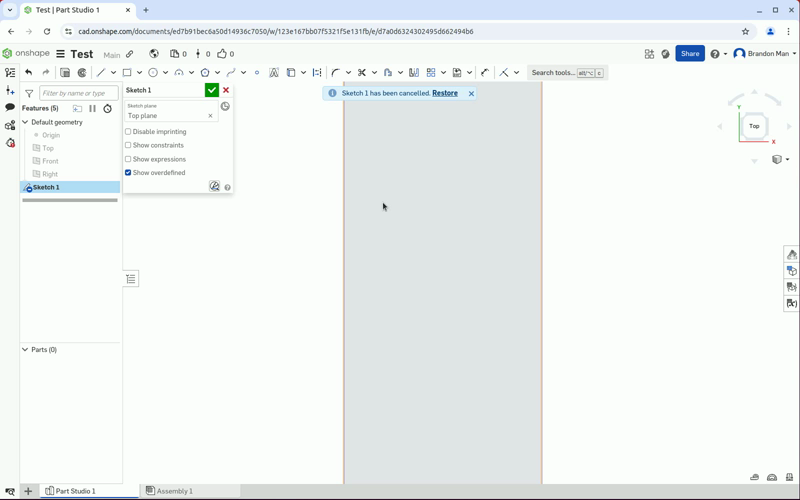
click(383, 202)
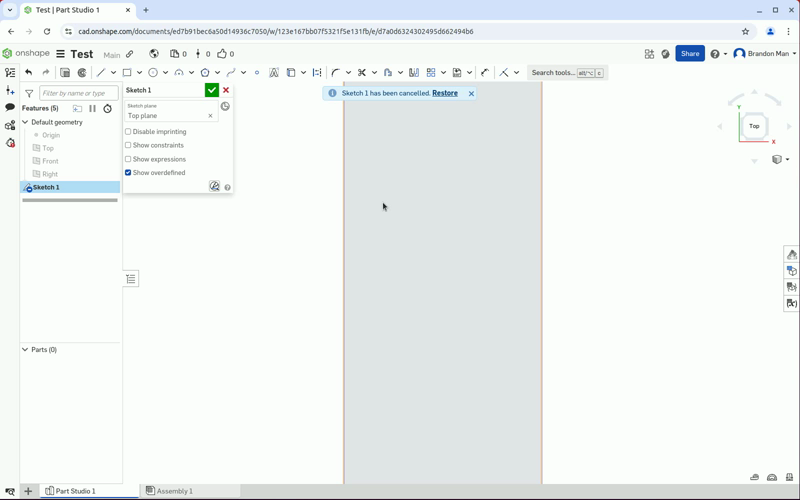
scroll(-6)
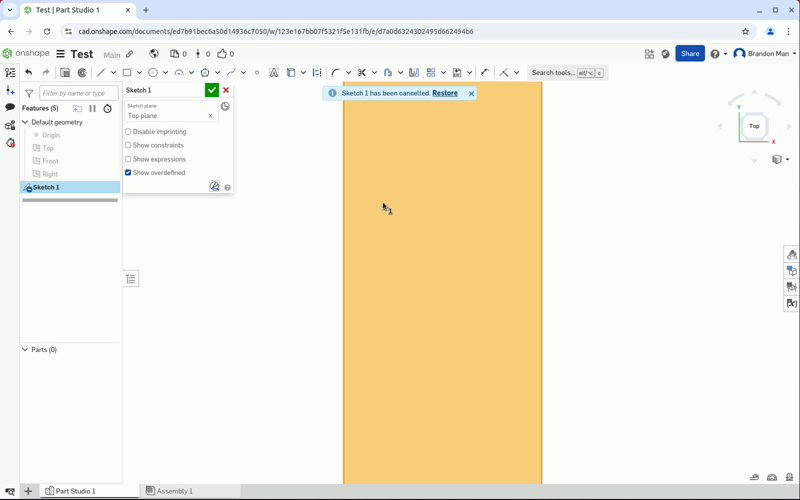
scroll(-6)
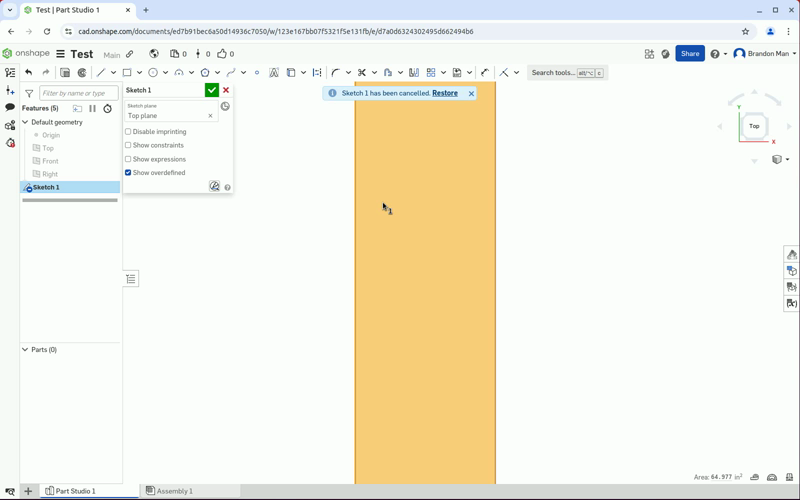
scroll(-6)
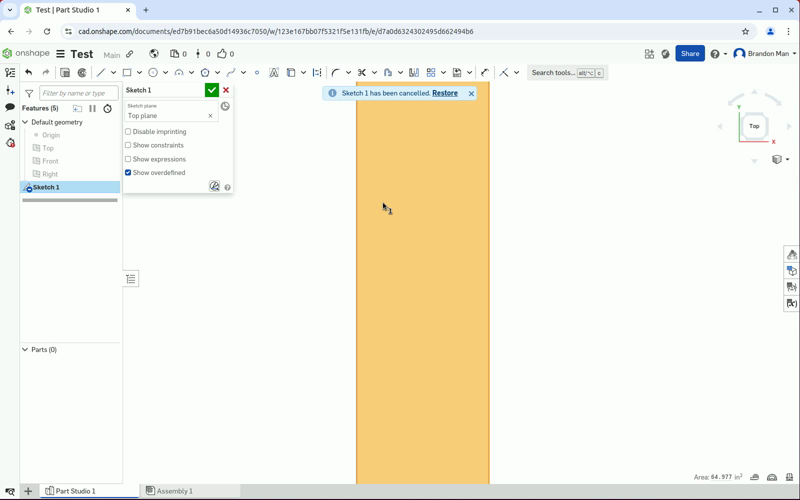
scroll(-6)
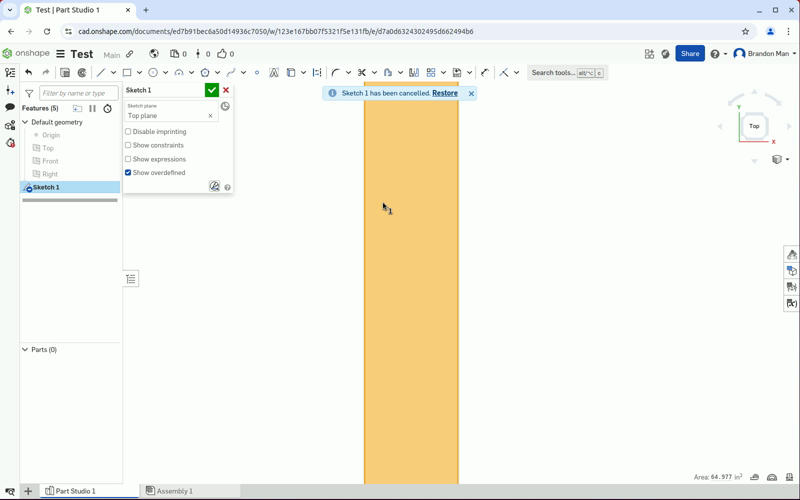
scroll(-6)
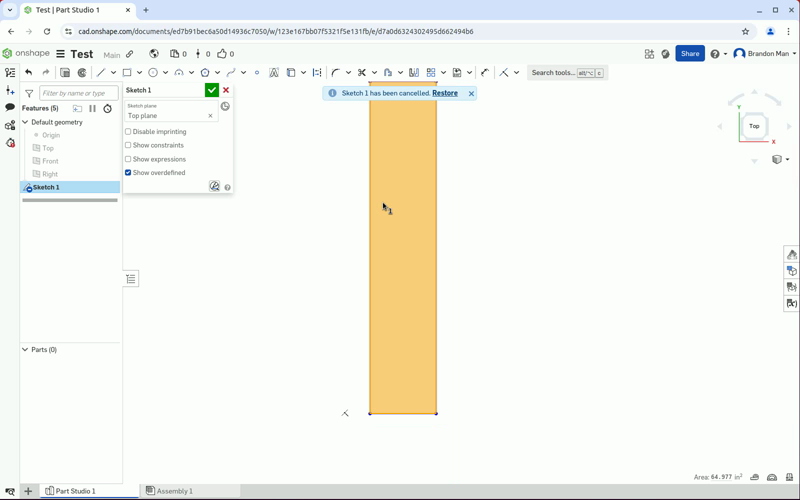
scroll(-6)
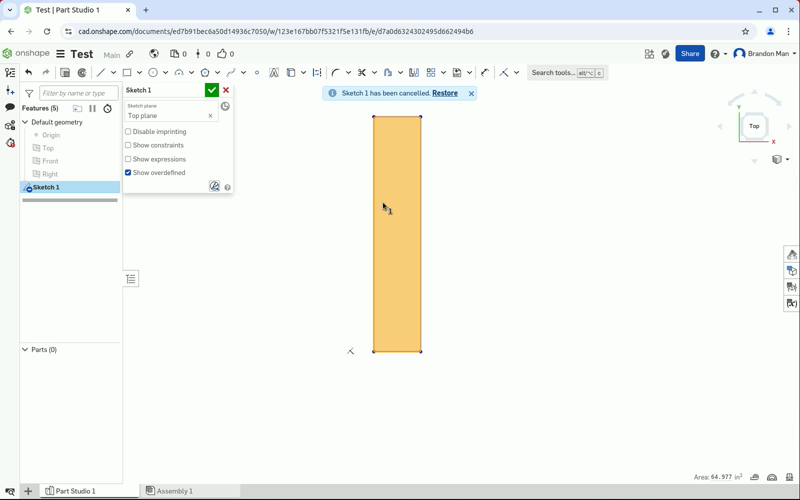
scroll(-6)
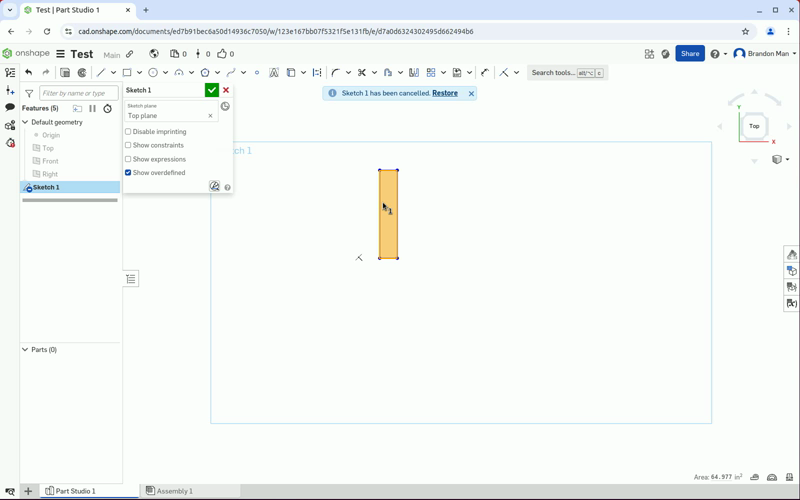
mouse_move(73, 352)
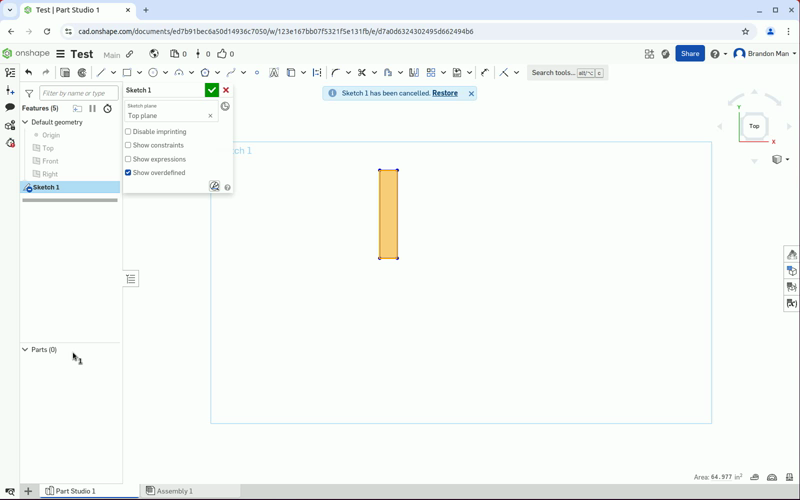
key(shift+y)
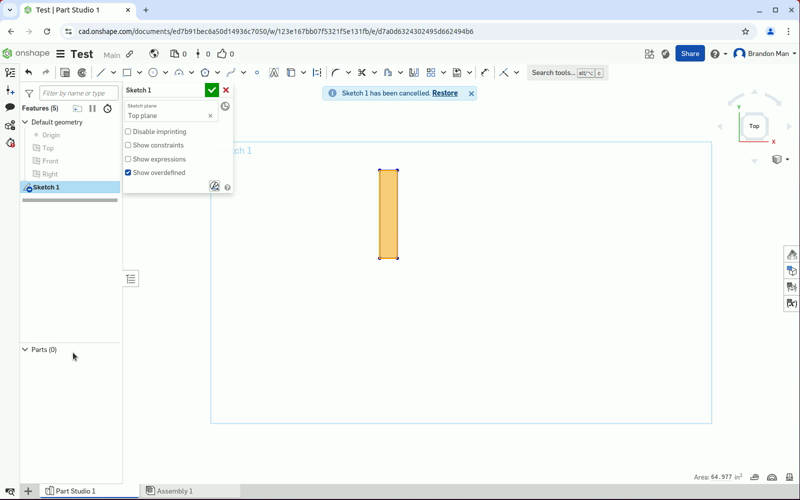
key(shift+e)
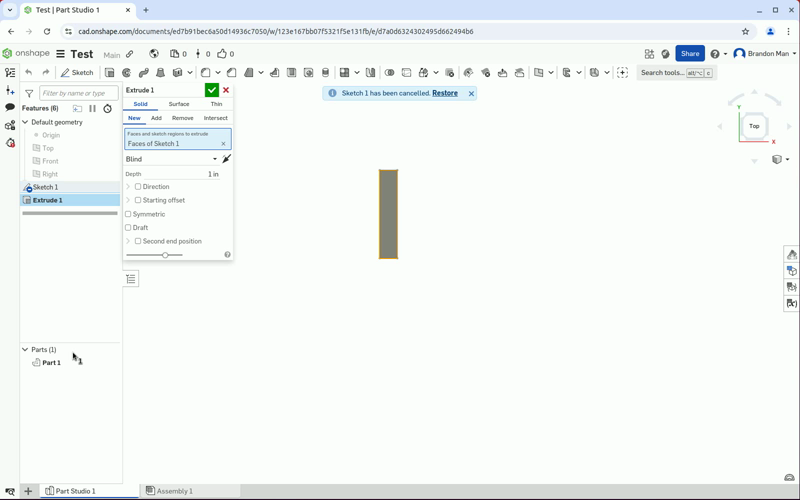
mouse_move(143, 106)
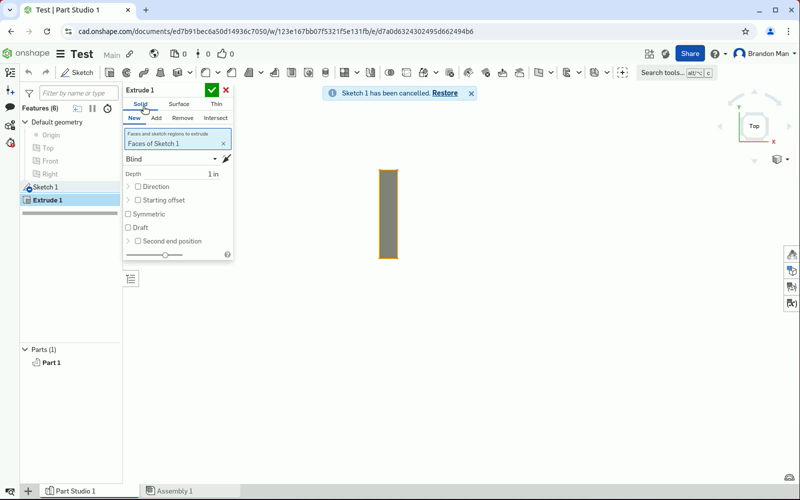
click(143, 106)
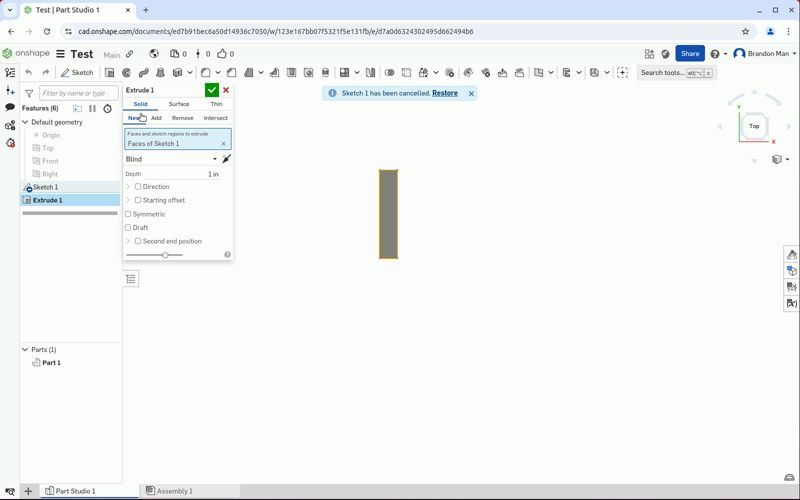
mouse_move(137, 120)
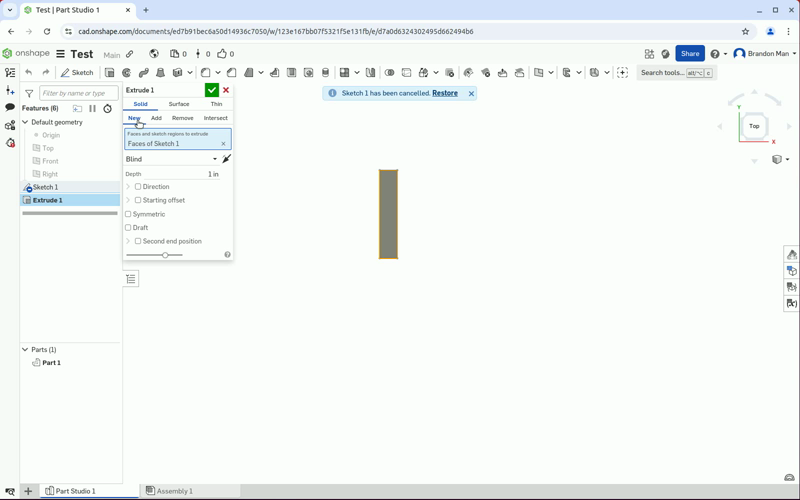
click(137, 120)
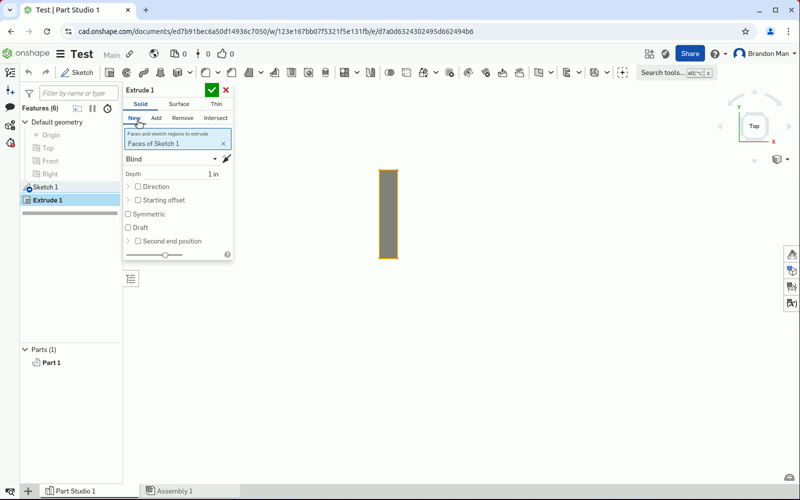
key(tab, 4)
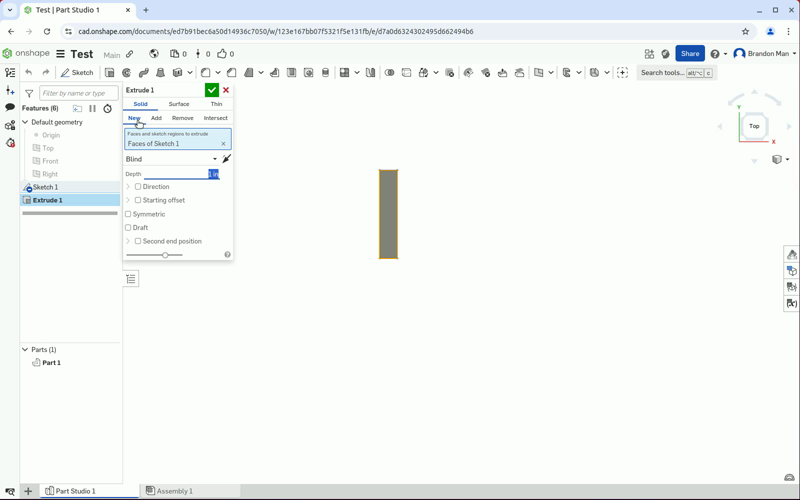
text(3.611)
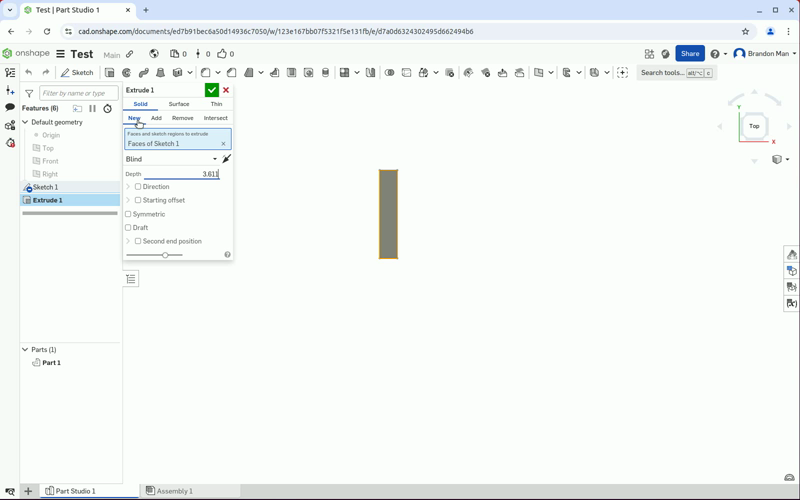
key(enter)
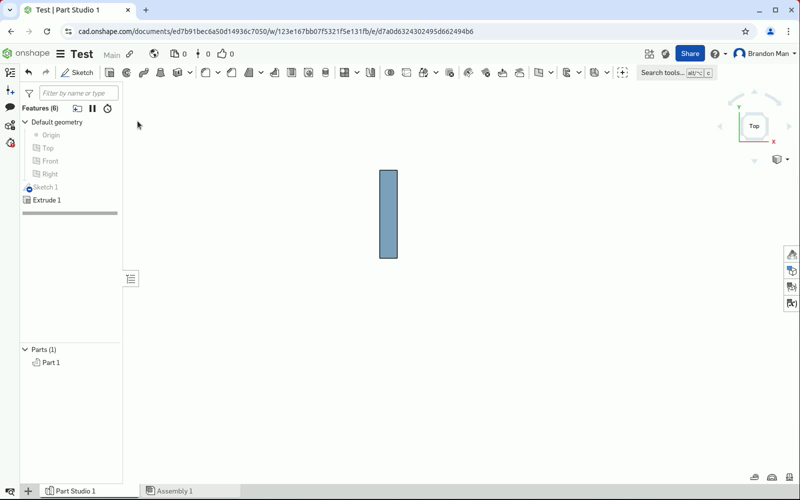
key(shift+h)
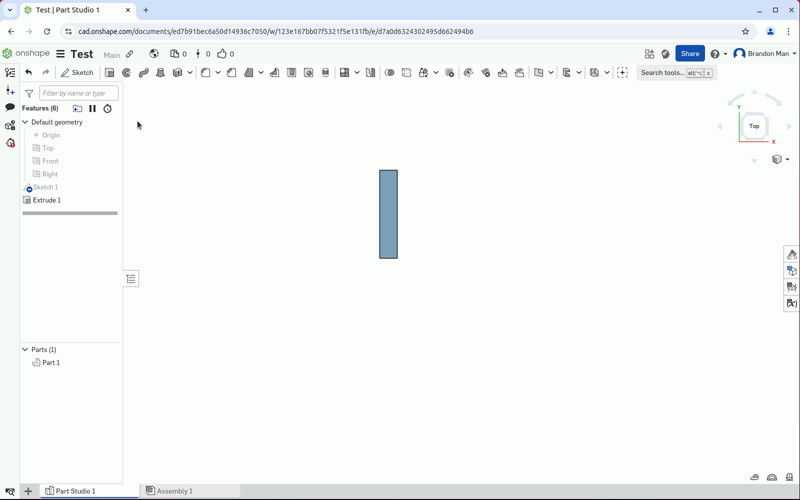
key(shift+h)
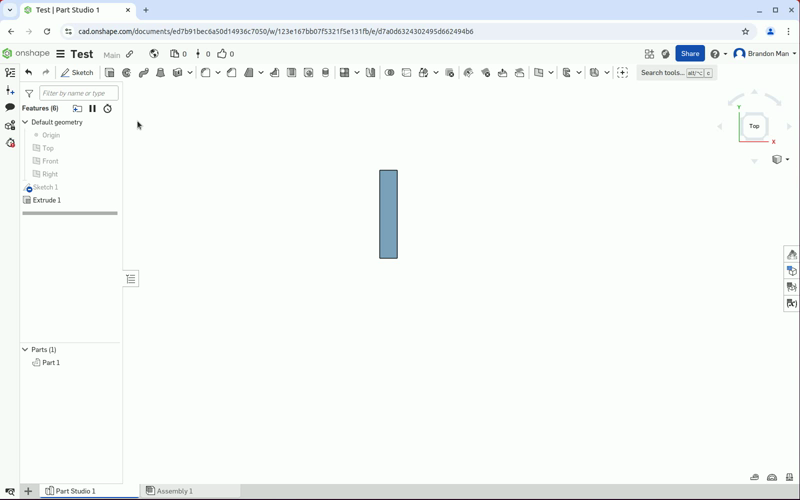
mouse_move(73, 189)
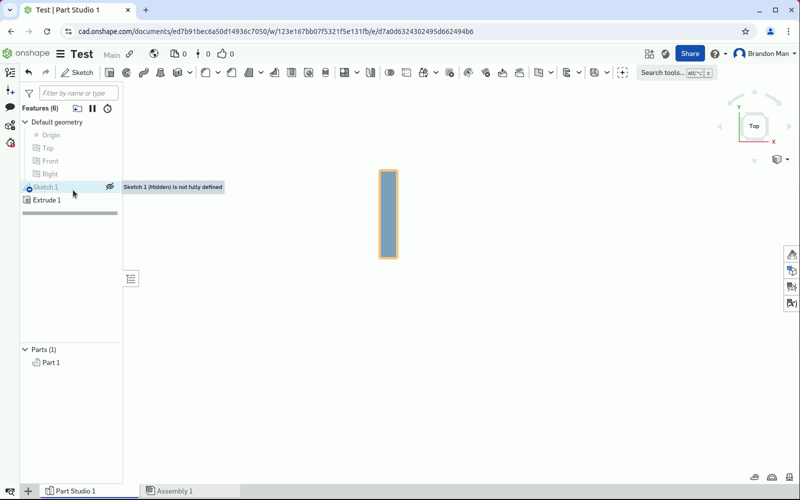
click(73, 189)
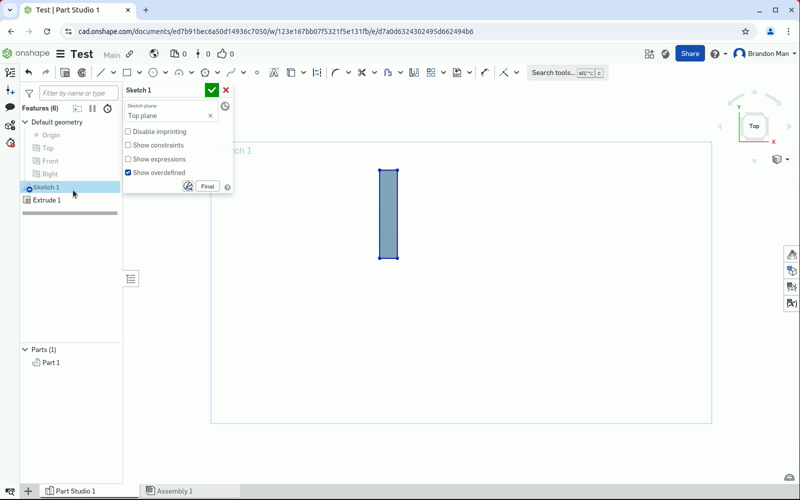
mouse_move(229, 92)
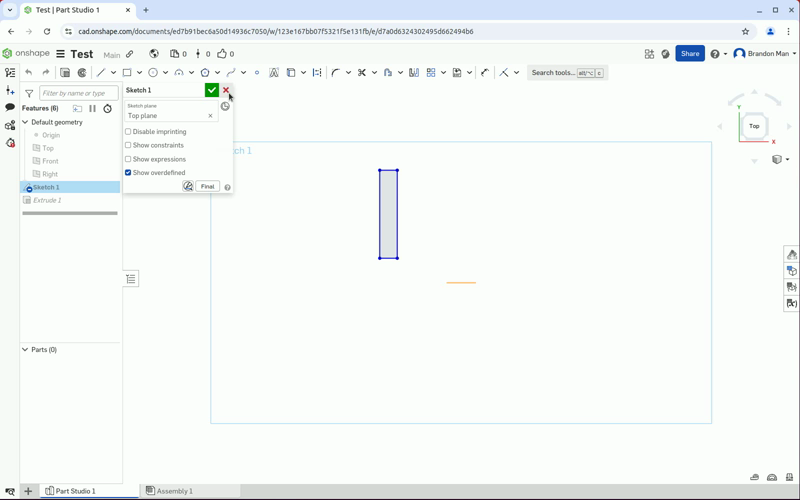
click(229, 92)
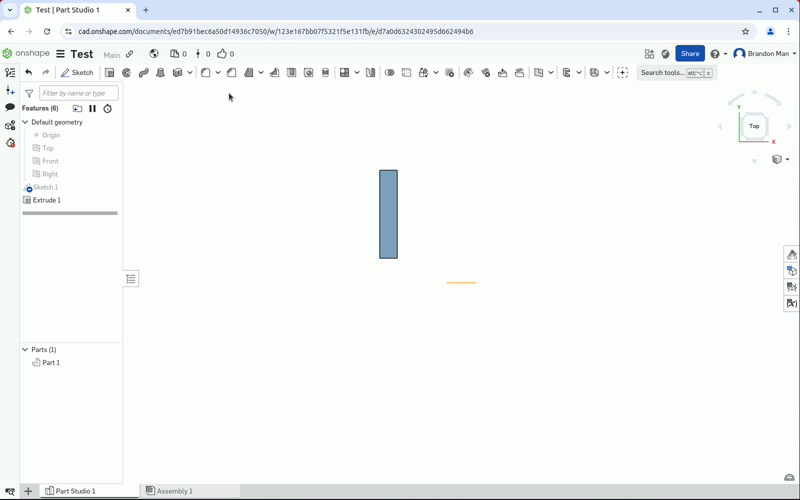
mouse_move(73, 352)
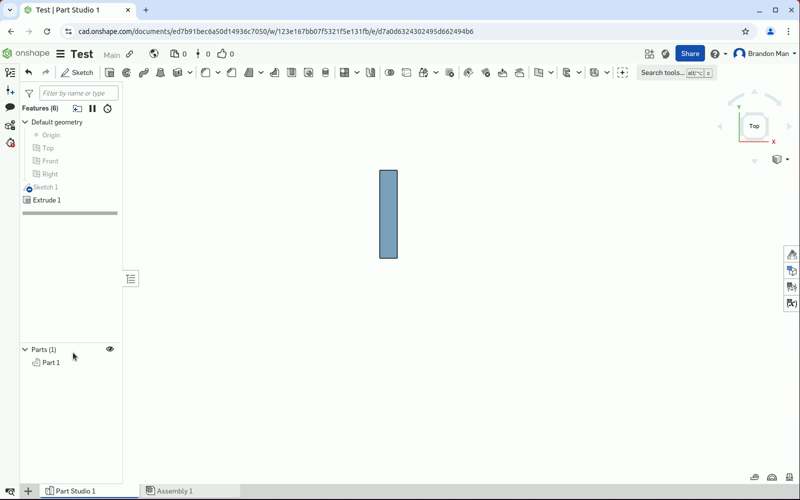
key(y)
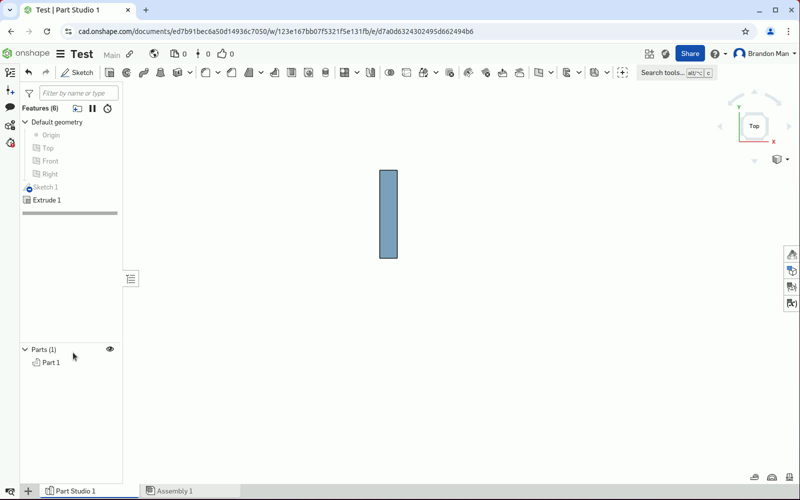
key(shift+p)
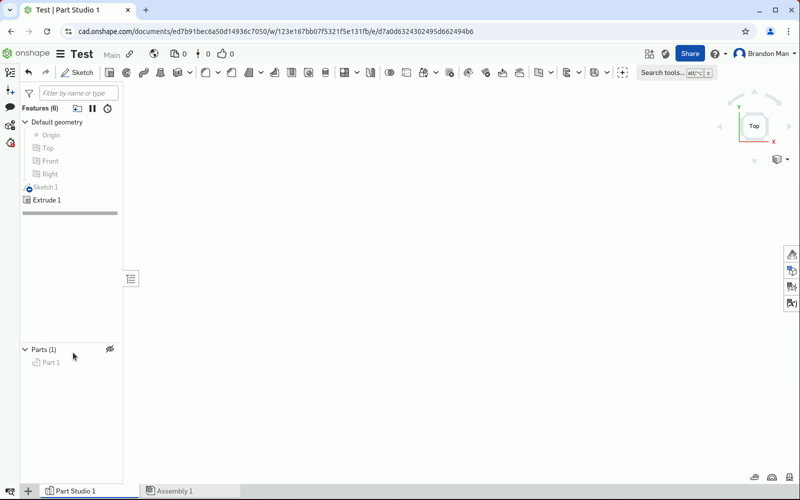
key(space)
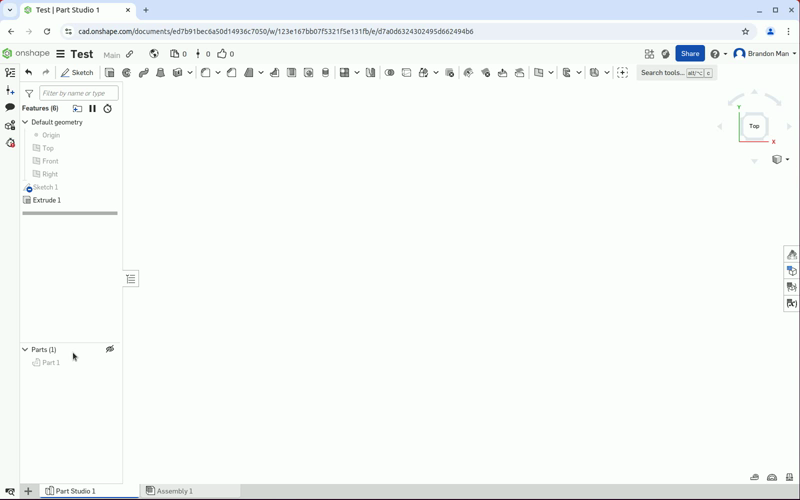
key_down(shift)
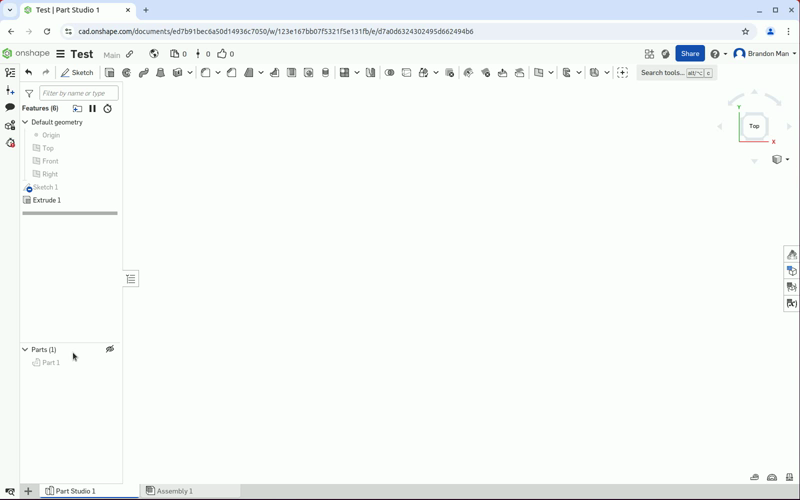
key(up)
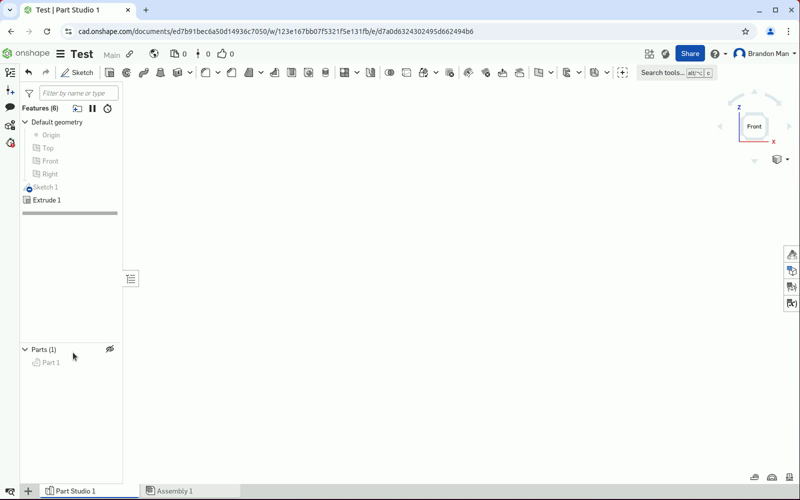
key_up(shift)
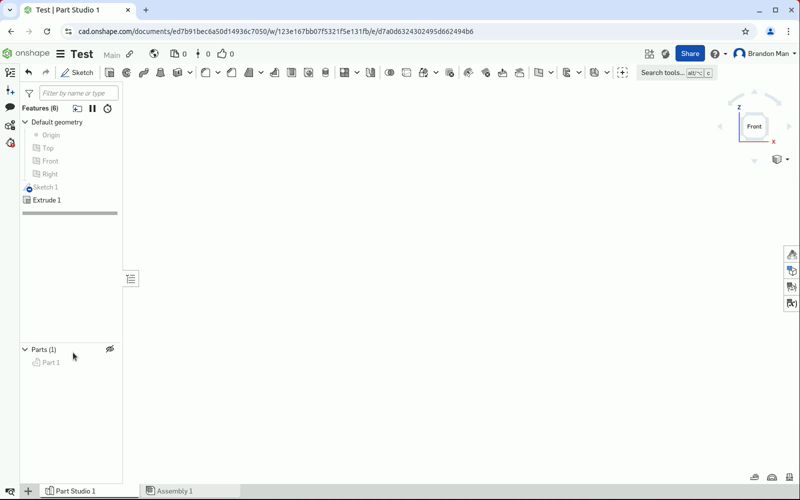
key(space)
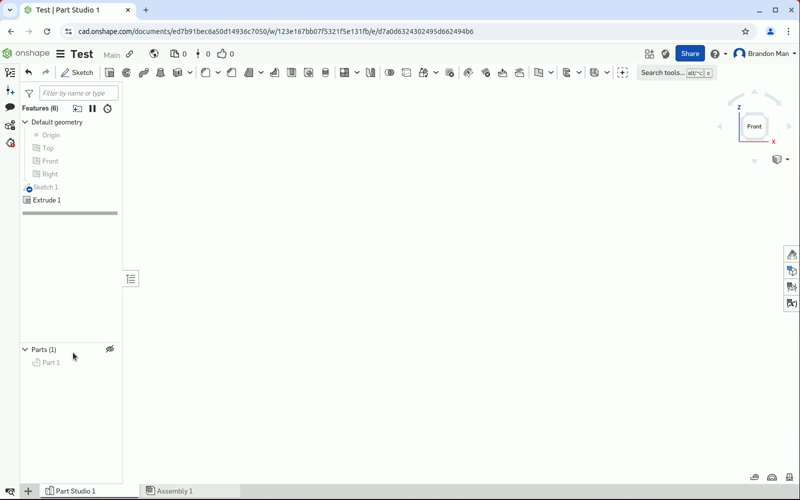
key_down(shift)
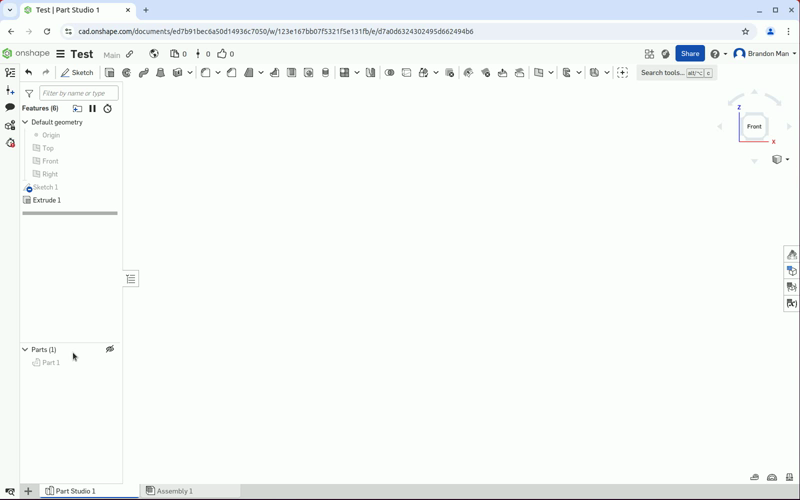
key(left)
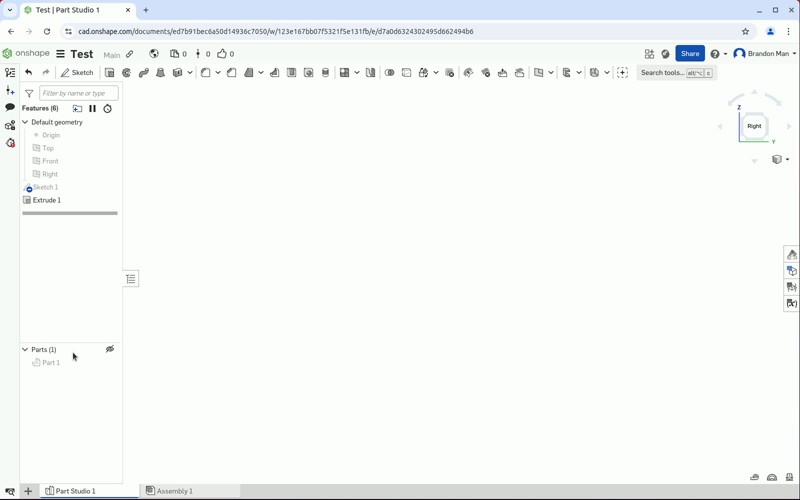
key_up(shift)
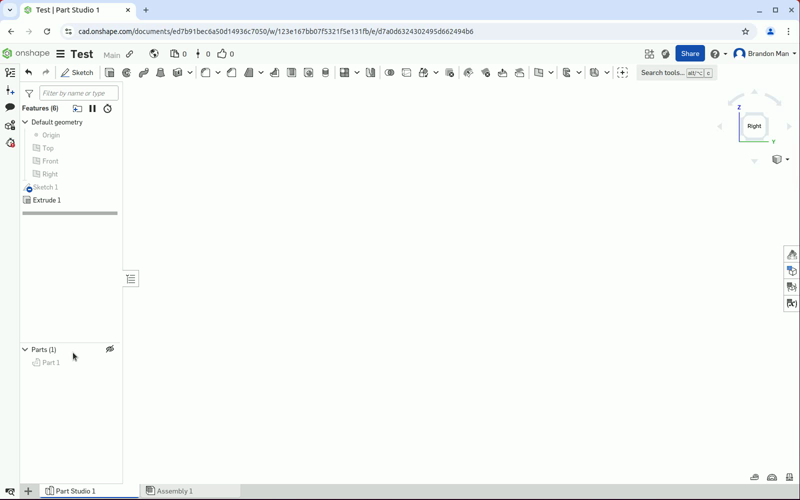
mouse_move(73, 352)
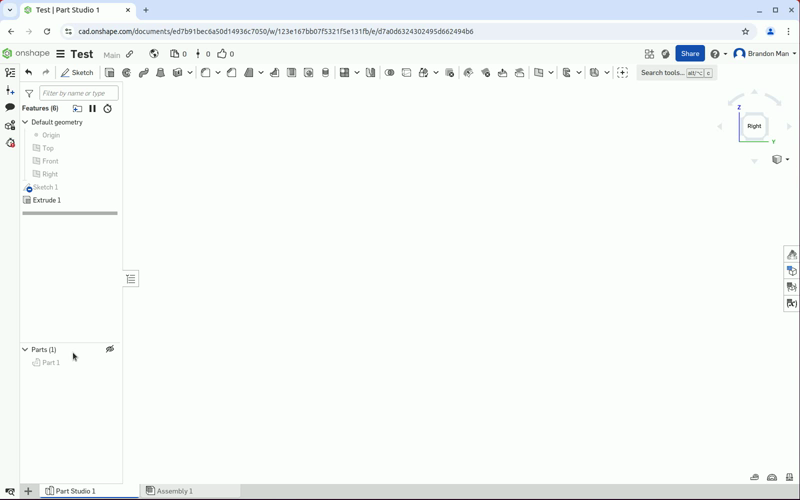
key(shift+y)
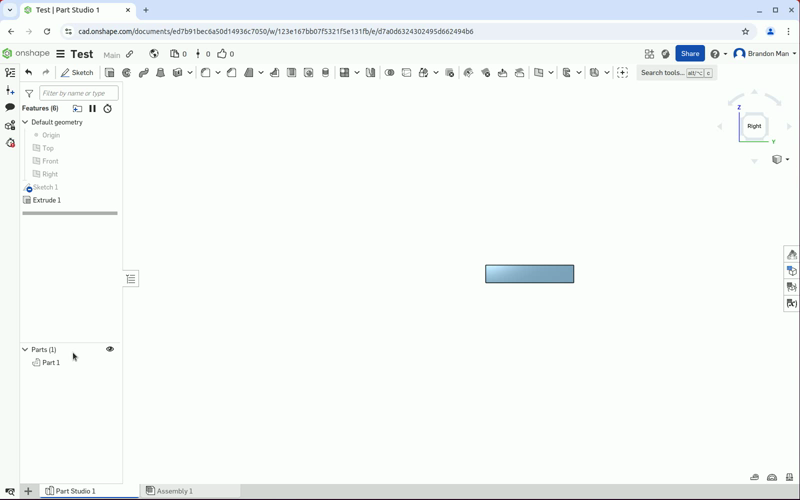
mouse_move(541, 75)
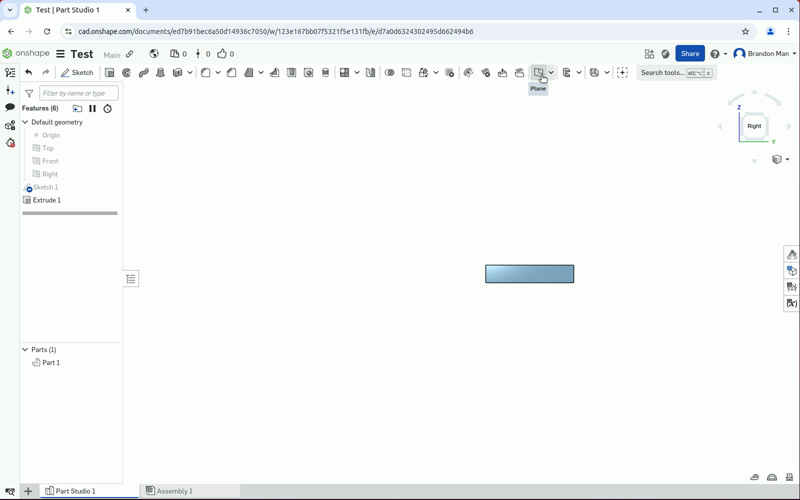
click(541, 75)
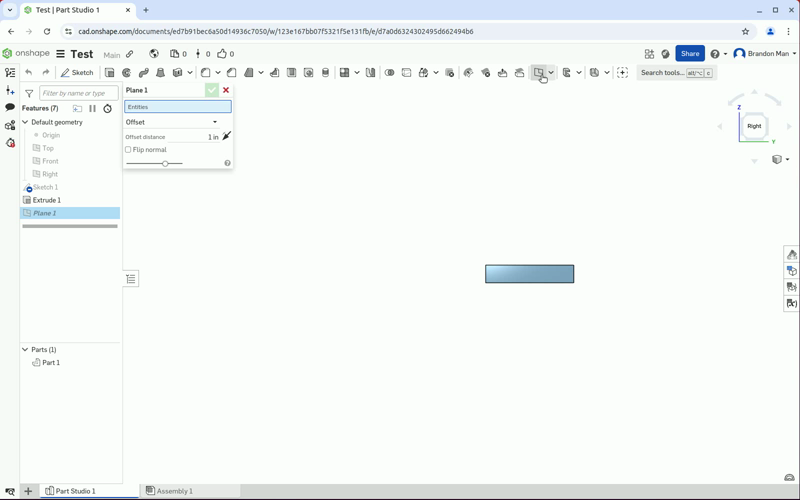
mouse_move(73, 176)
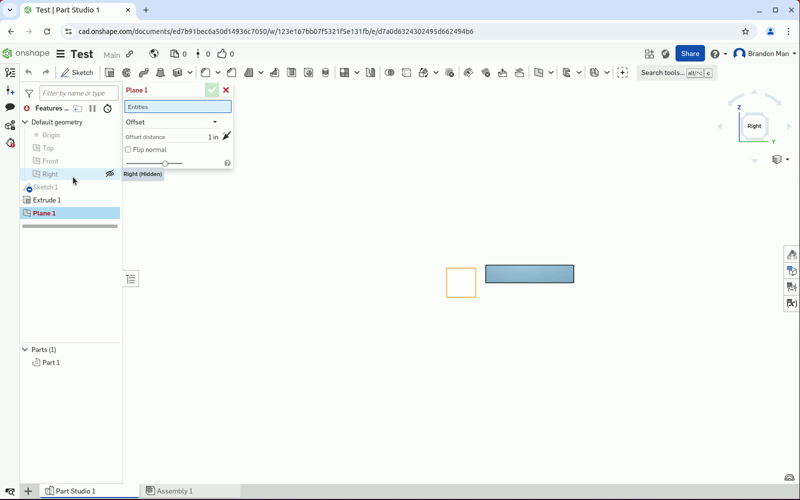
click(73, 176)
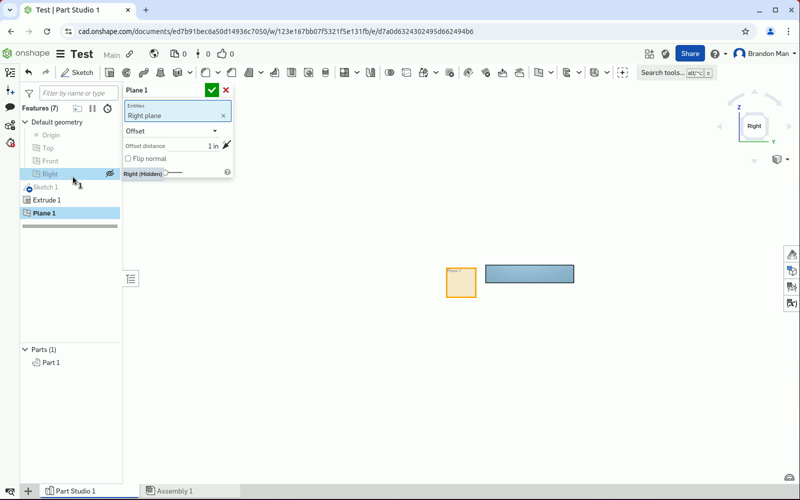
key(tab, 2)
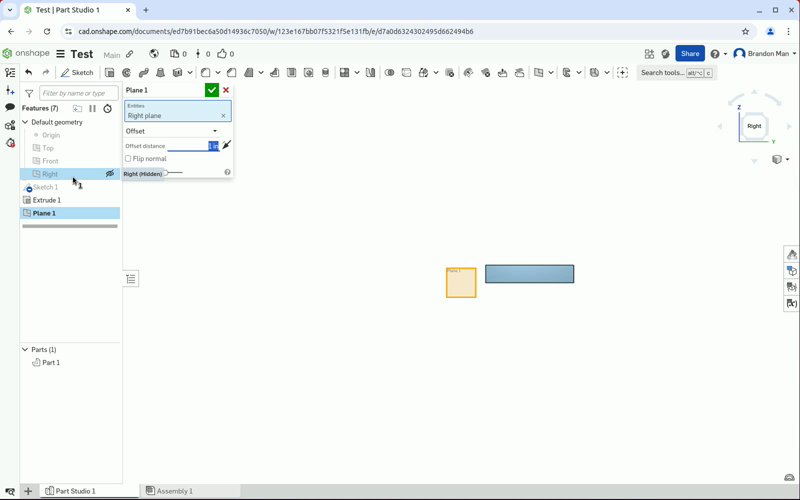
text(13.002)
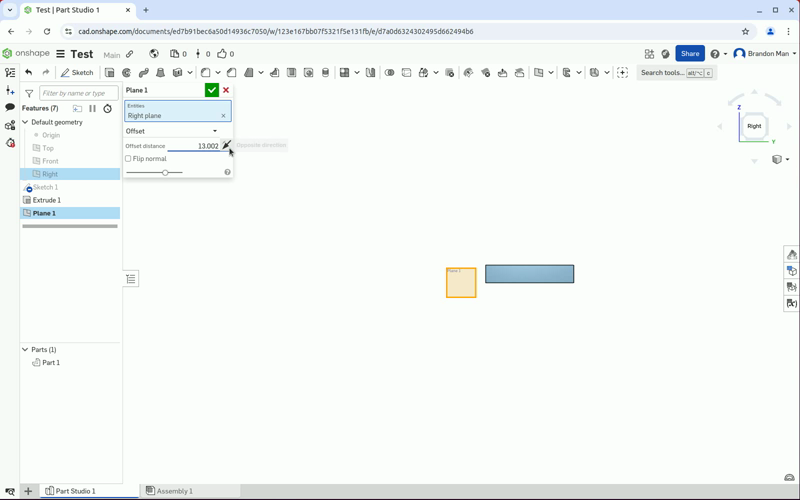
mouse_move(229, 147)
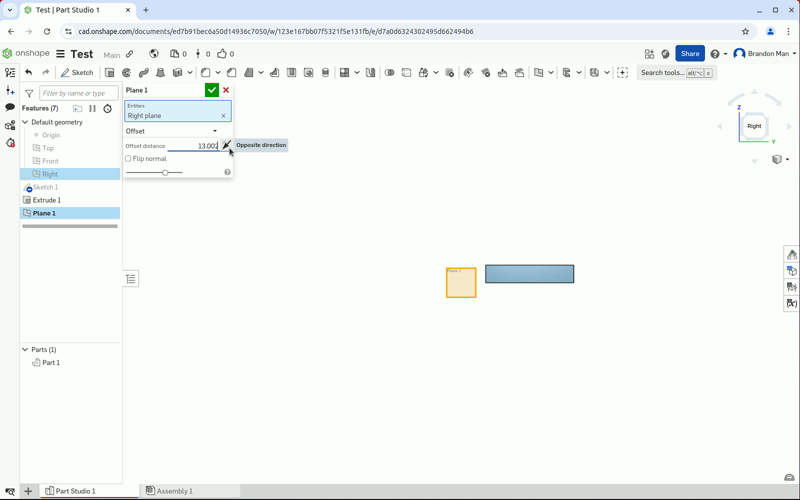
click(229, 147)
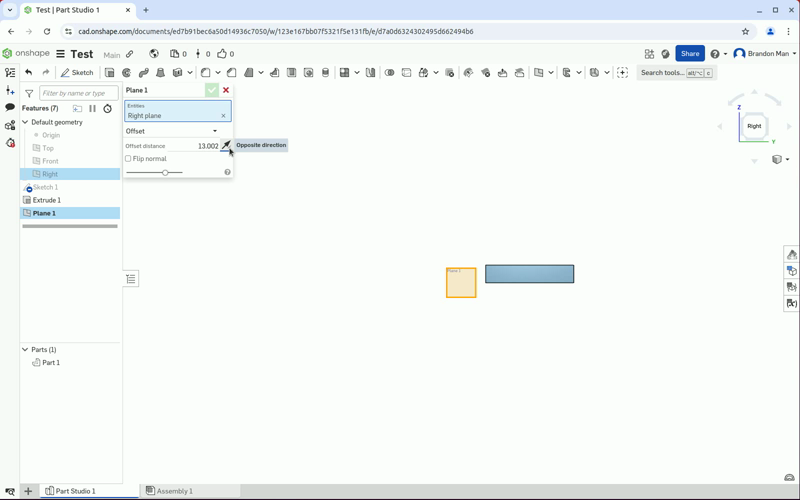
key(enter, 2)
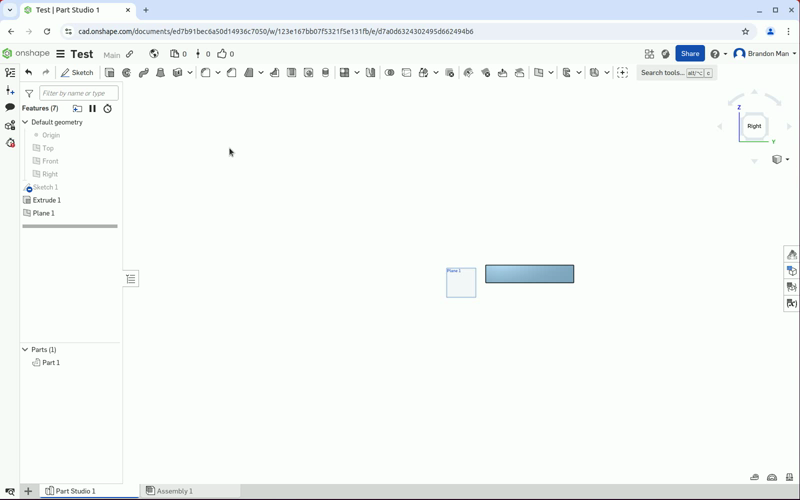
key(shift+s)
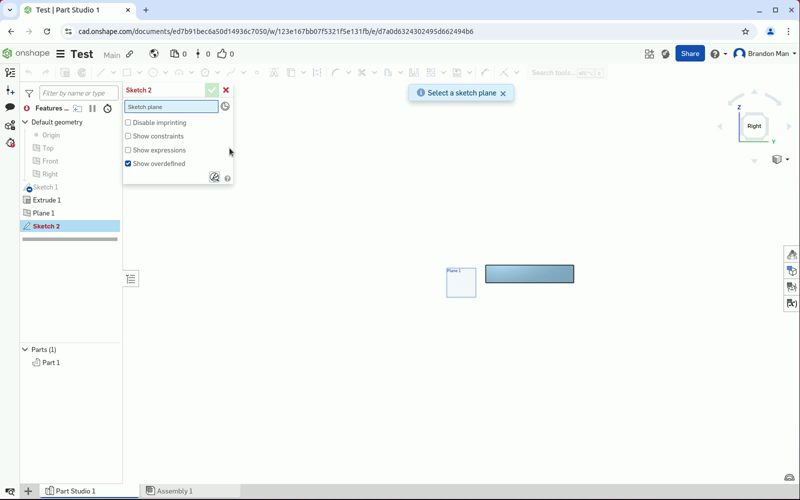
mouse_move(73, 215)
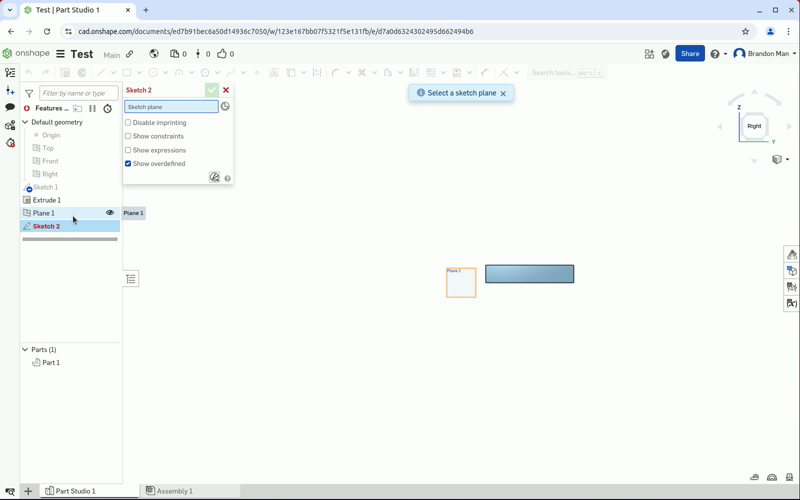
click(73, 215)
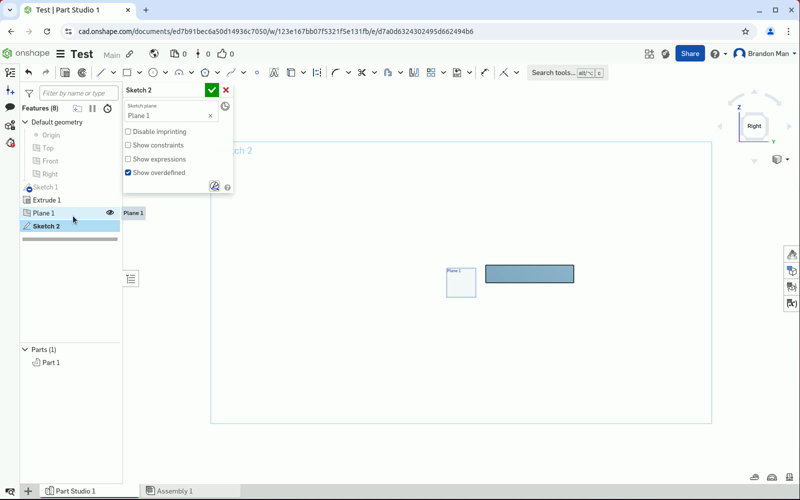
mouse_move(73, 352)
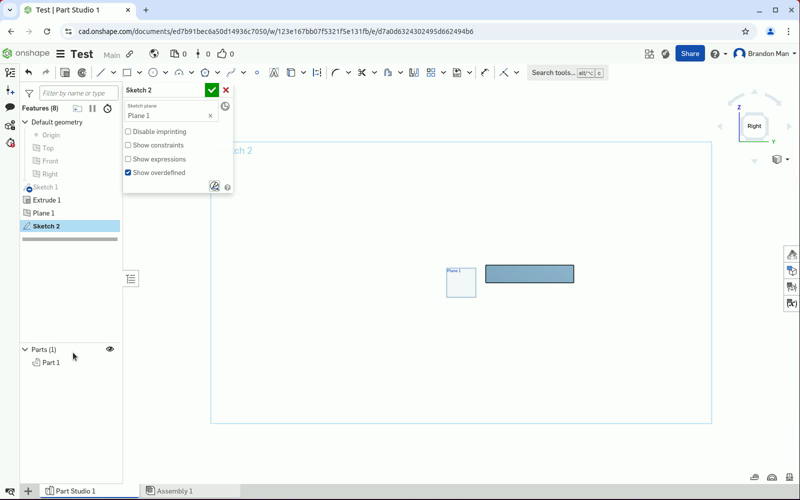
key(y)
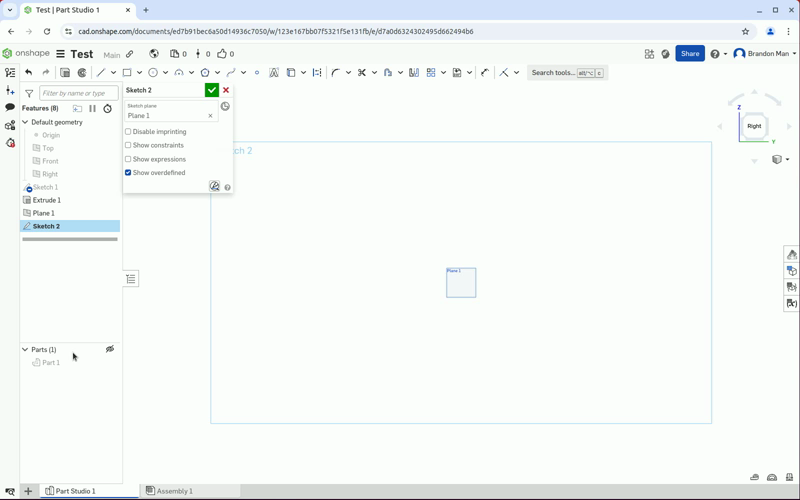
key(l)
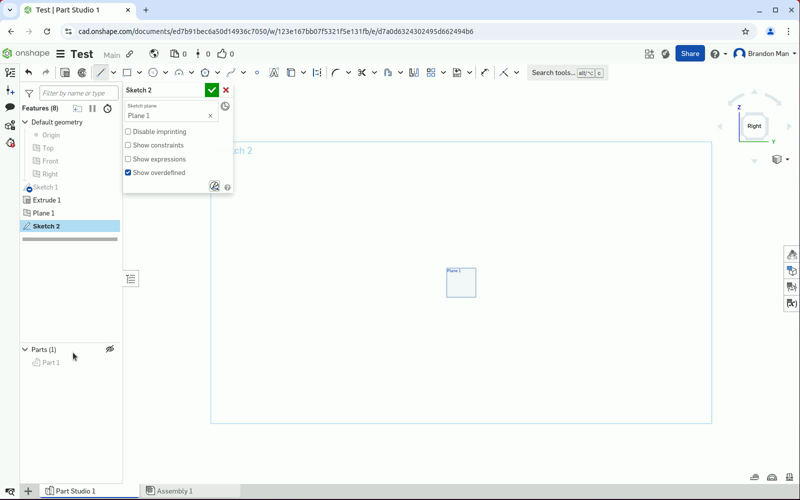
key_down(shift)
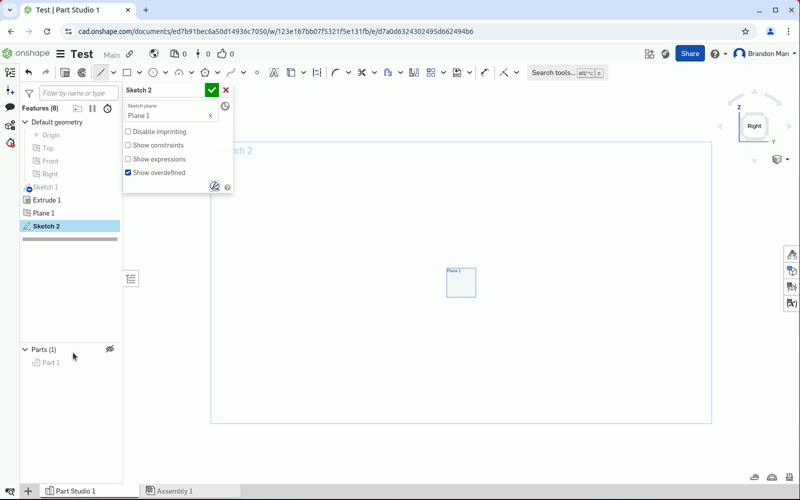
mouse_move(485, 282)
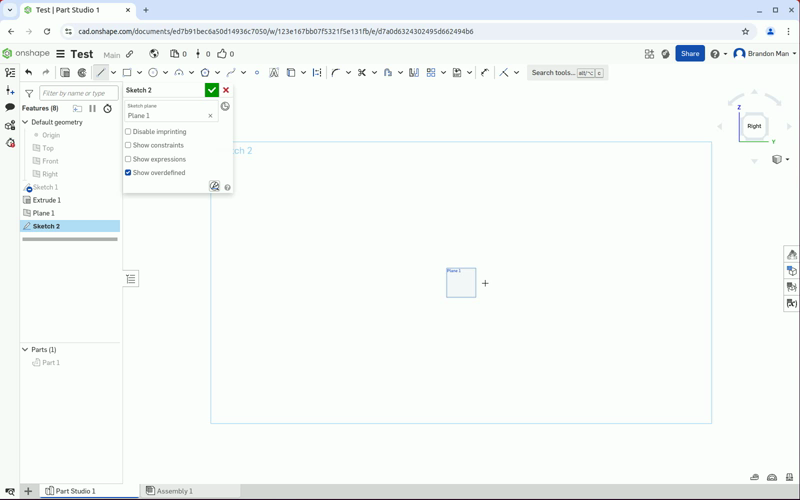
click(485, 282)
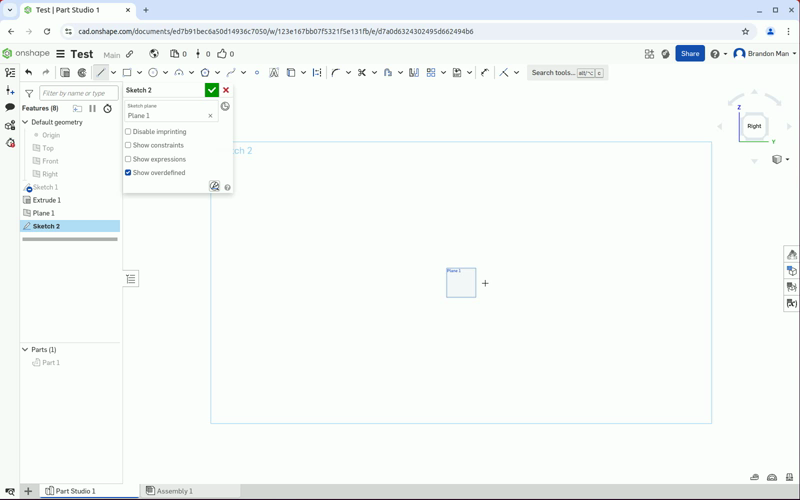
key_up(shift)
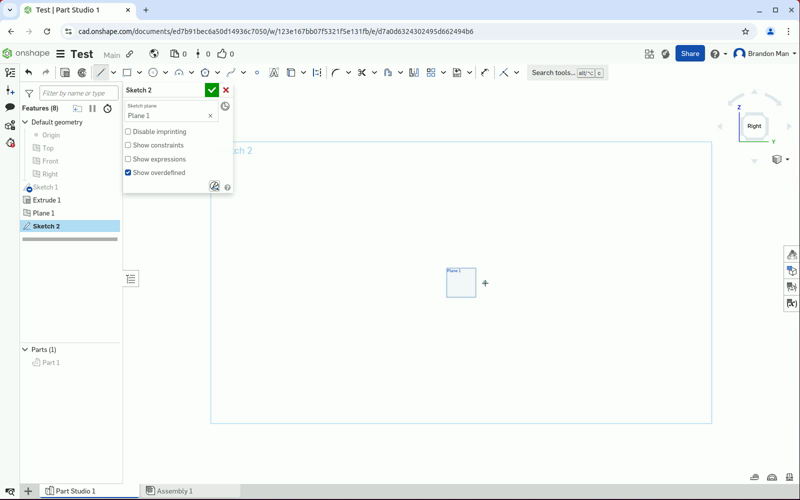
key_down(shift)
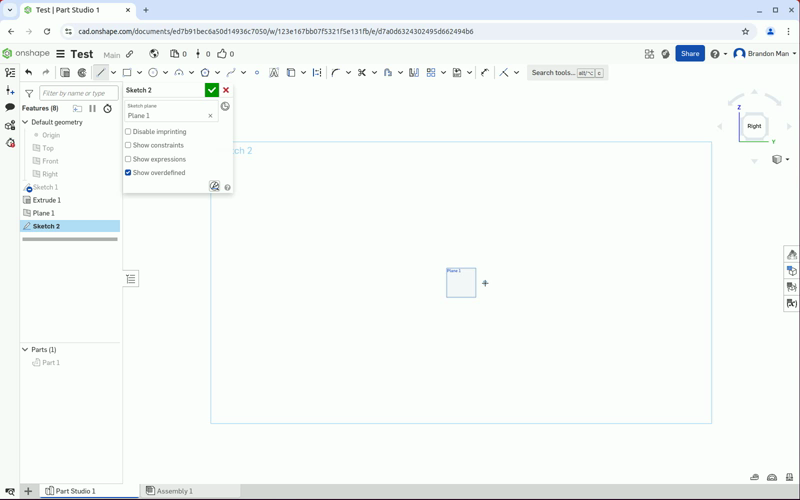
mouse_move(573, 282)
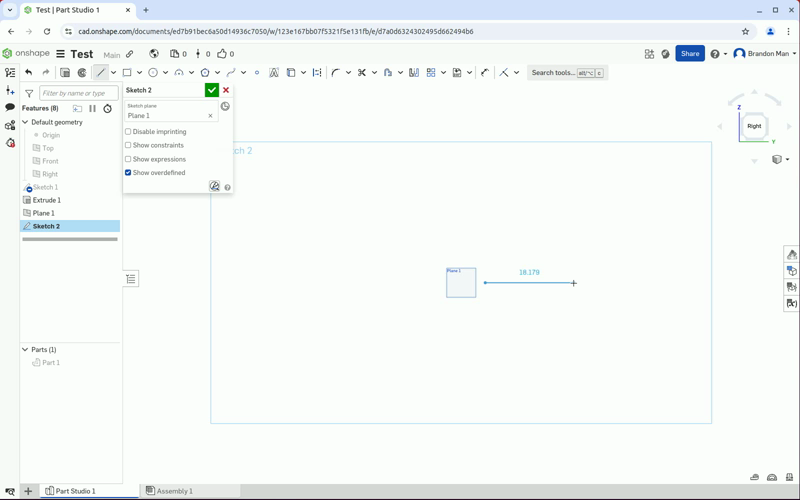
click(573, 282)
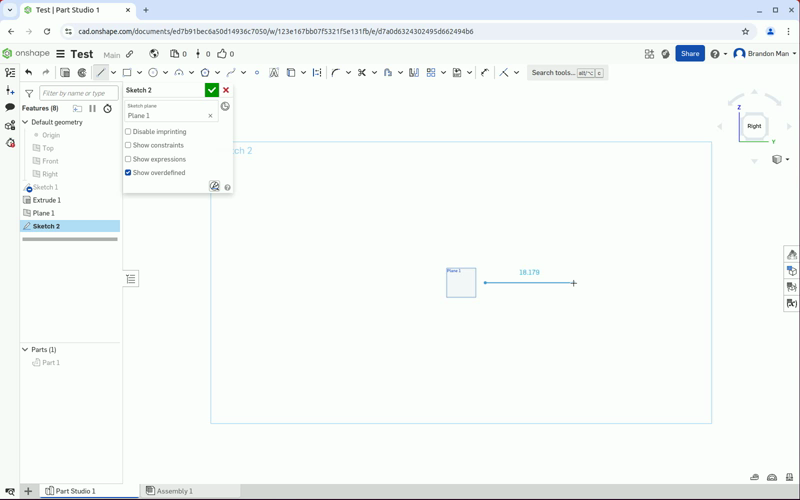
key_up(shift)
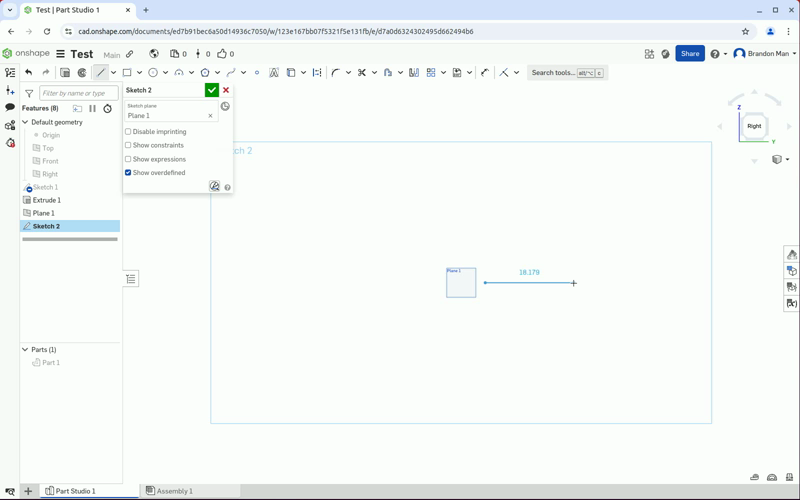
key_down(shift)
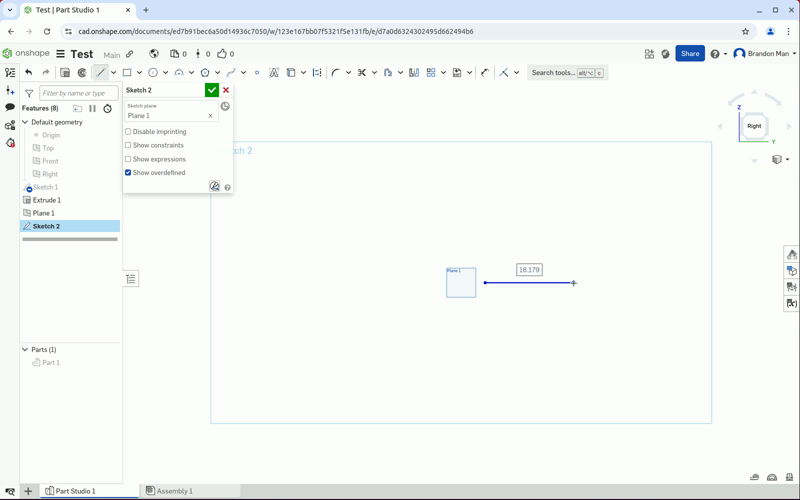
mouse_move(589, 282)
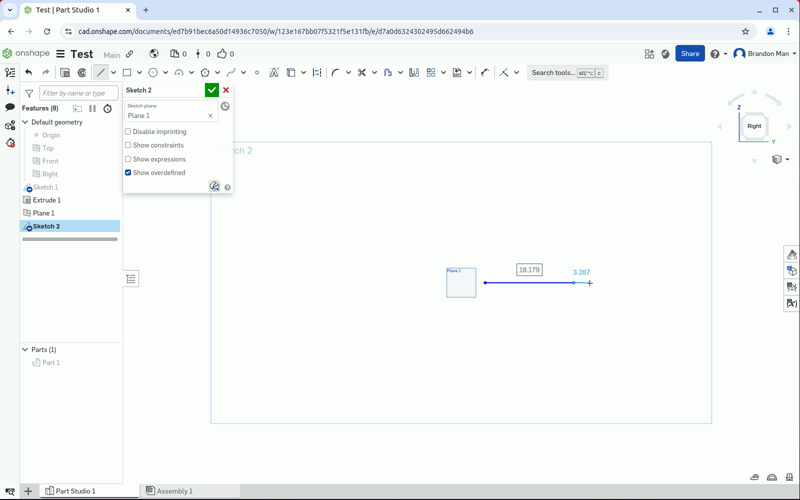
mouse_move(573, 273)
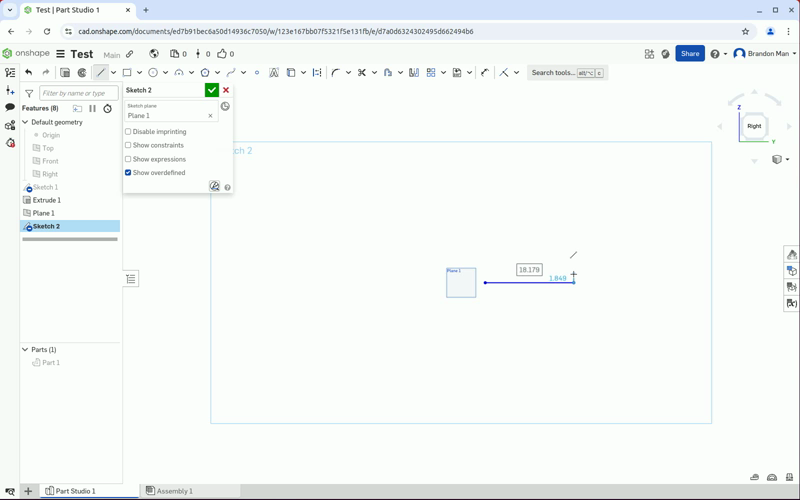
click(573, 273)
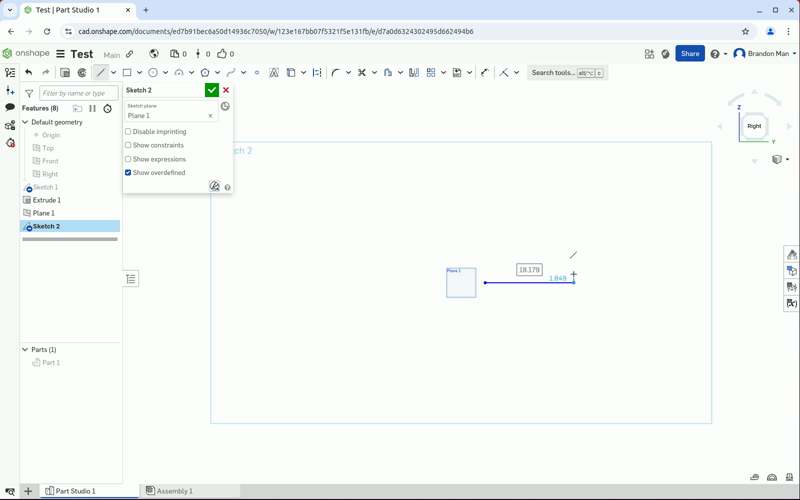
key_up(shift)
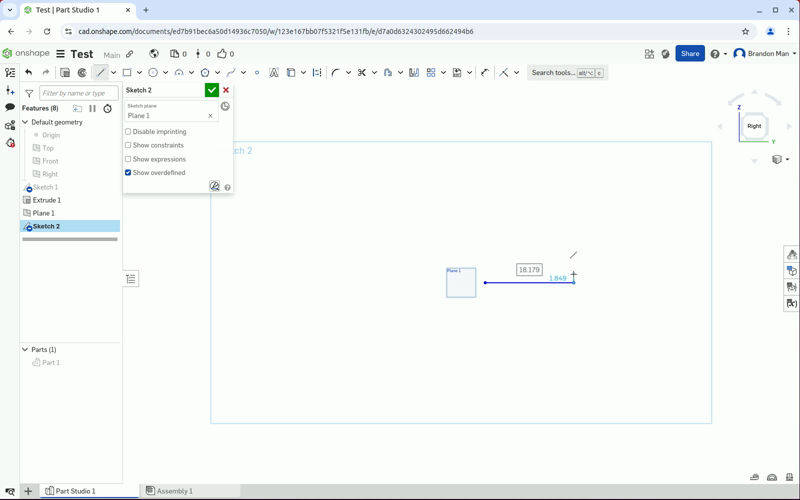
key_down(shift)
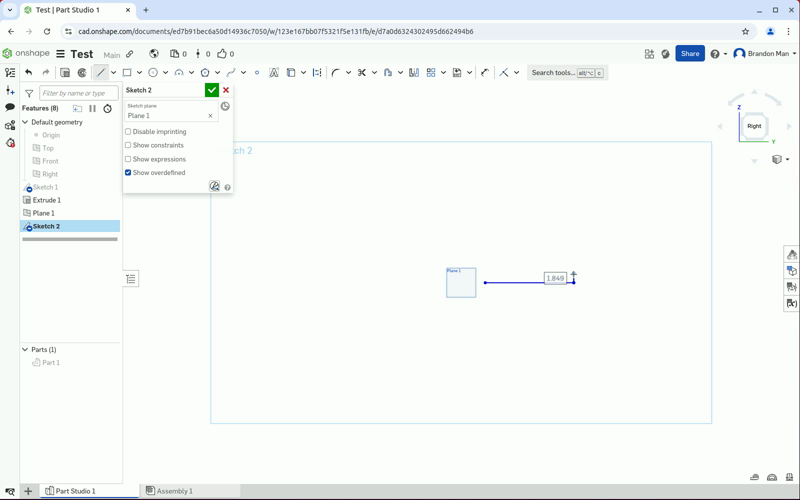
mouse_move(485, 273)
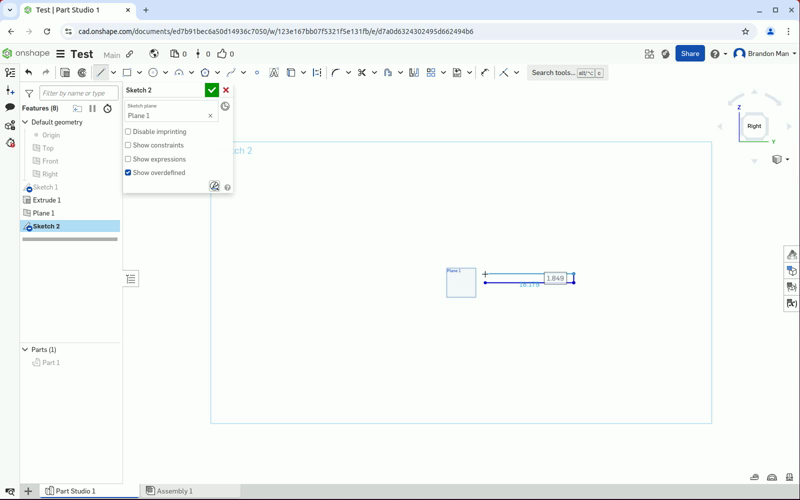
click(485, 273)
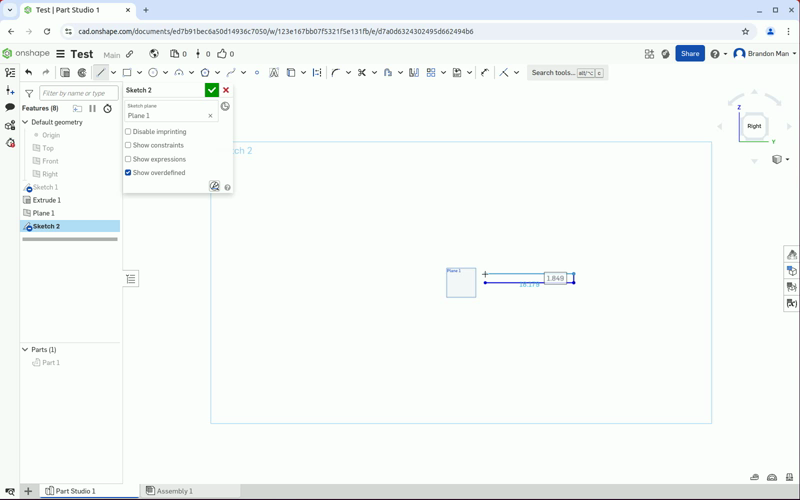
key_up(shift)
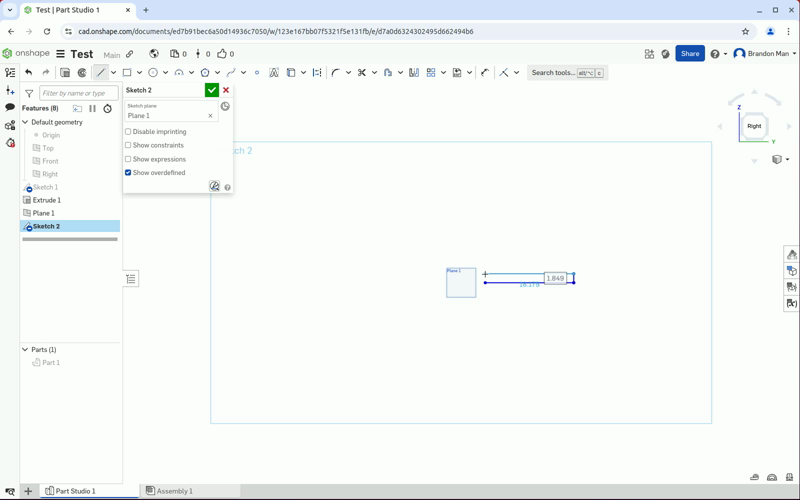
mouse_move(515, 273)
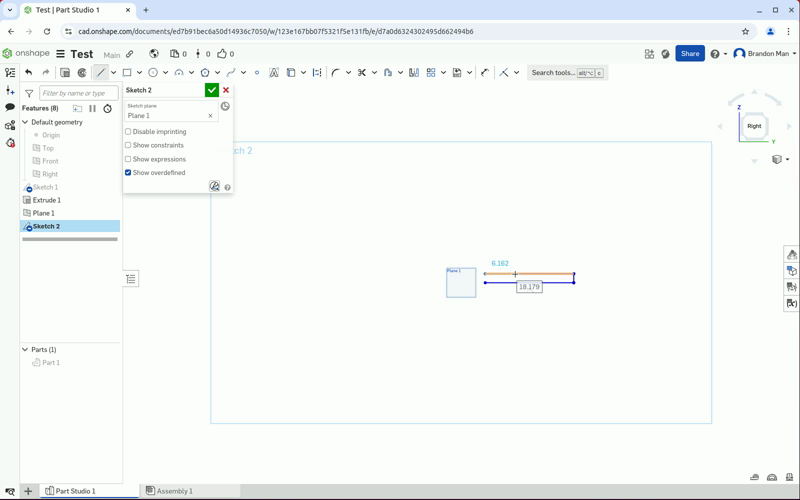
key_down(shift)
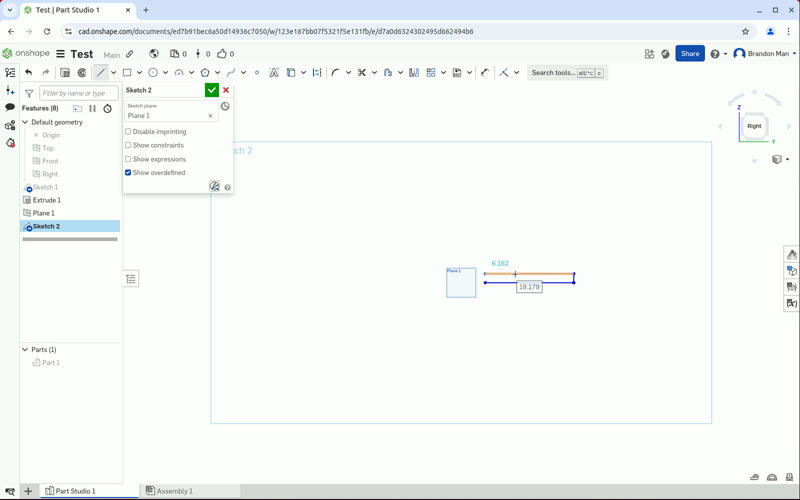
mouse_move(485, 282)
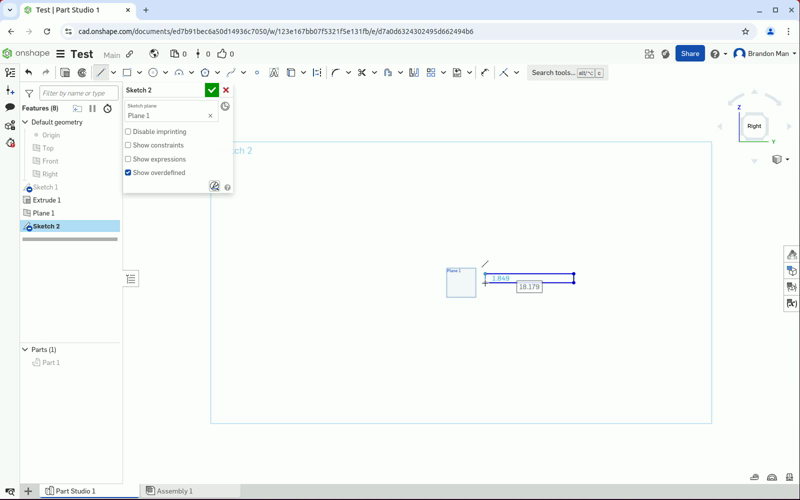
key_up(shift)
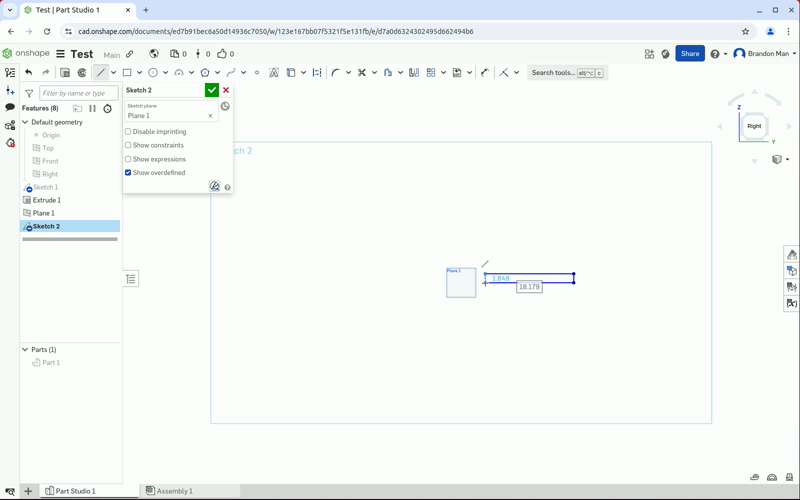
click(485, 282)
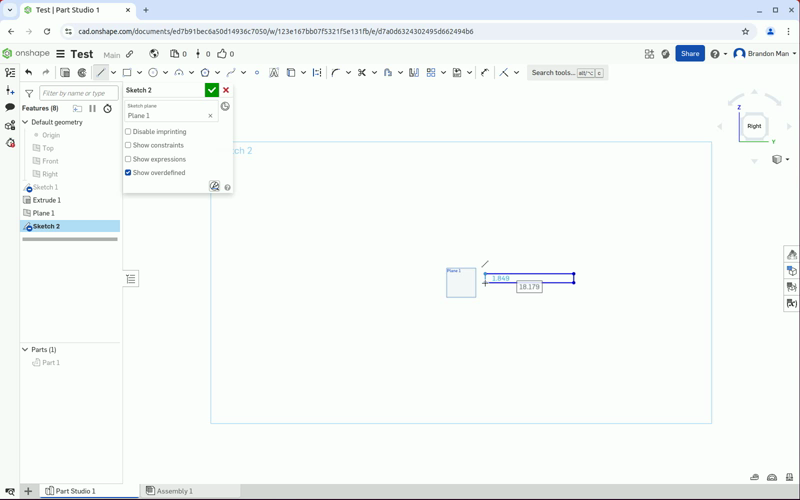
key(esc)
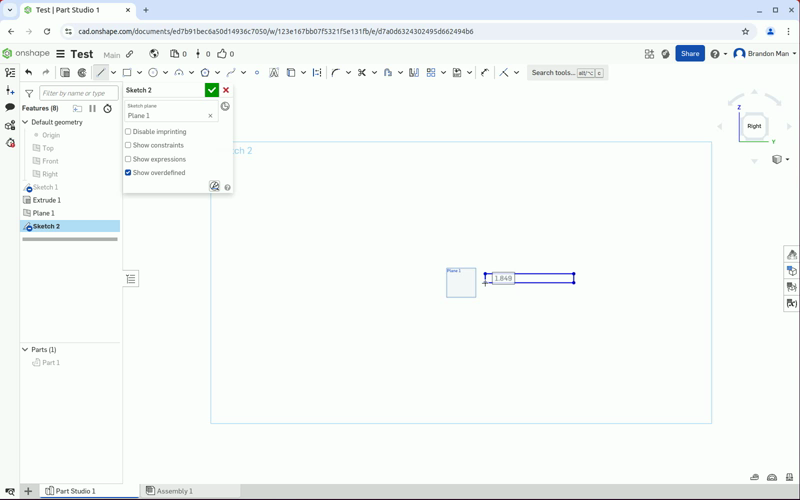
mouse_move(570, 275)
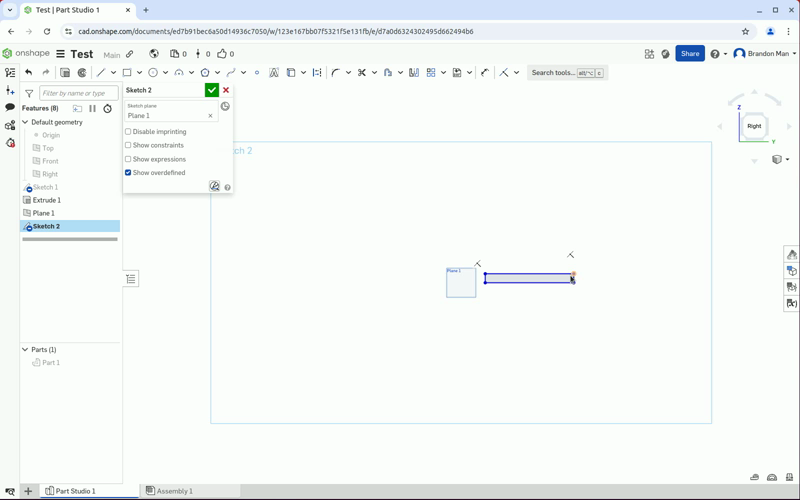
scroll(6)
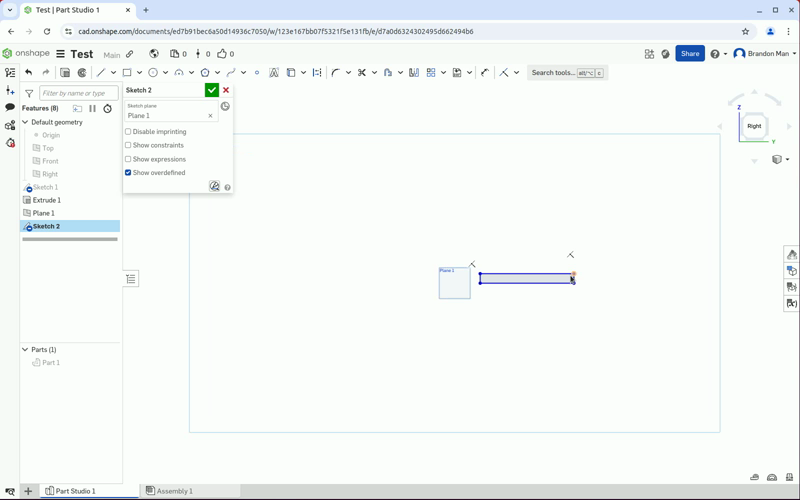
scroll(6)
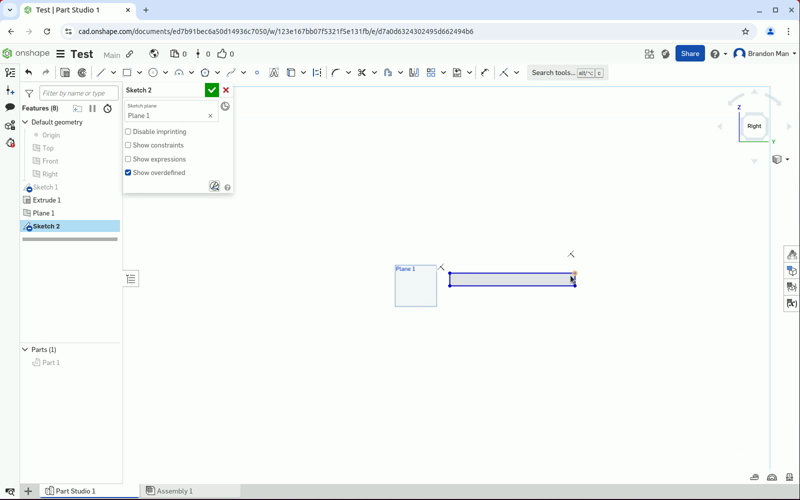
scroll(6)
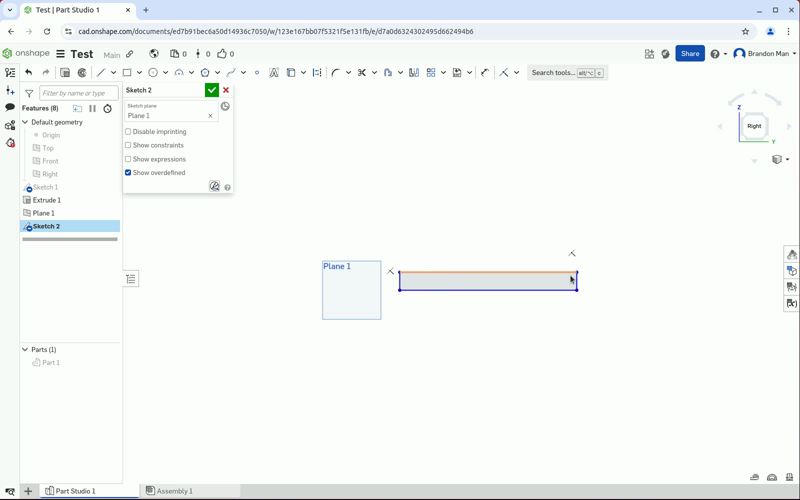
scroll(6)
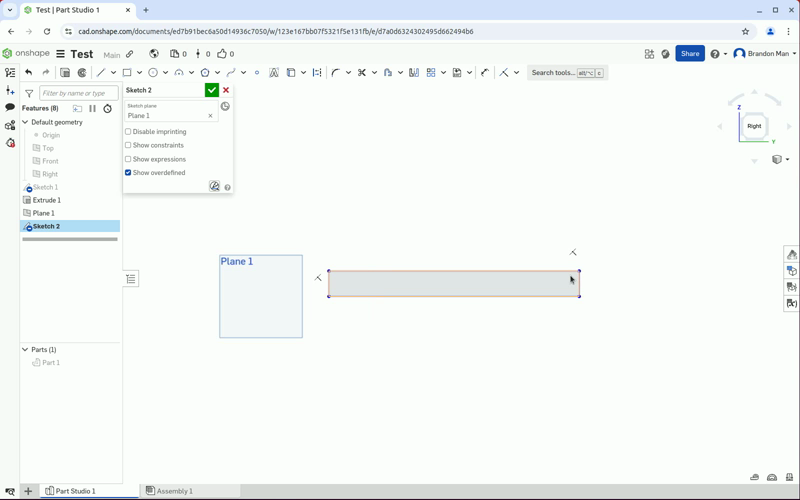
scroll(6)
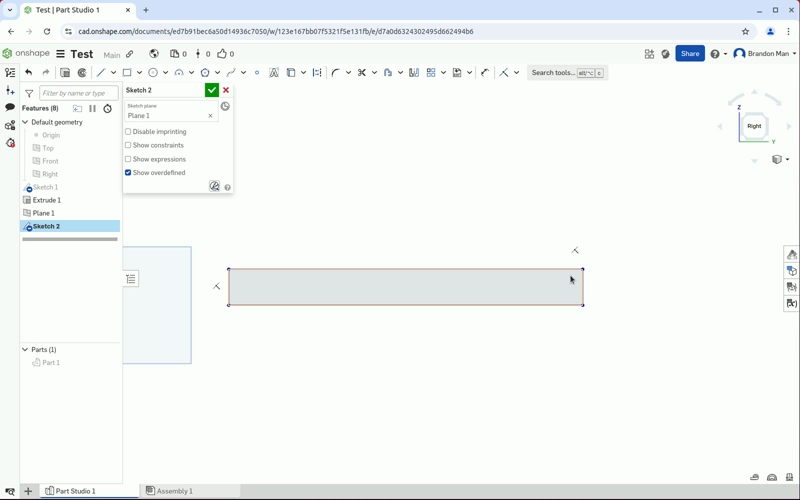
scroll(6)
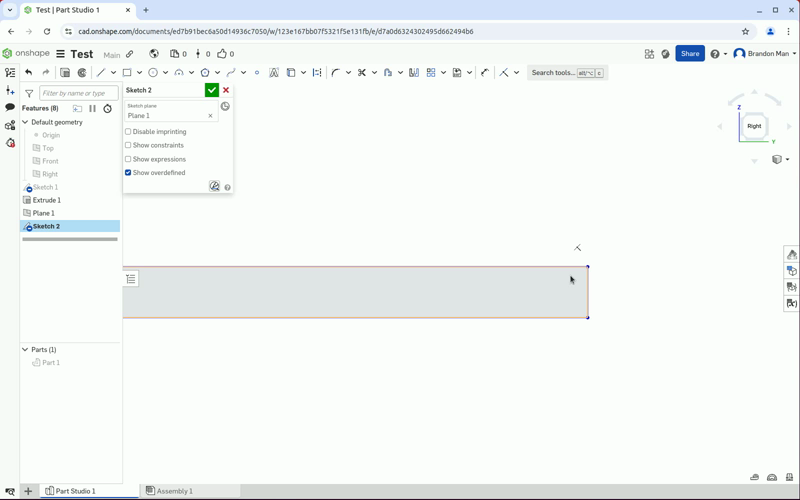
scroll(6)
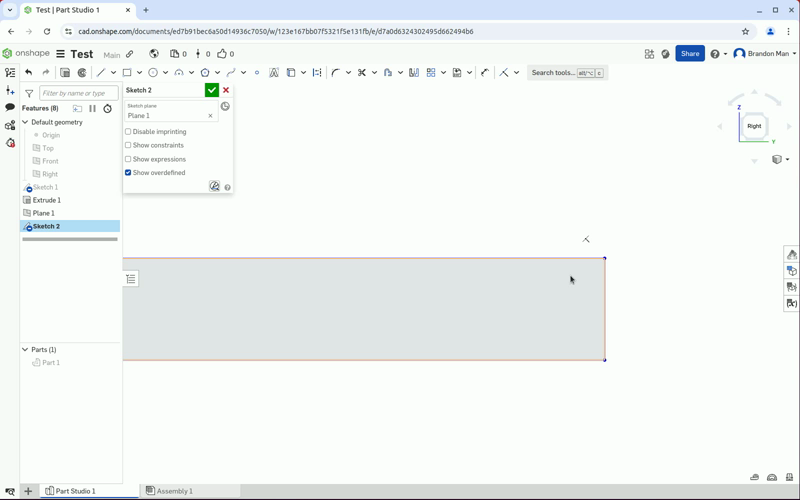
click(570, 275)
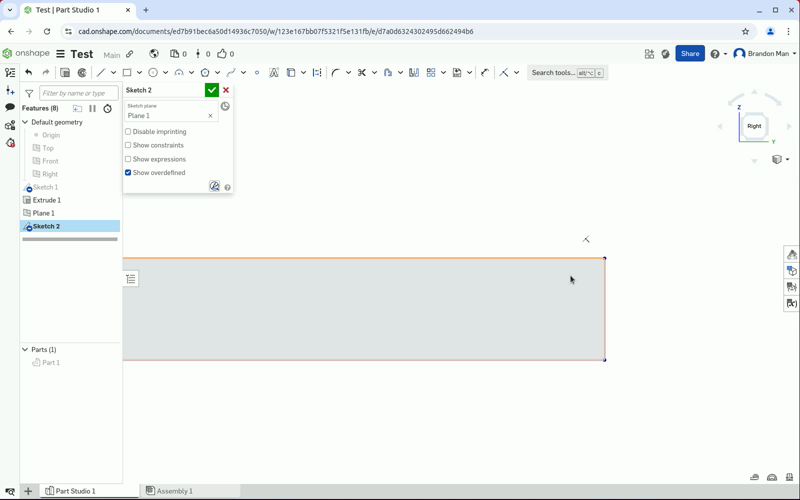
scroll(-6)
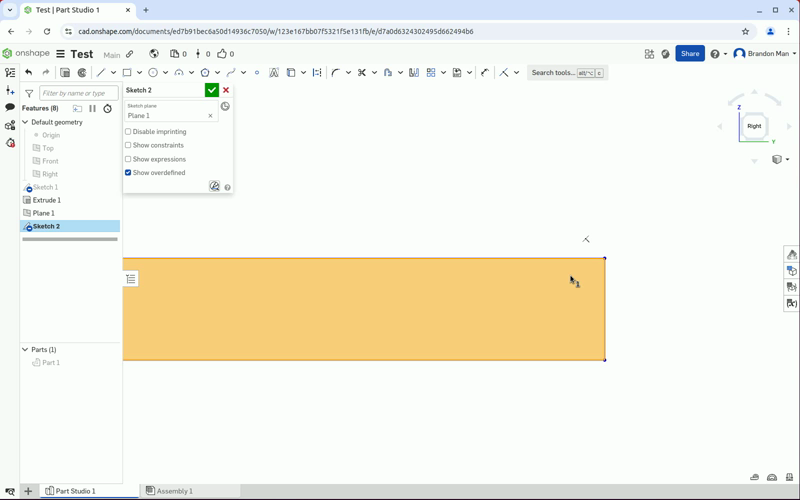
scroll(-6)
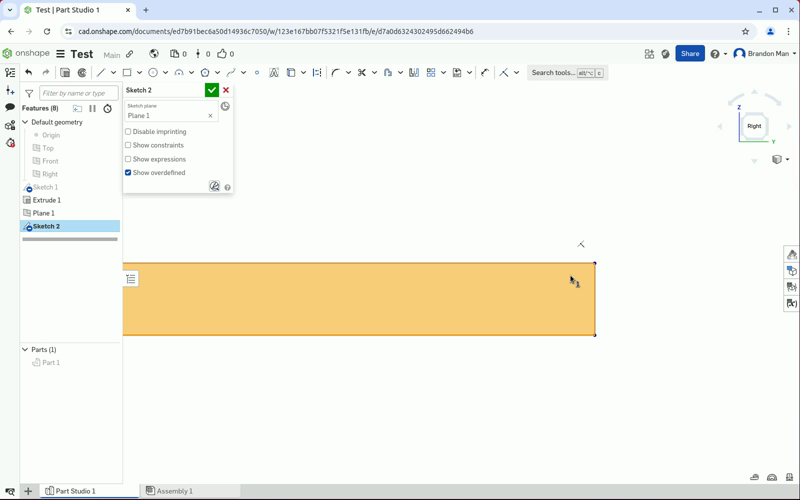
scroll(-6)
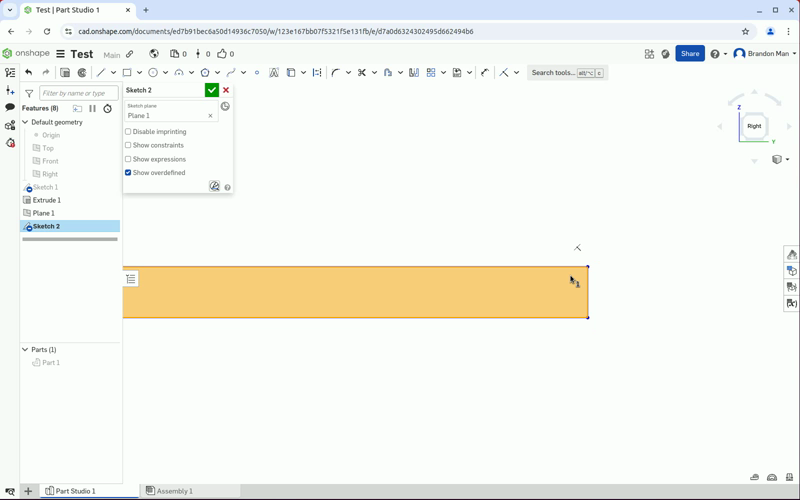
scroll(-6)
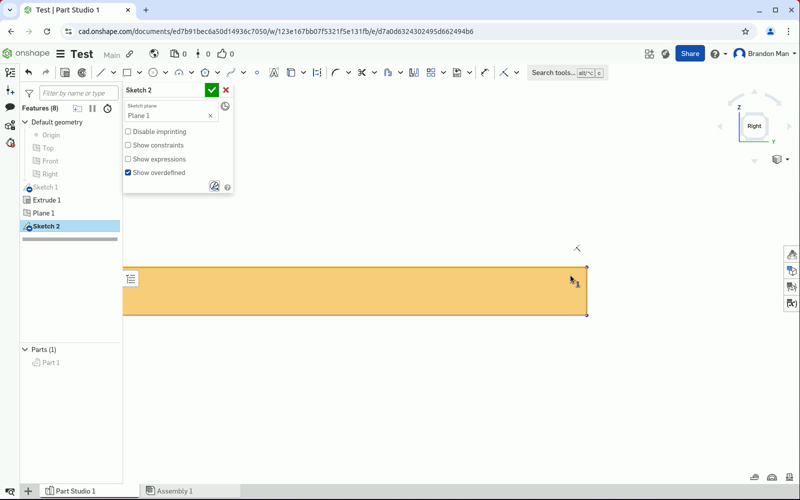
scroll(-6)
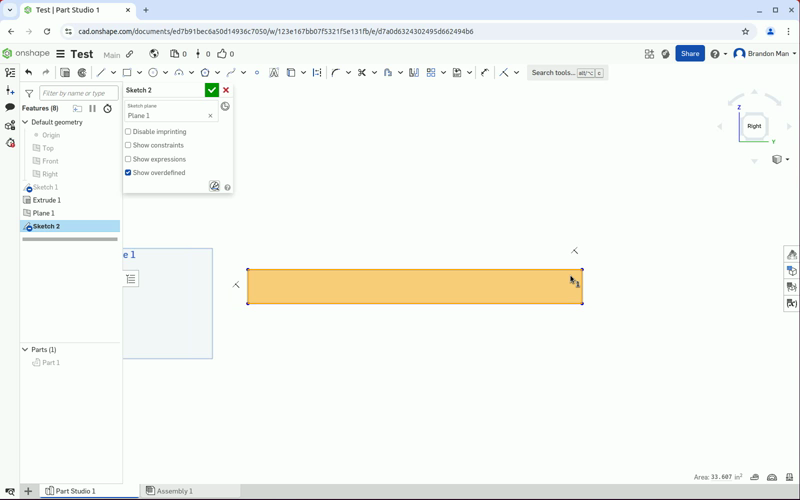
scroll(-6)
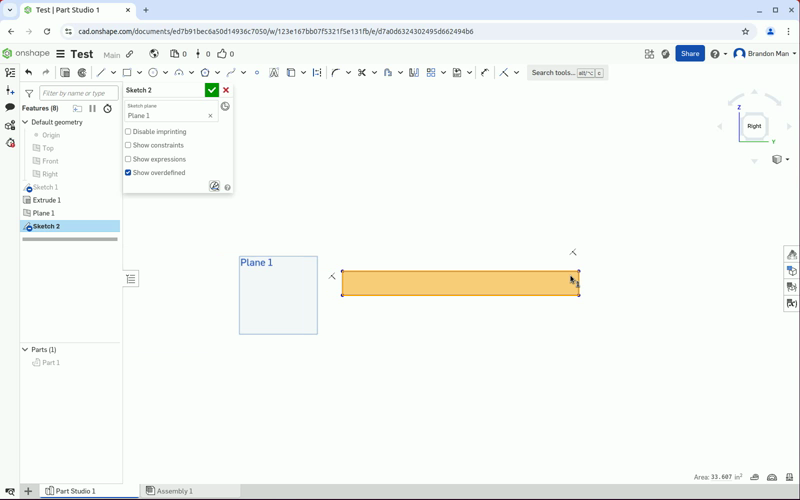
scroll(-6)
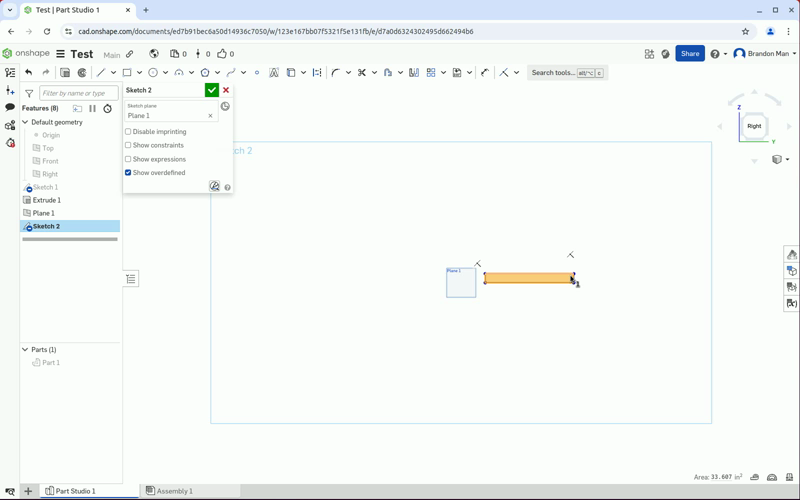
mouse_move(73, 352)
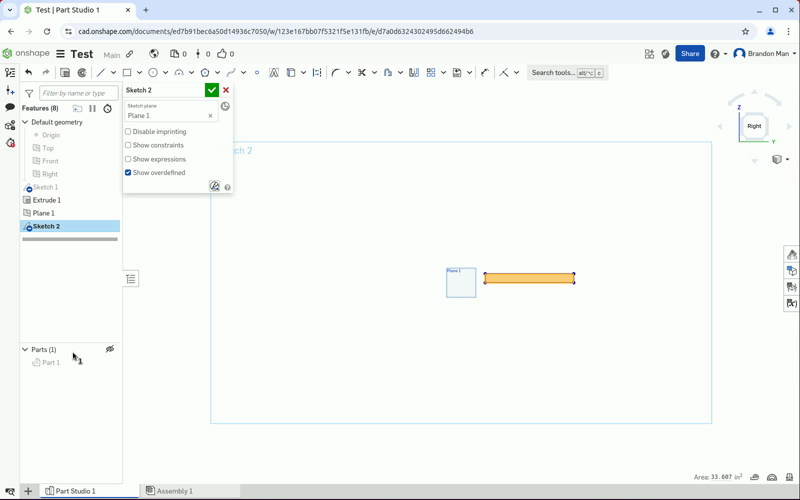
key(shift+y)
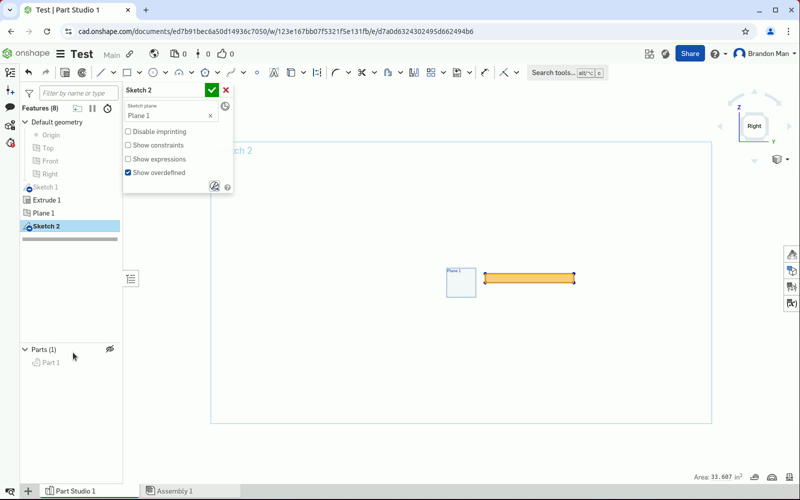
key(shift+e)
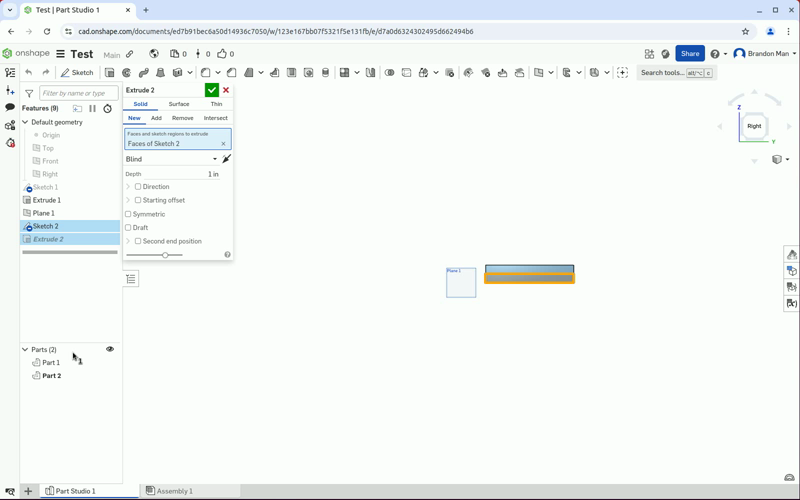
mouse_move(143, 106)
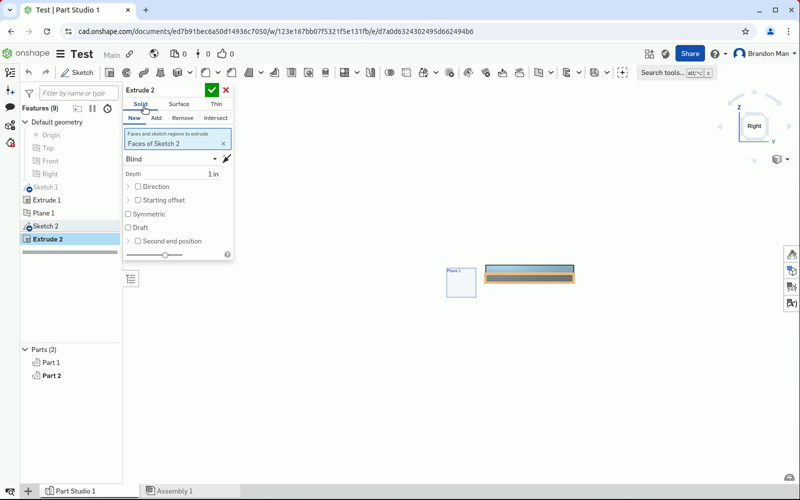
click(143, 106)
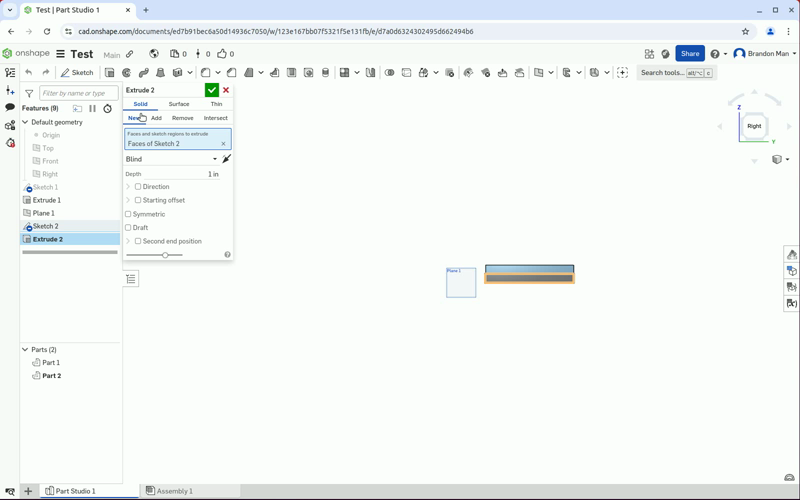
mouse_move(137, 120)
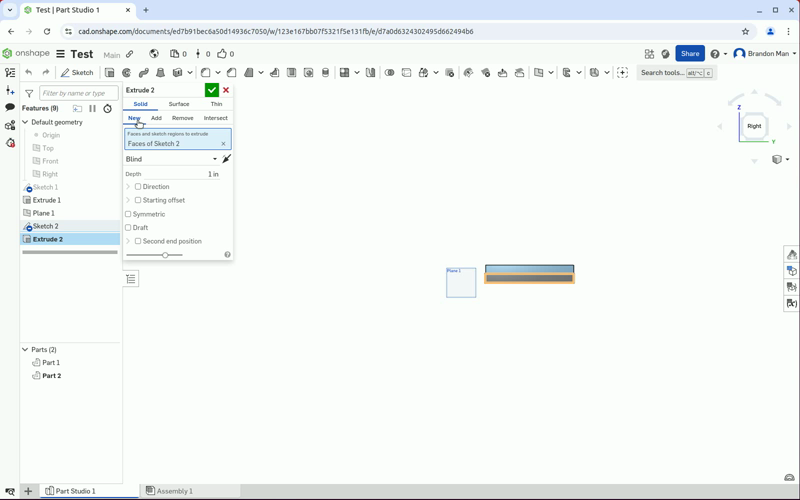
click(137, 120)
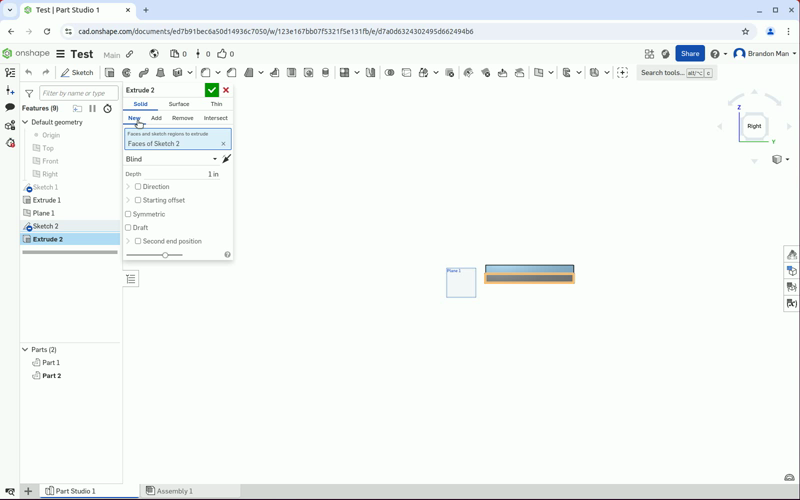
key(tab, 4)
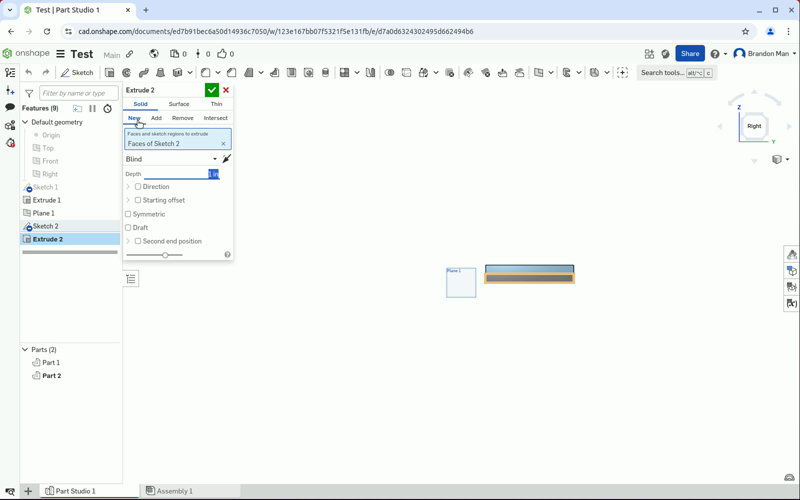
text(1.685)
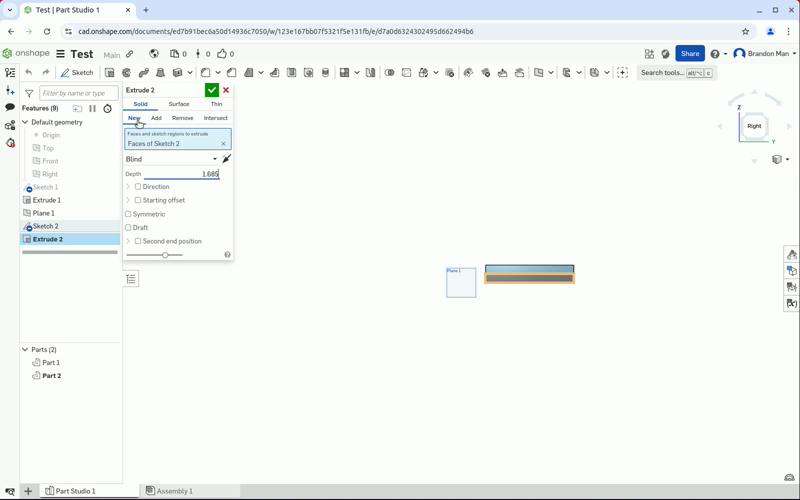
key(enter)
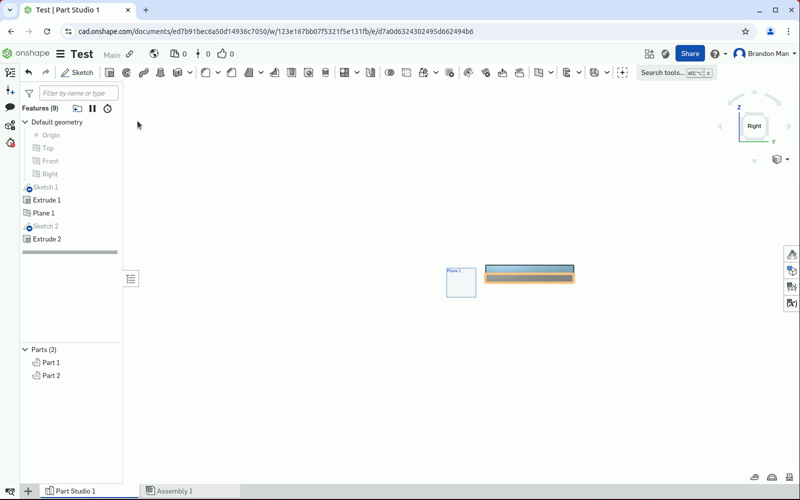
key(shift+h)
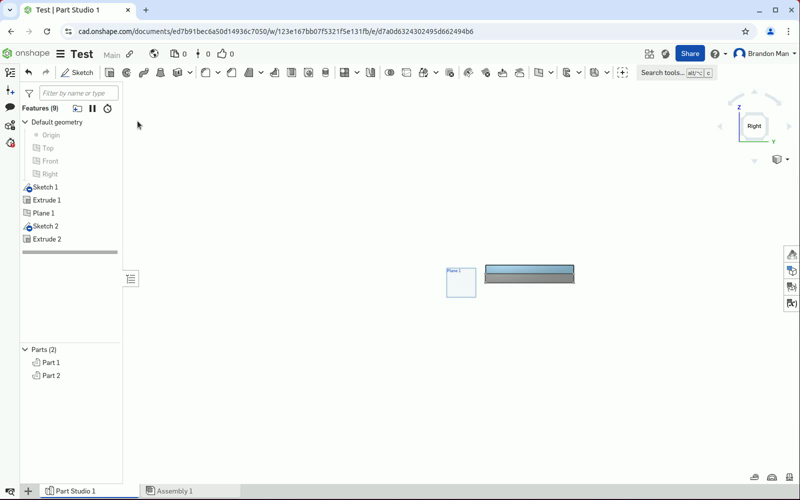
key(shift+h)
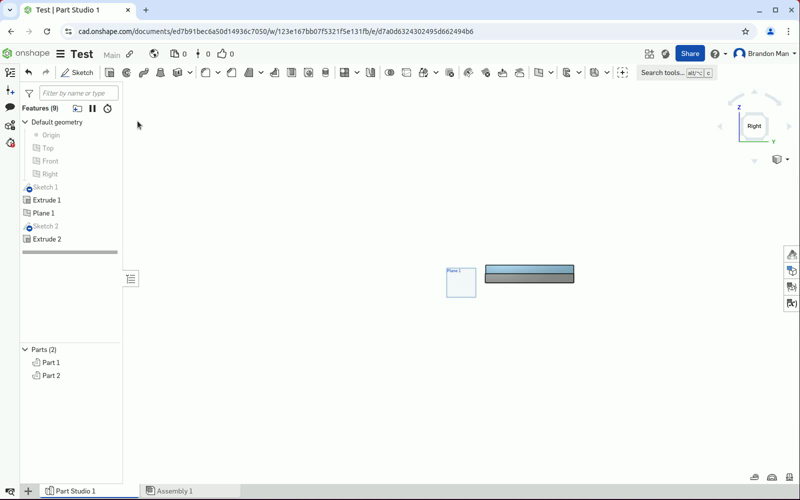
mouse_move(73, 189)
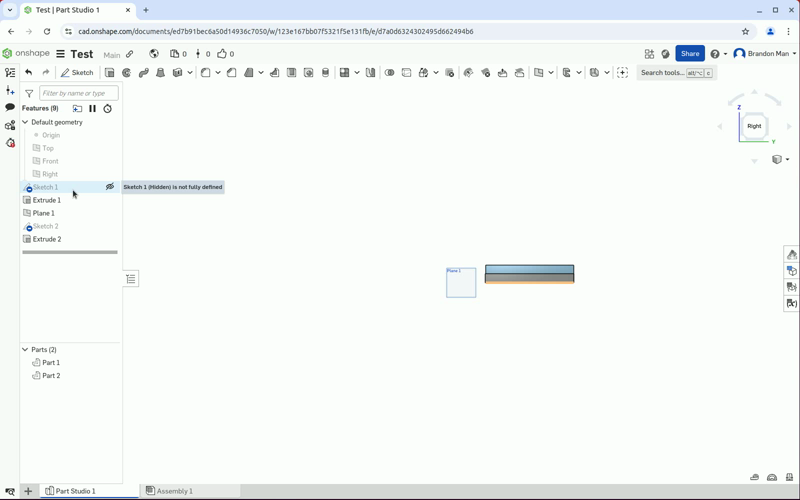
click(73, 189)
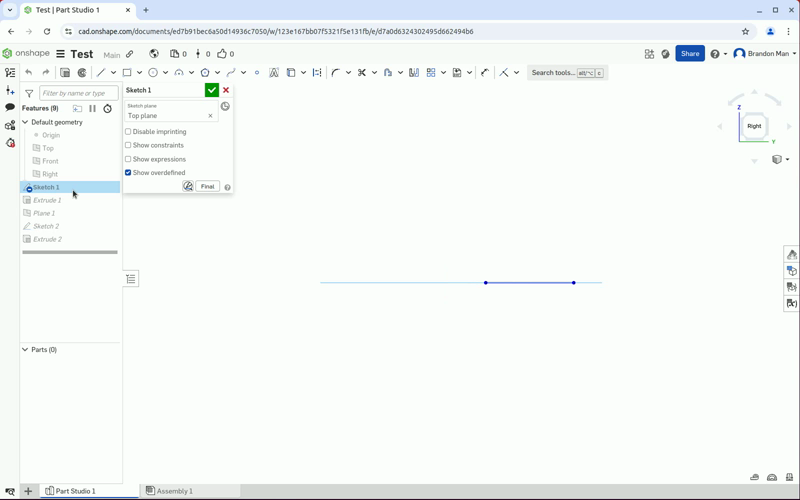
mouse_move(229, 92)
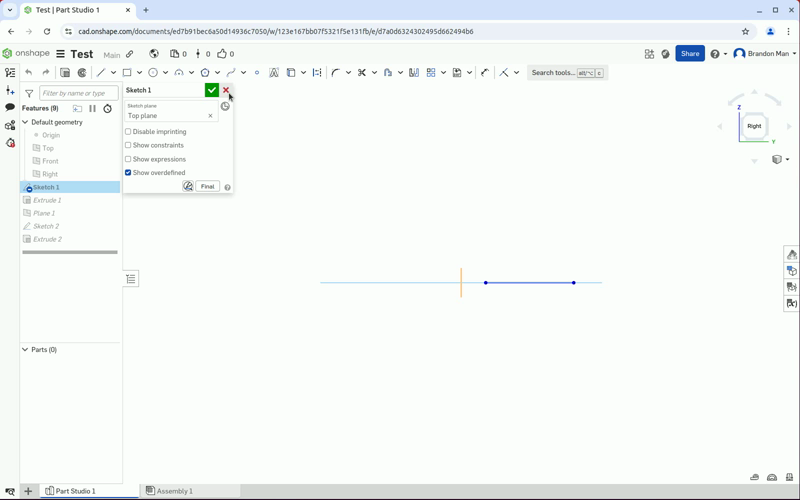
click(229, 92)
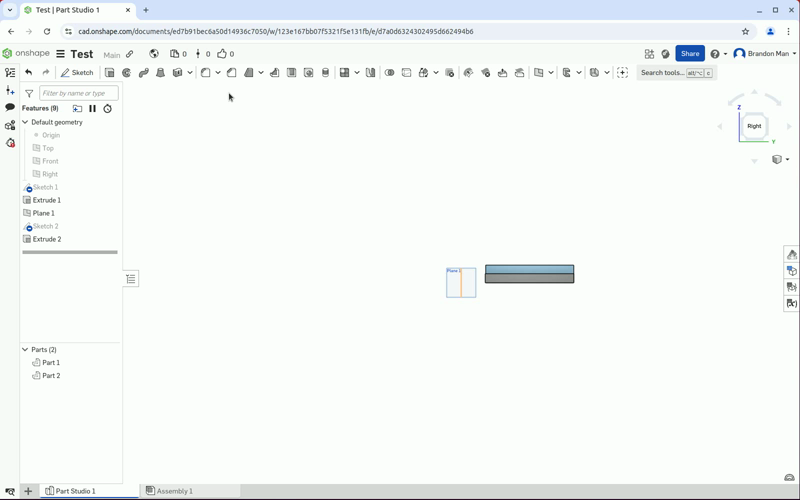
mouse_move(541, 75)
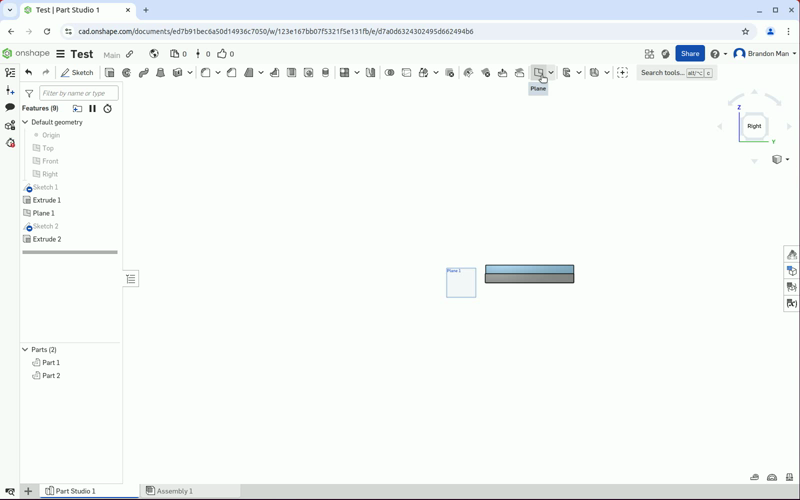
click(541, 75)
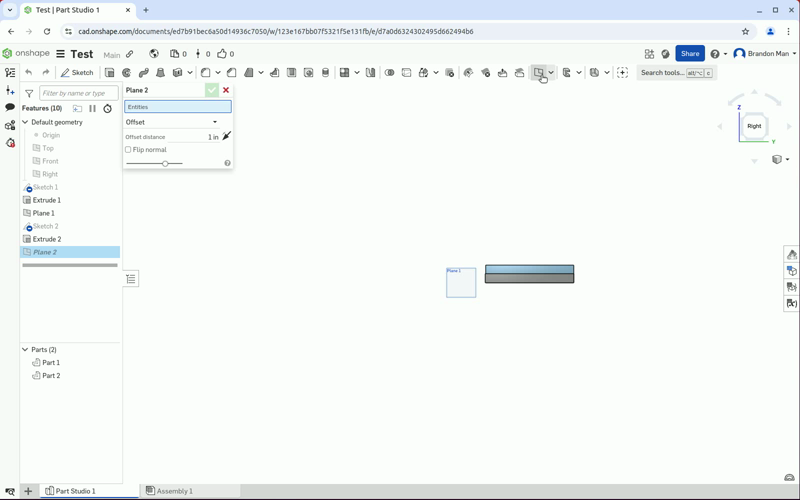
mouse_move(73, 176)
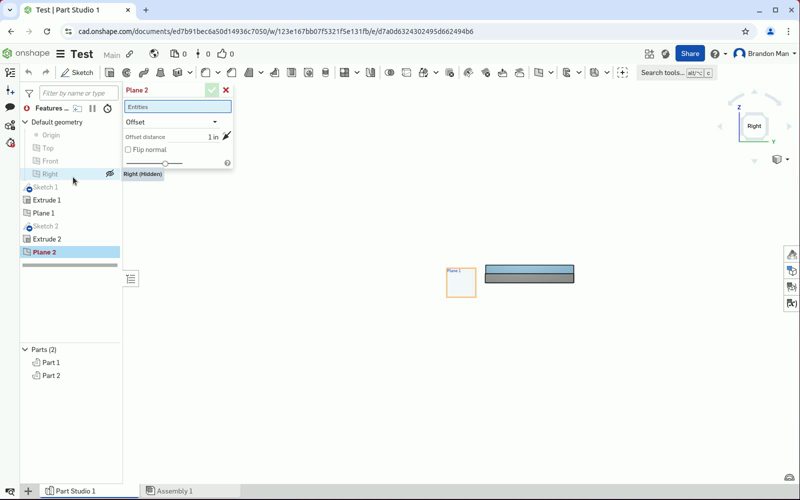
click(73, 176)
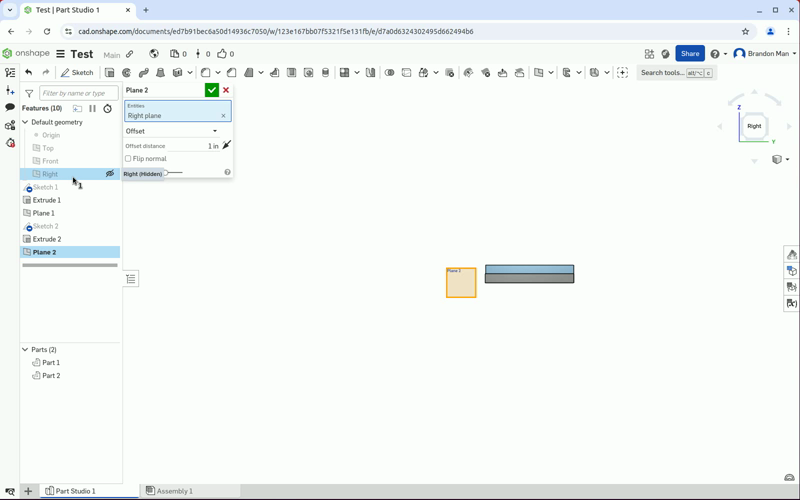
key(tab, 2)
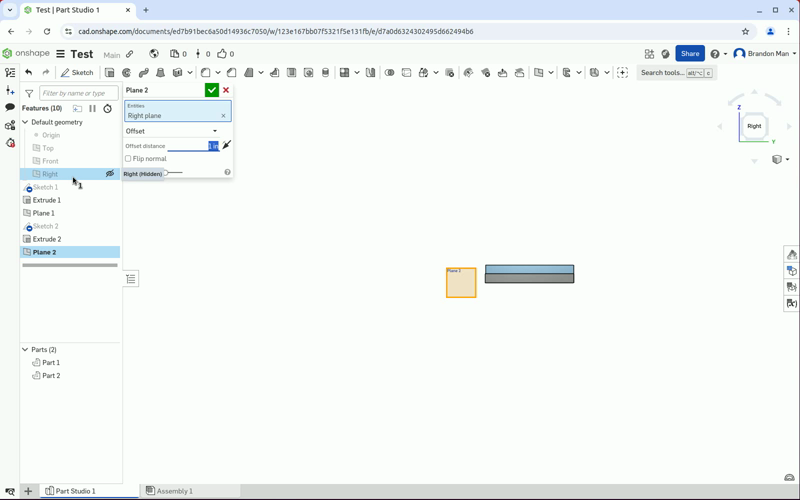
text(16.607)
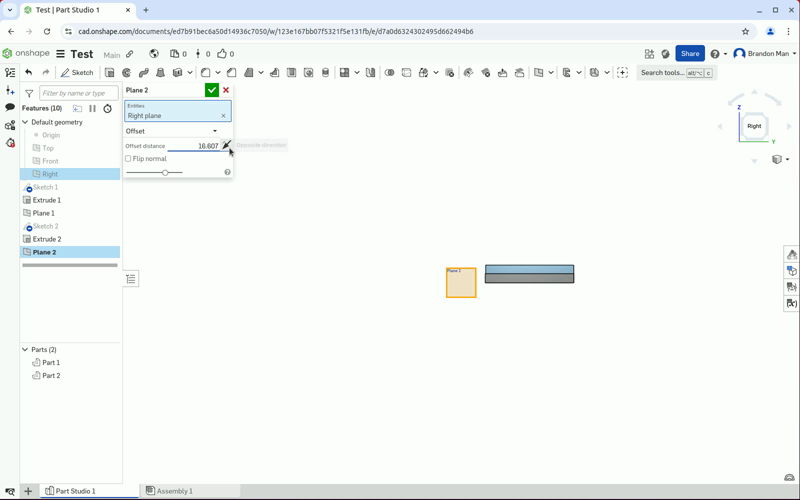
mouse_move(229, 147)
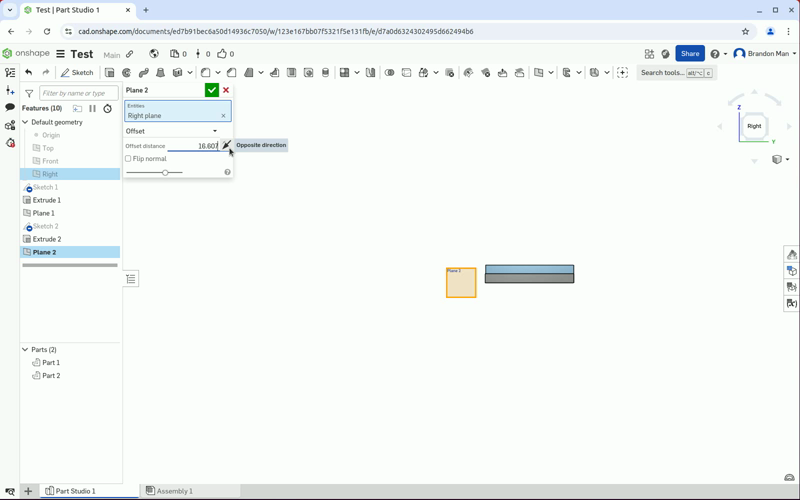
click(229, 147)
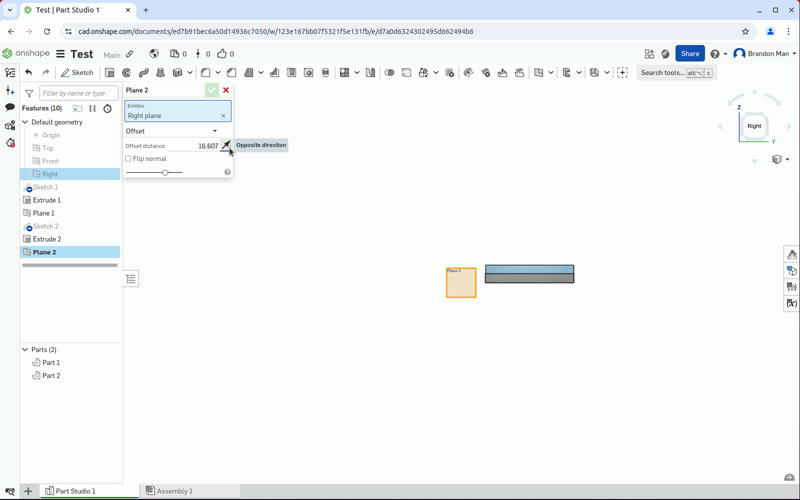
key(enter, 2)
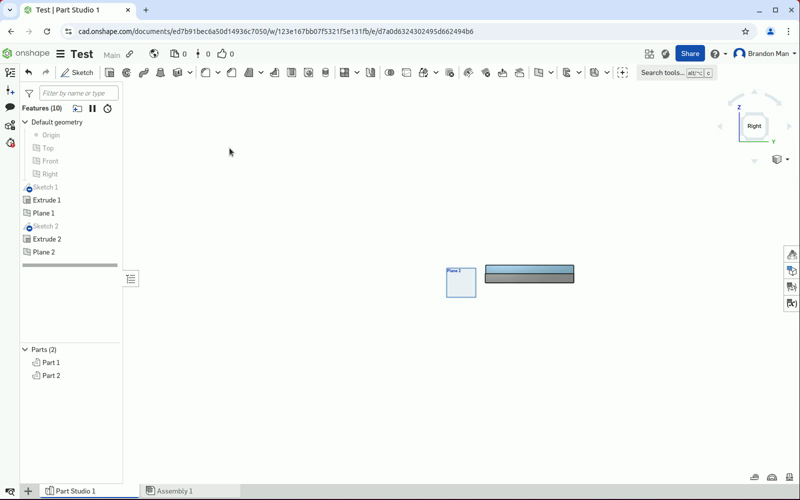
key(shift+s)
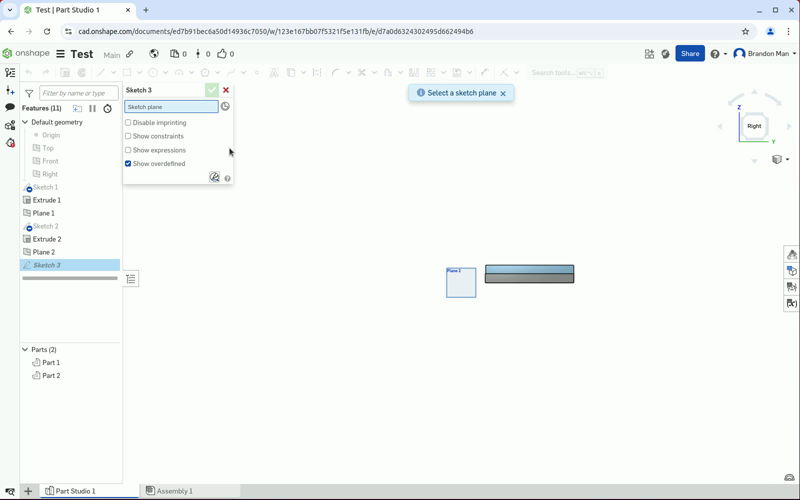
mouse_move(73, 254)
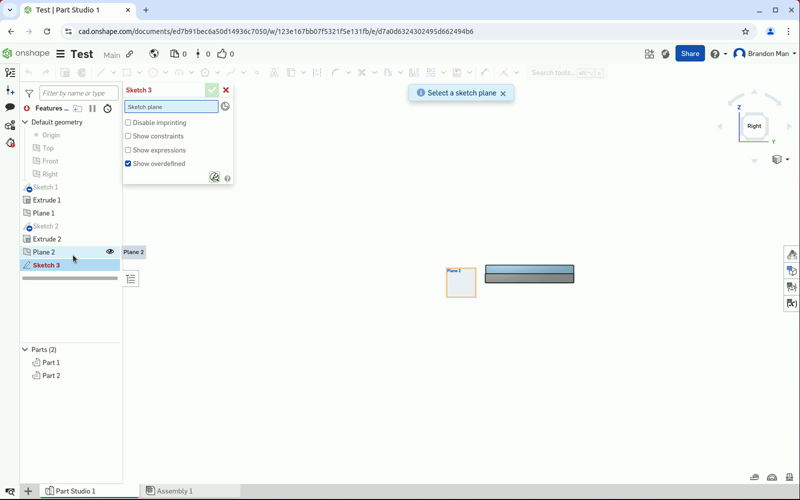
click(73, 254)
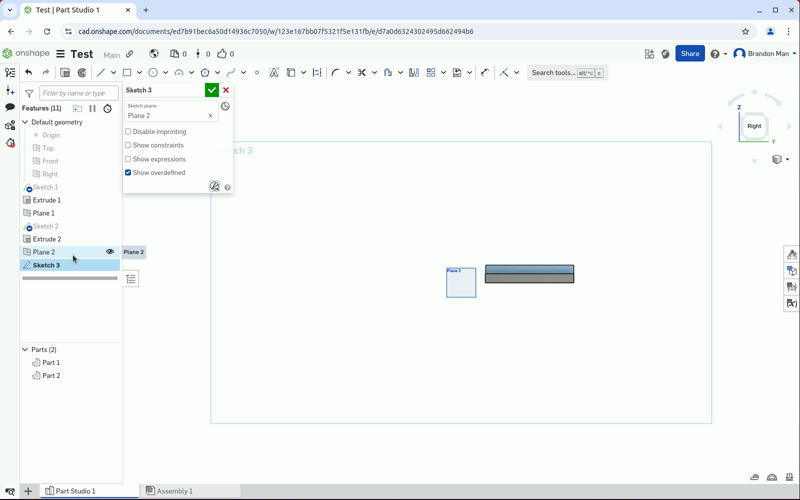
mouse_move(73, 352)
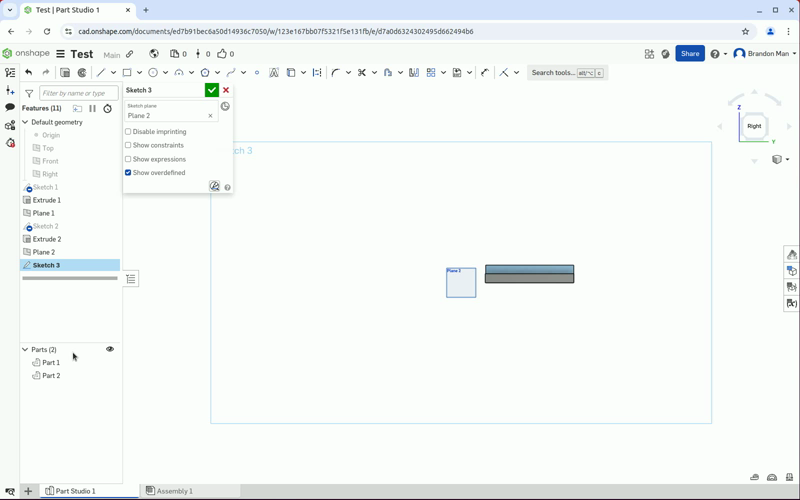
key(y)
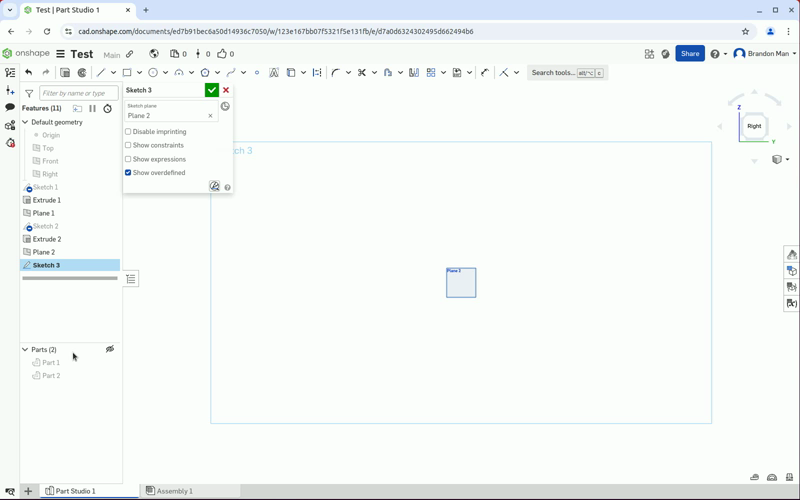
key(l)
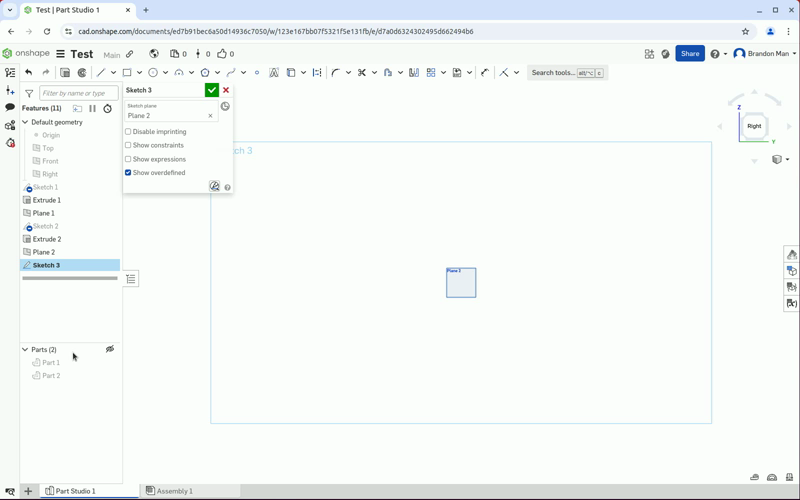
key_down(shift)
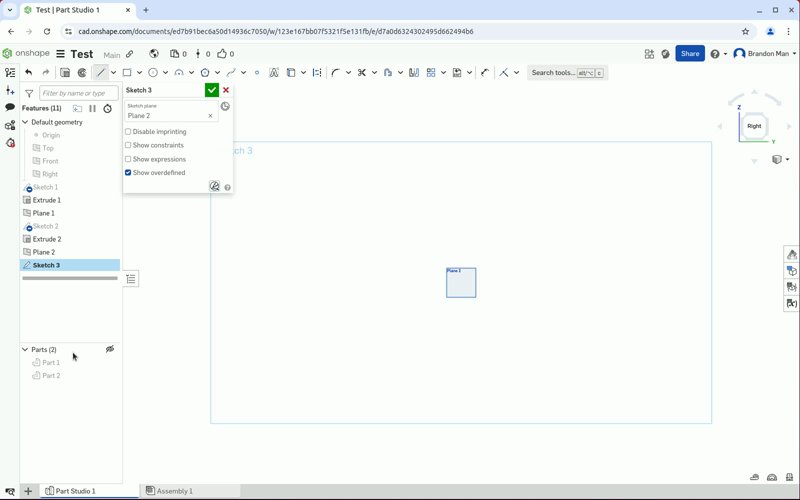
mouse_move(485, 282)
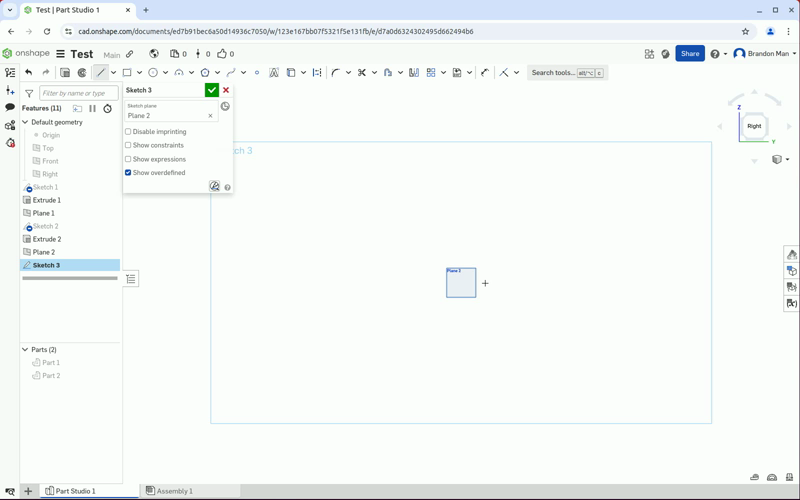
click(485, 282)
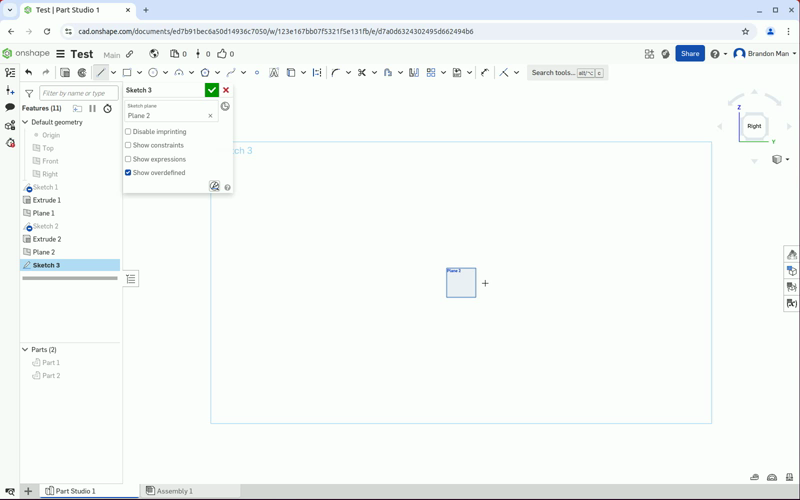
key_up(shift)
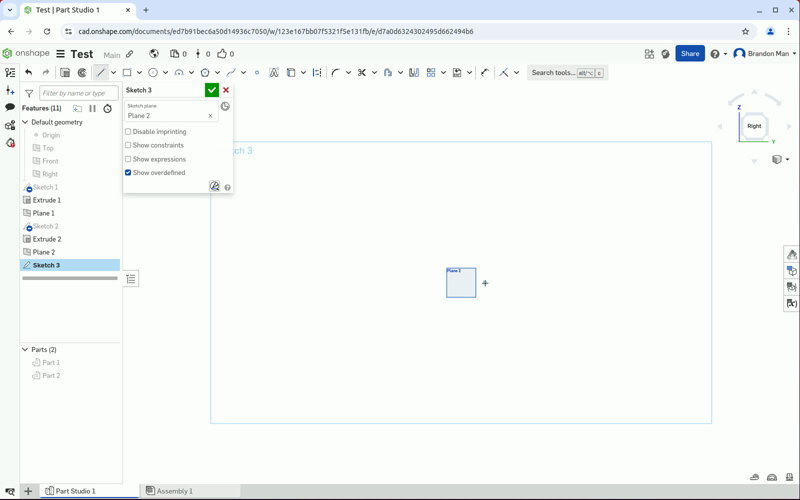
key_down(shift)
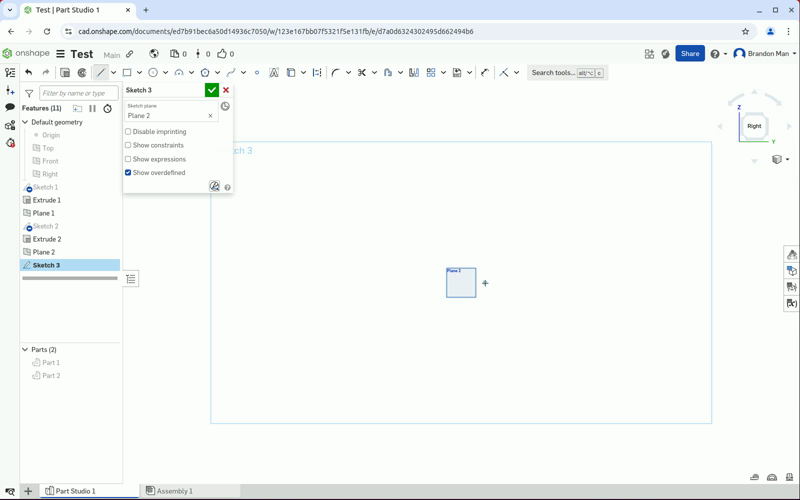
mouse_move(573, 282)
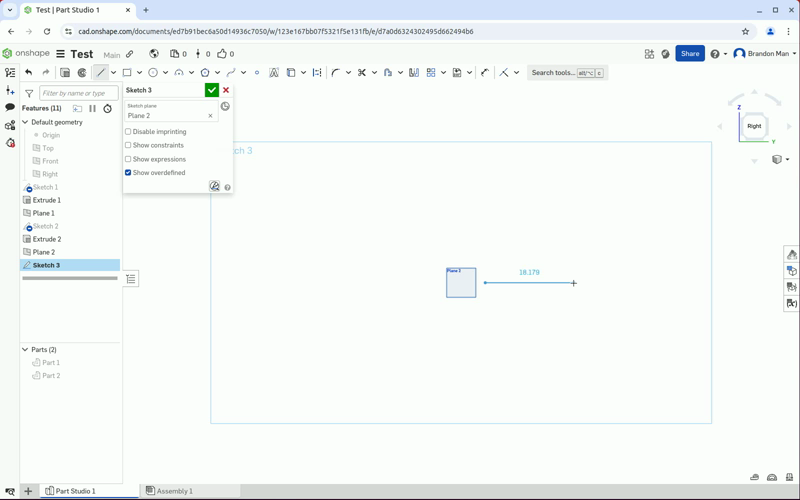
click(573, 282)
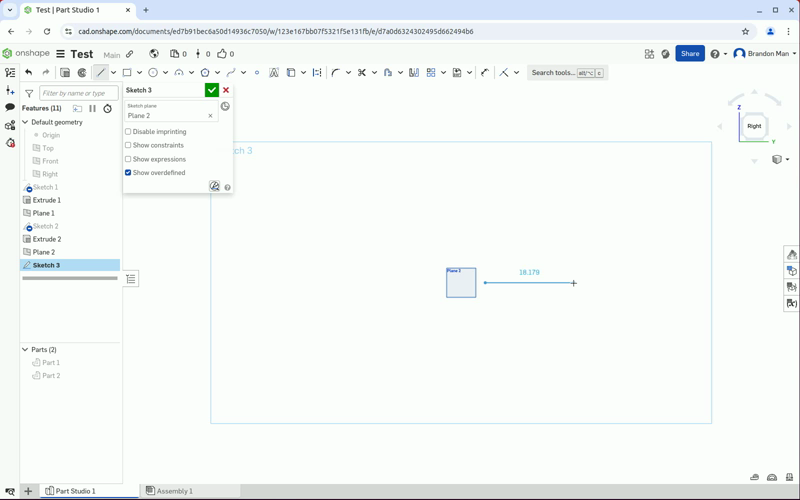
key_up(shift)
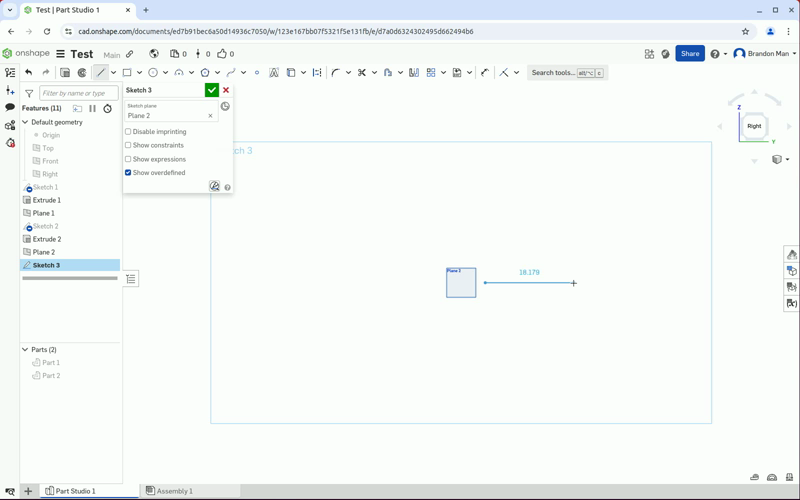
key_down(shift)
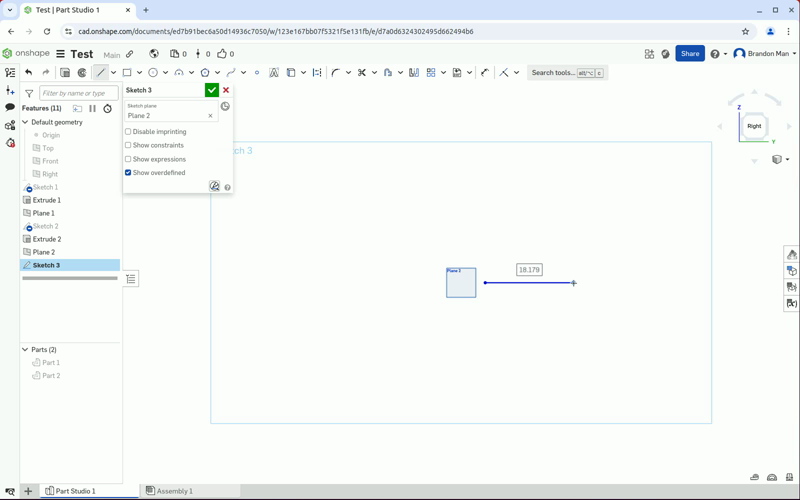
mouse_move(589, 282)
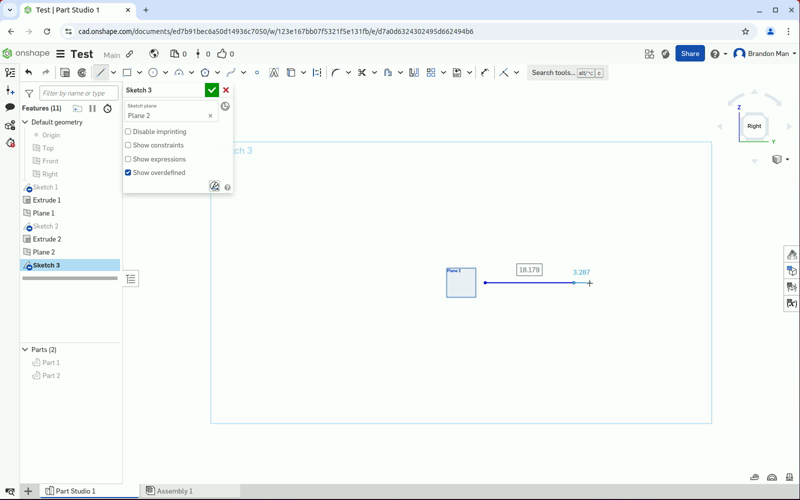
mouse_move(573, 273)
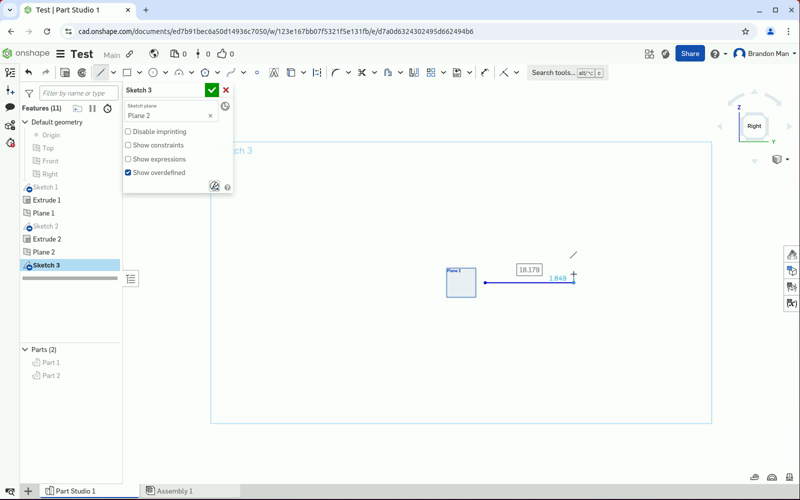
click(573, 273)
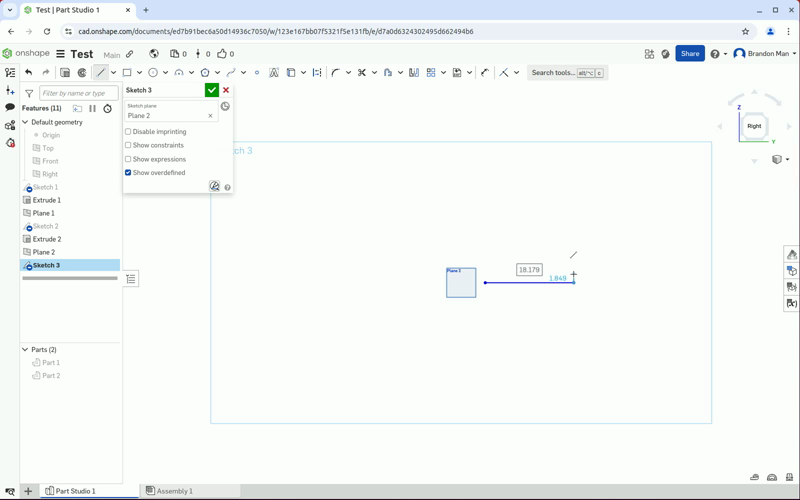
key_up(shift)
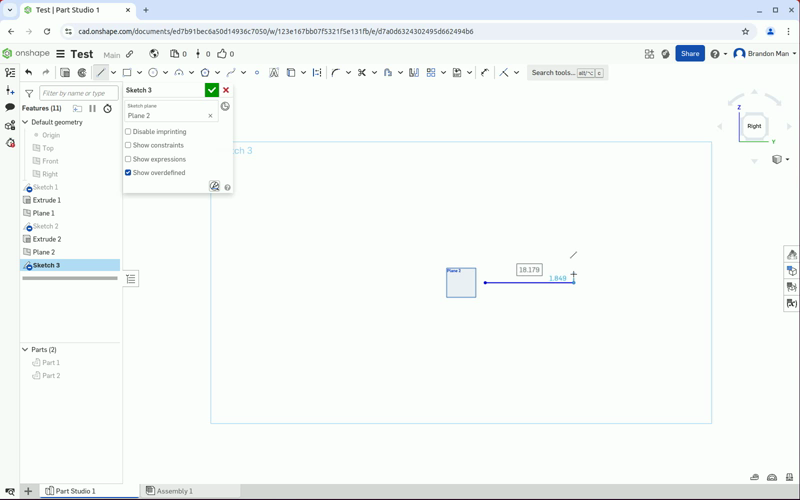
key_down(shift)
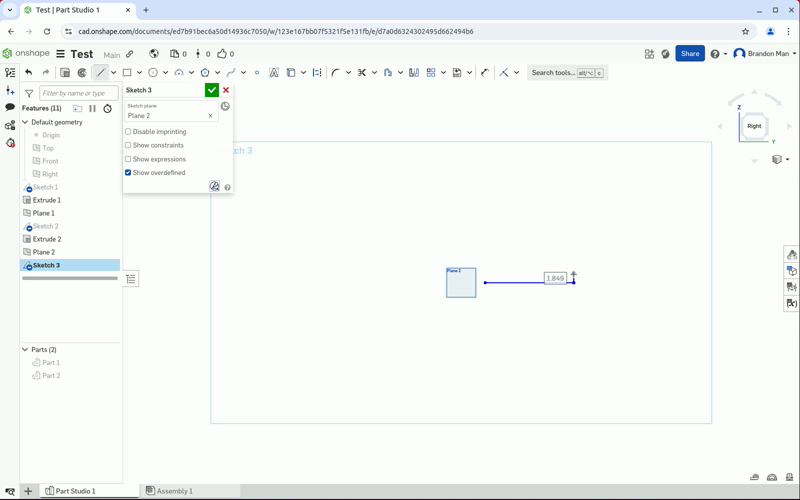
mouse_move(485, 273)
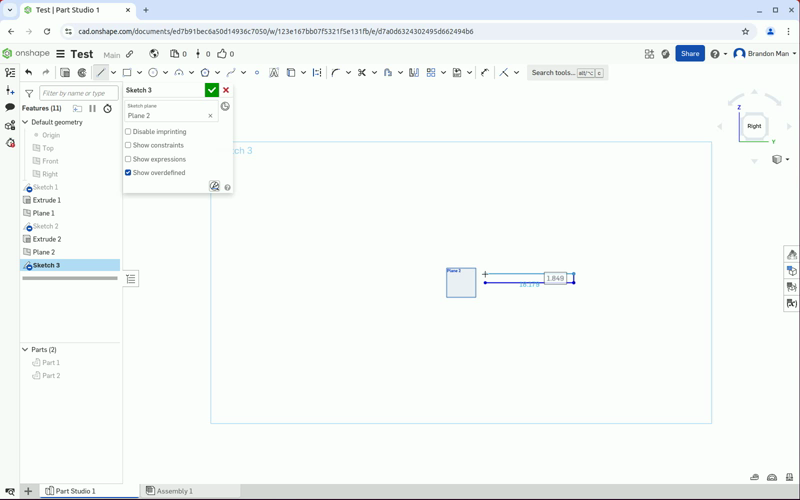
click(485, 273)
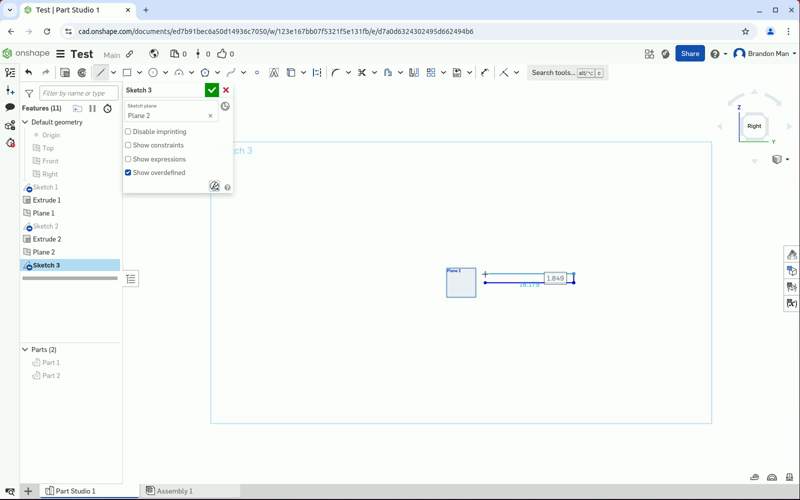
key_up(shift)
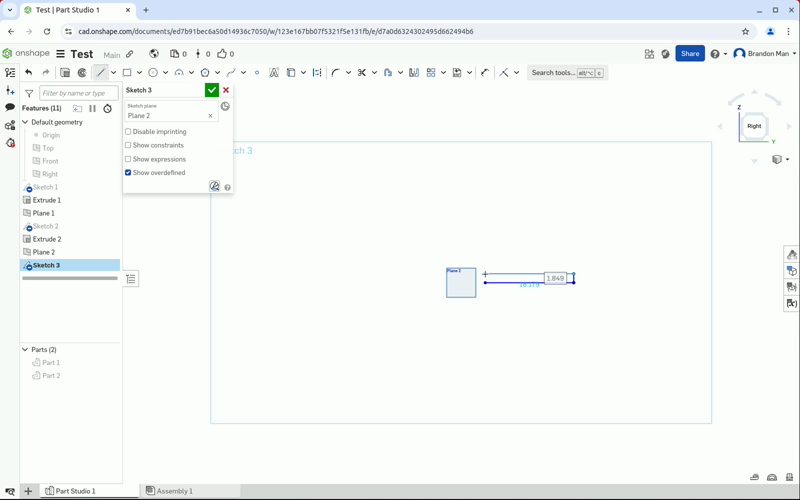
mouse_move(515, 273)
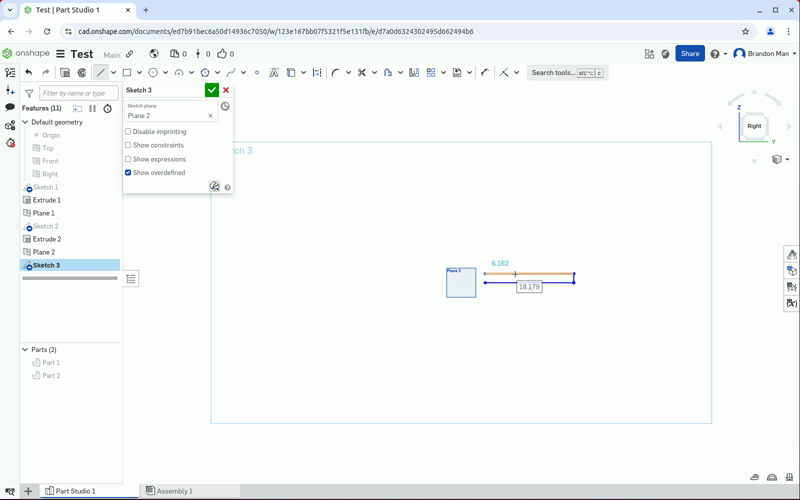
key_down(shift)
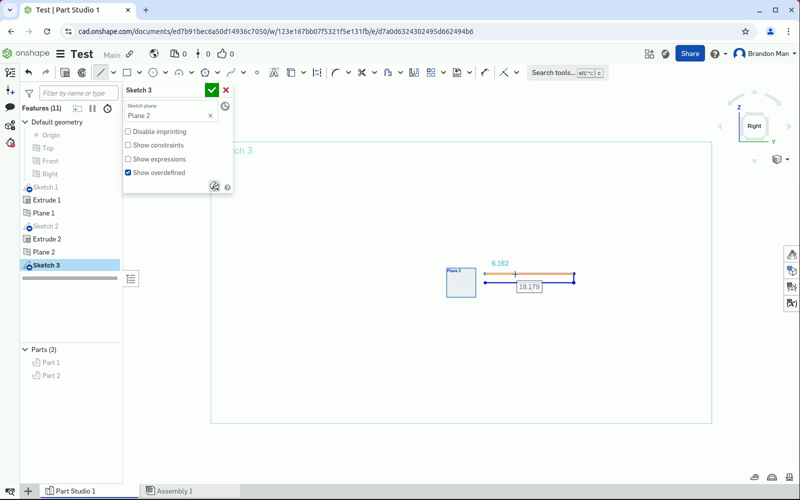
mouse_move(485, 282)
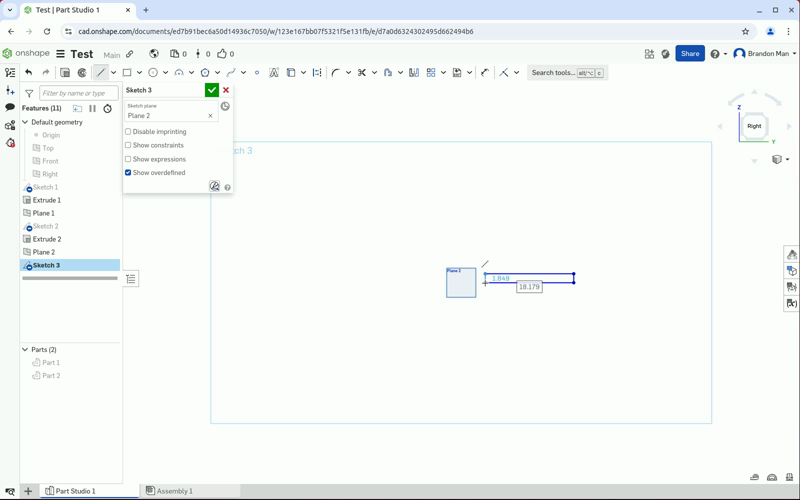
key_up(shift)
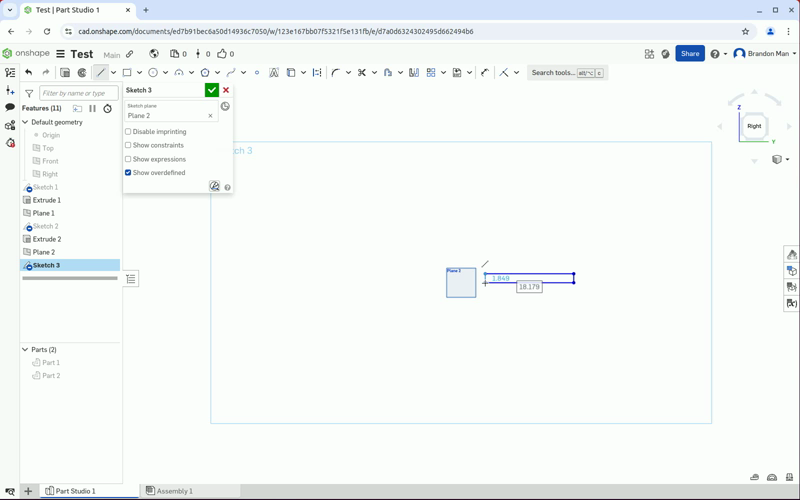
click(485, 282)
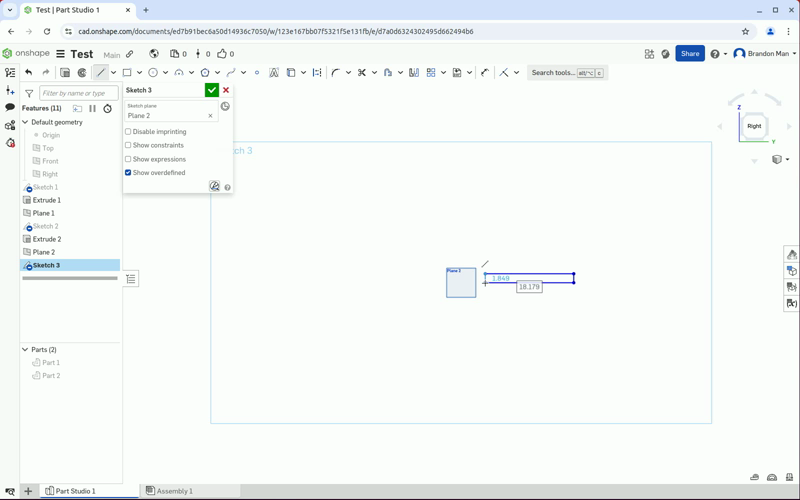
key(esc)
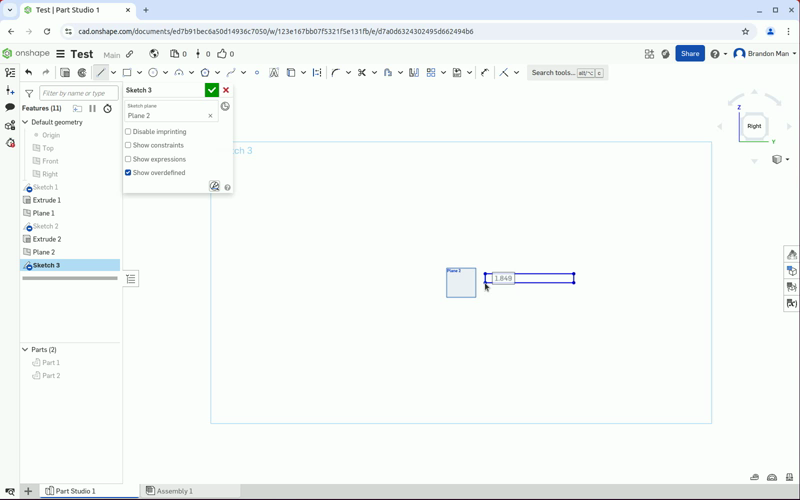
mouse_move(556, 277)
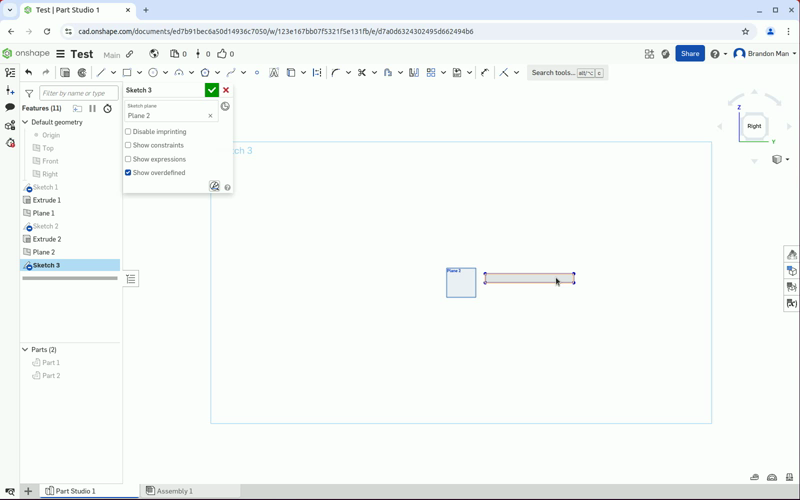
scroll(6)
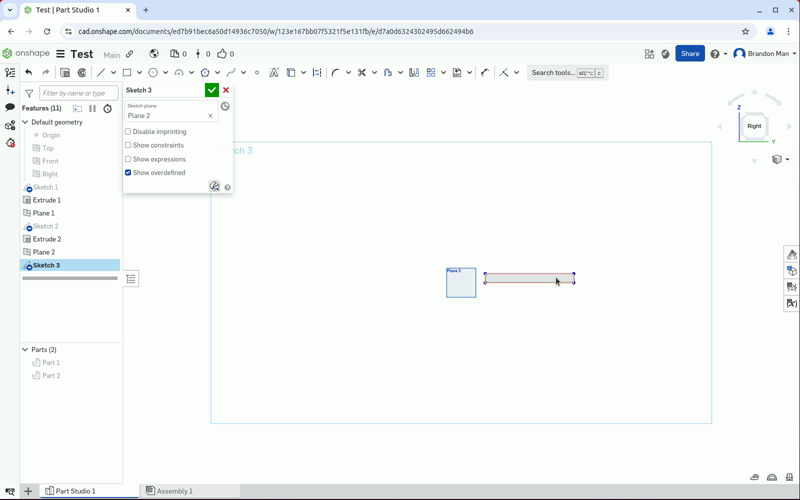
scroll(6)
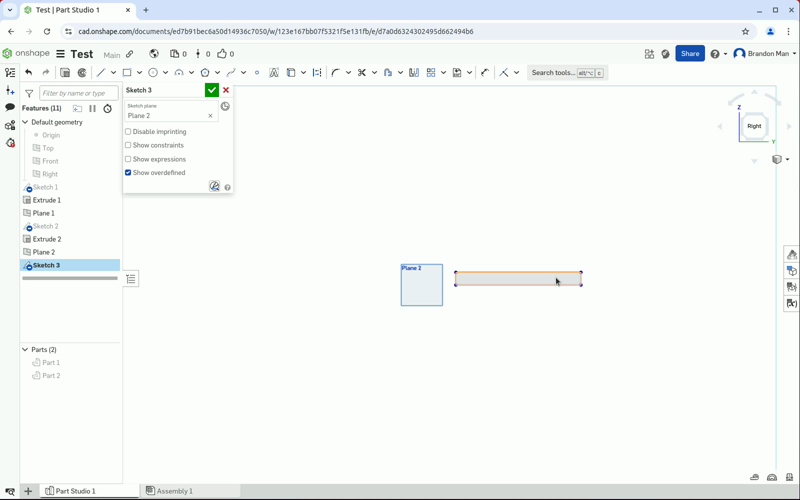
scroll(6)
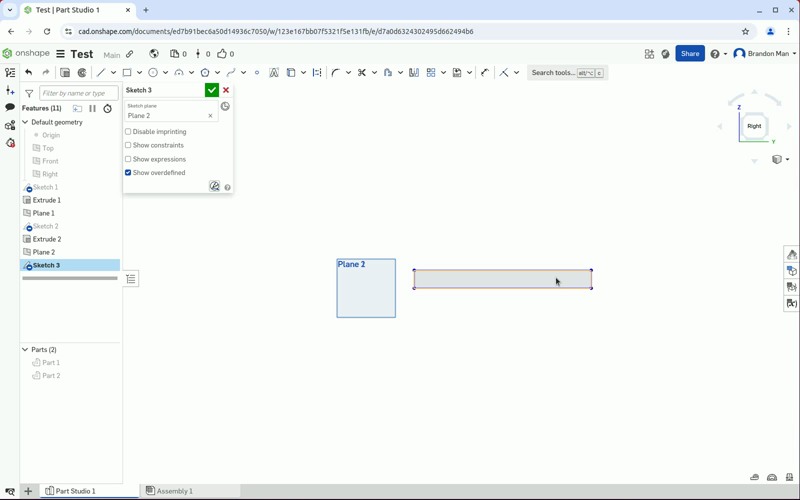
scroll(6)
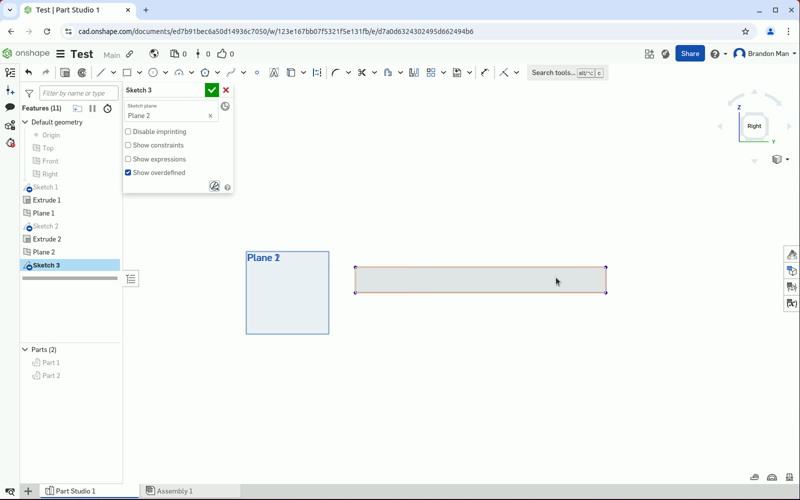
scroll(6)
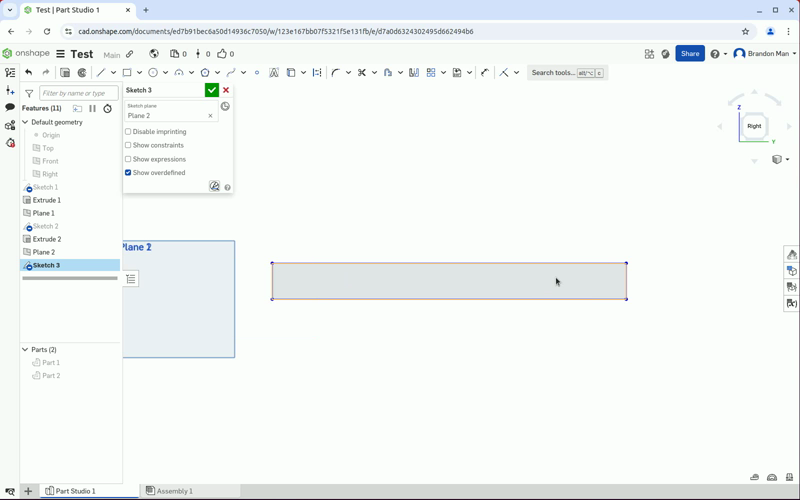
scroll(6)
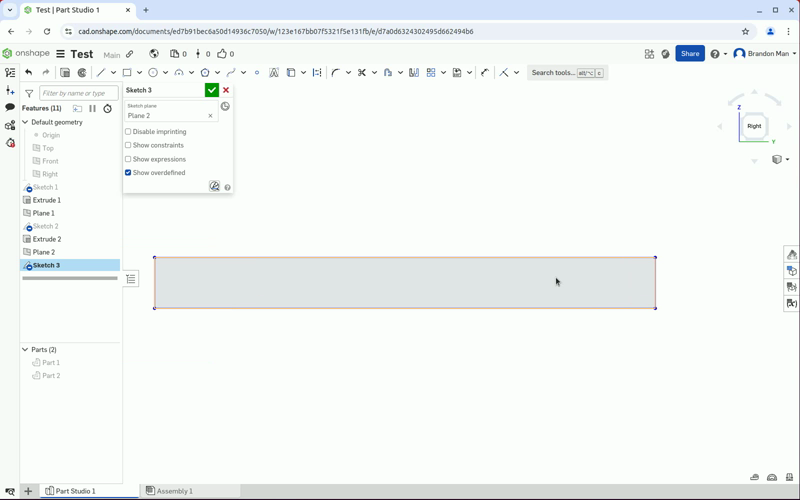
scroll(6)
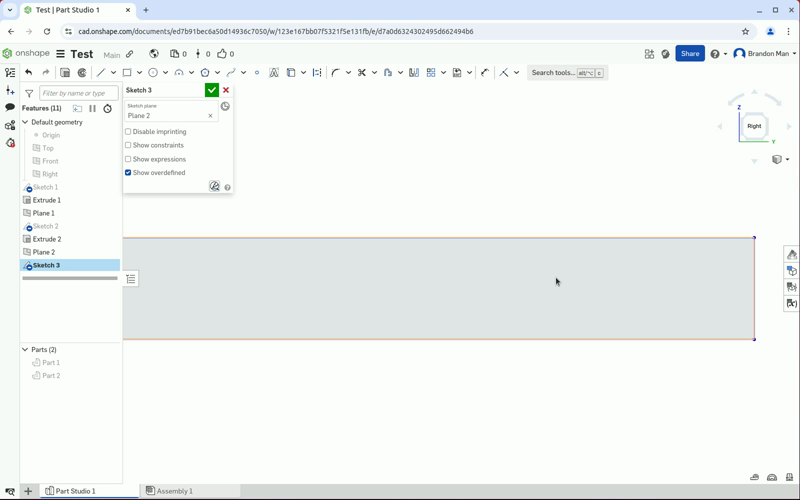
click(556, 277)
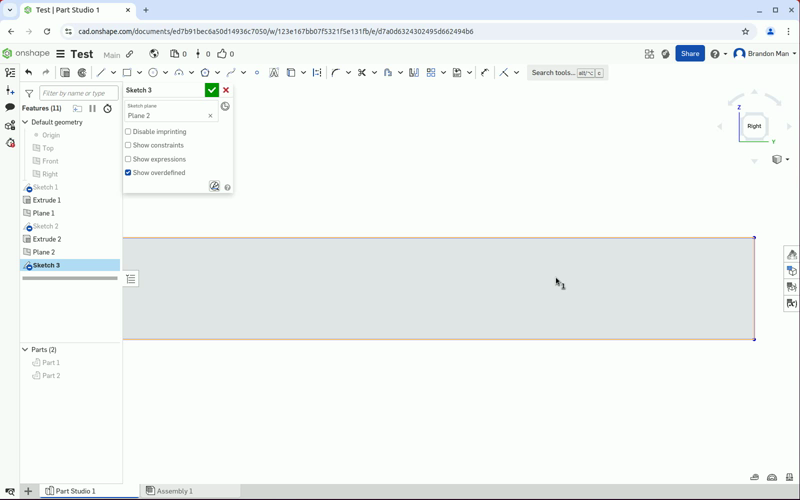
scroll(-6)
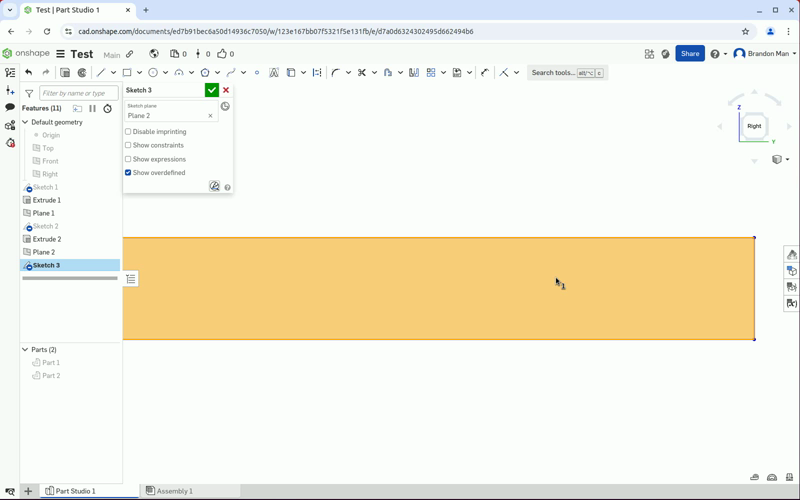
scroll(-6)
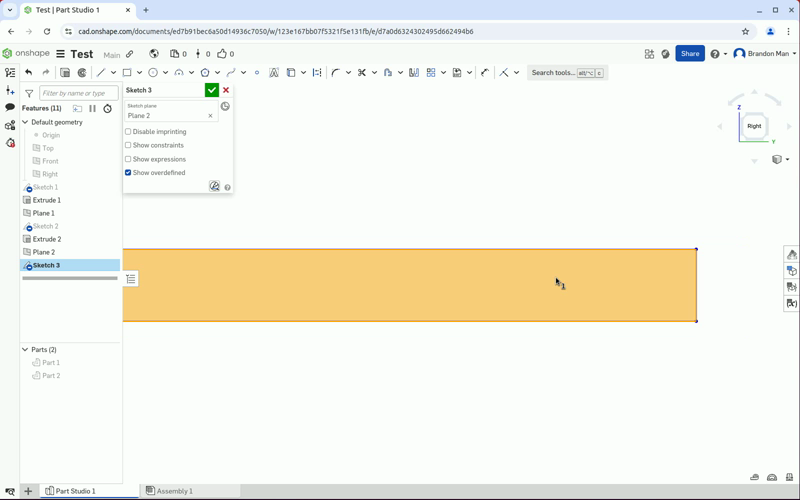
scroll(-6)
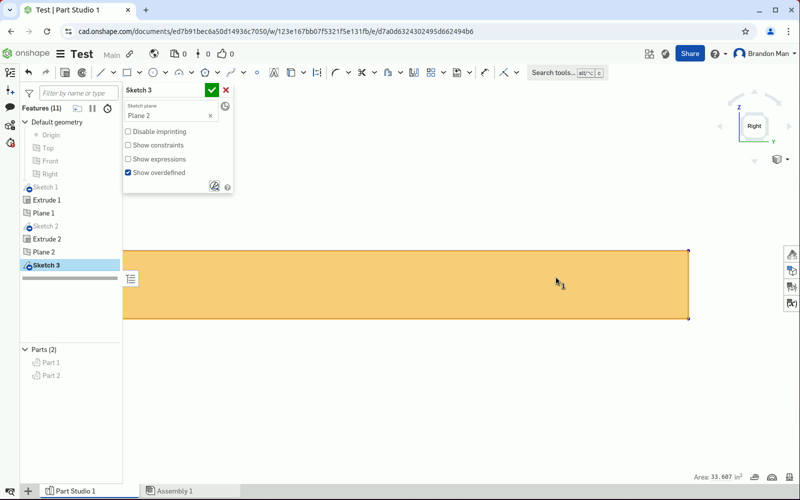
scroll(-6)
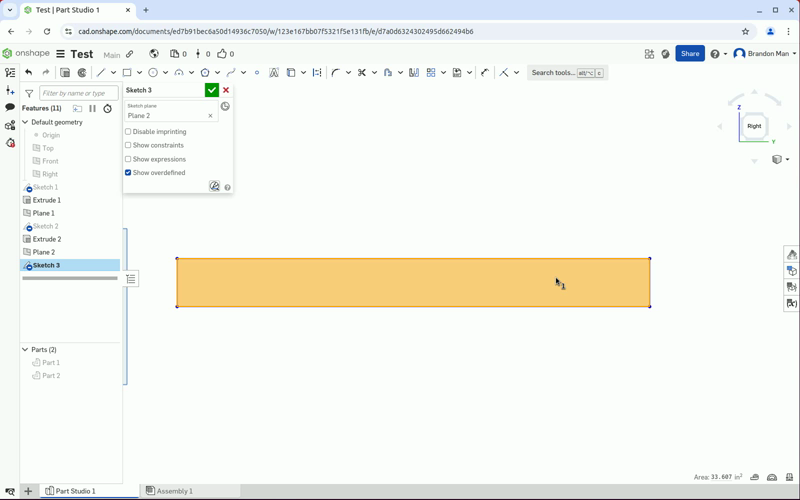
scroll(-6)
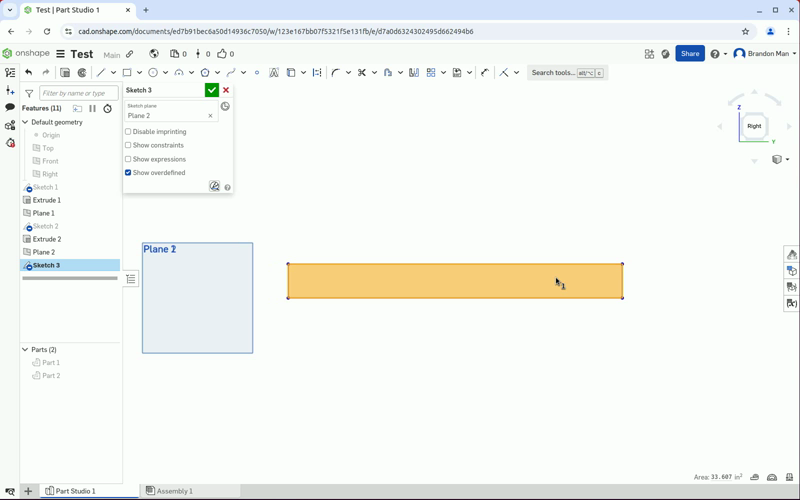
scroll(-6)
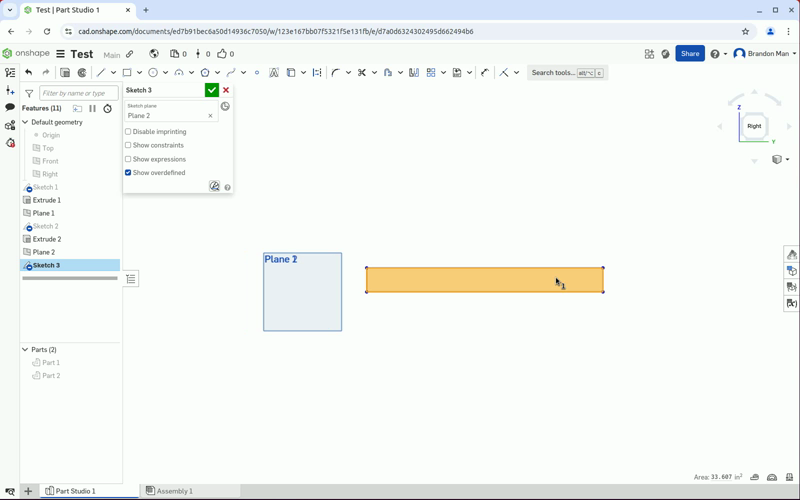
scroll(-6)
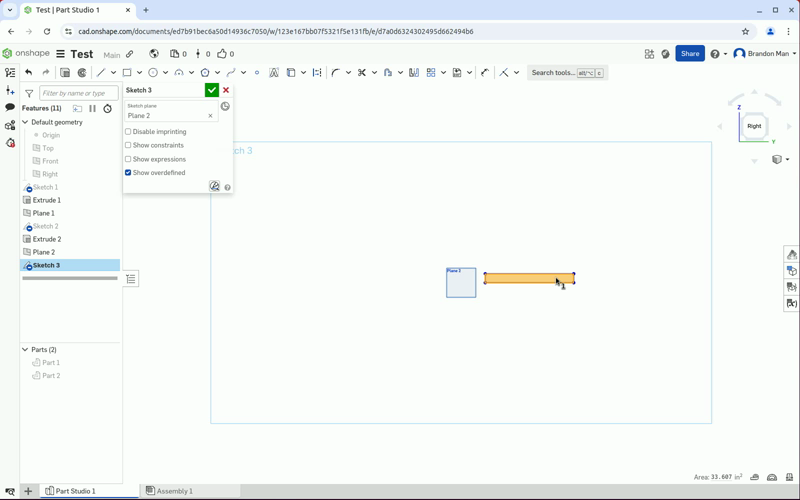
mouse_move(73, 352)
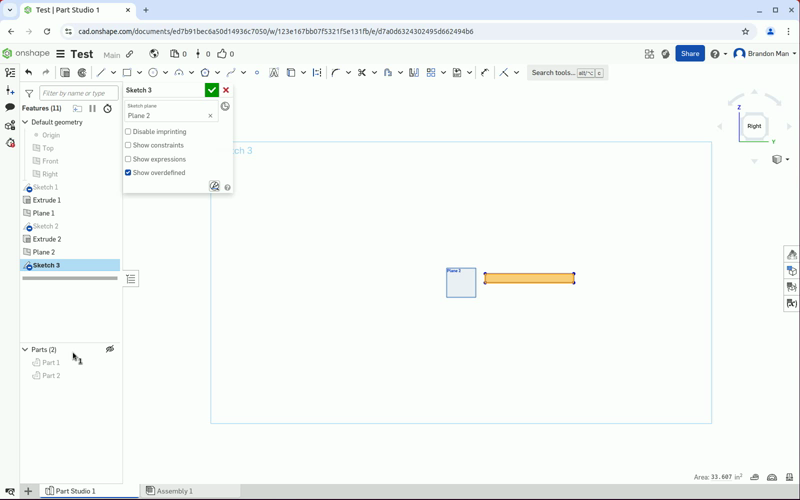
key(shift+y)
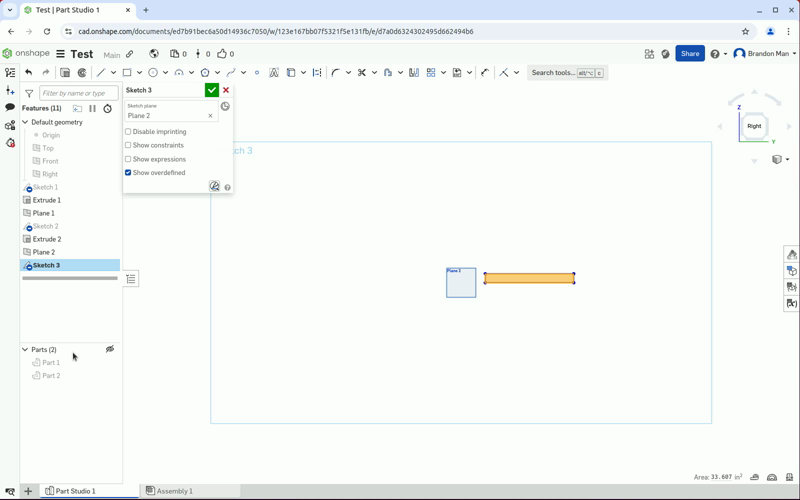
key(shift+e)
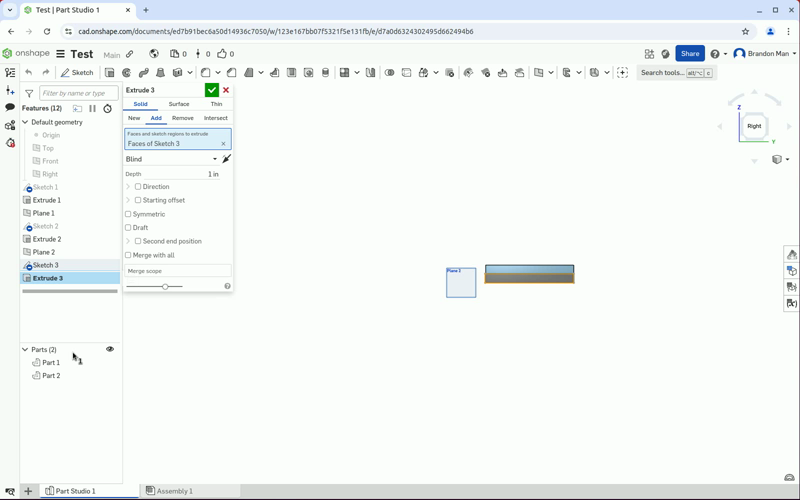
mouse_move(143, 106)
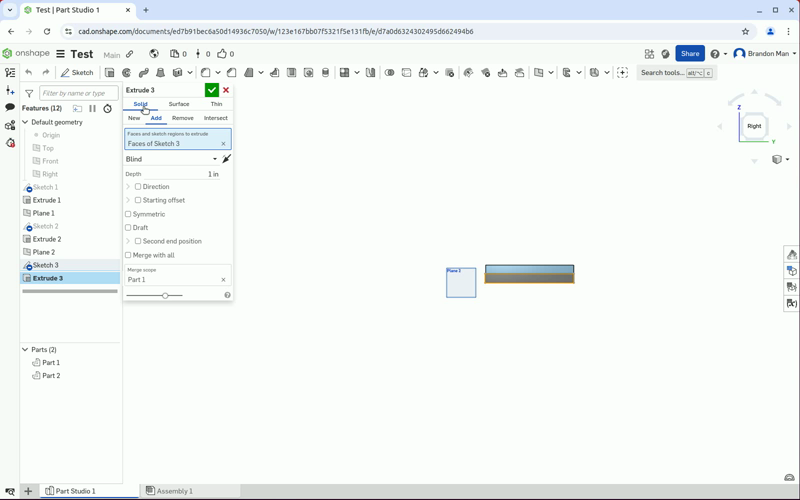
click(143, 106)
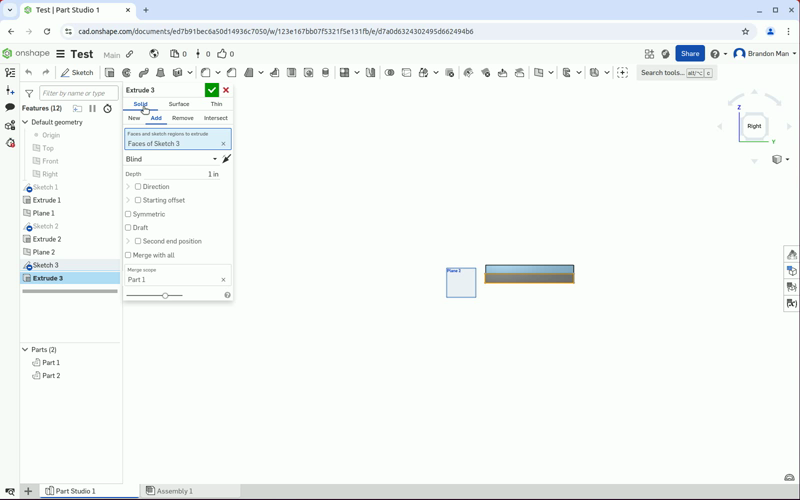
mouse_move(137, 120)
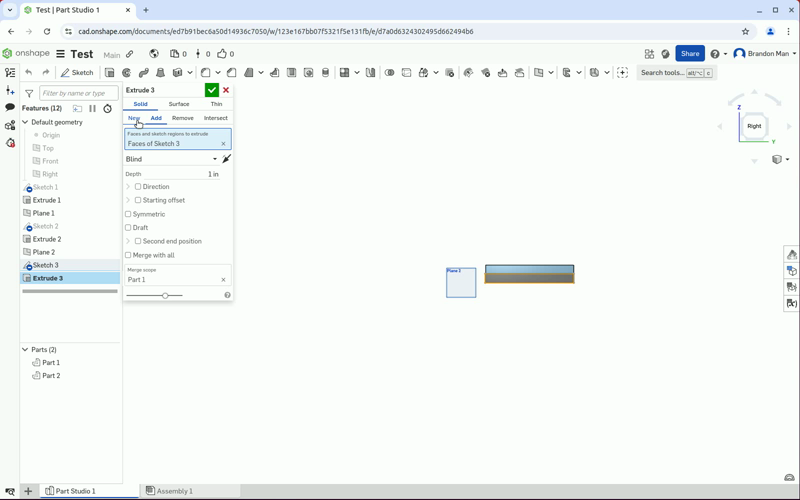
click(137, 120)
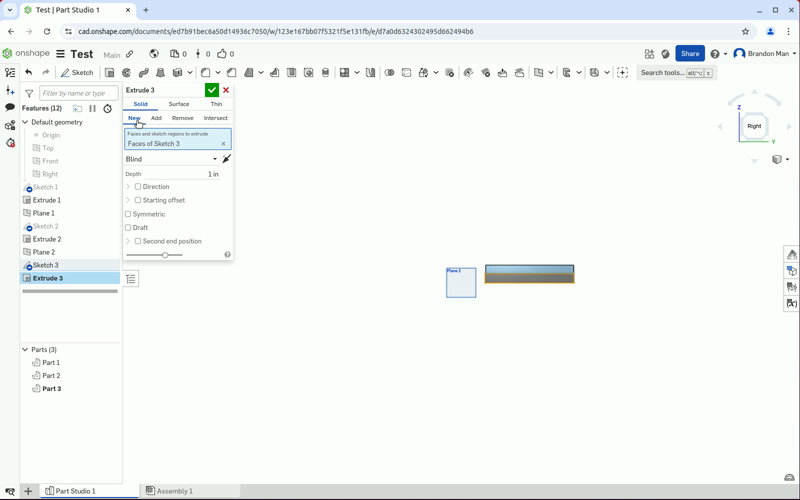
key(tab, 4)
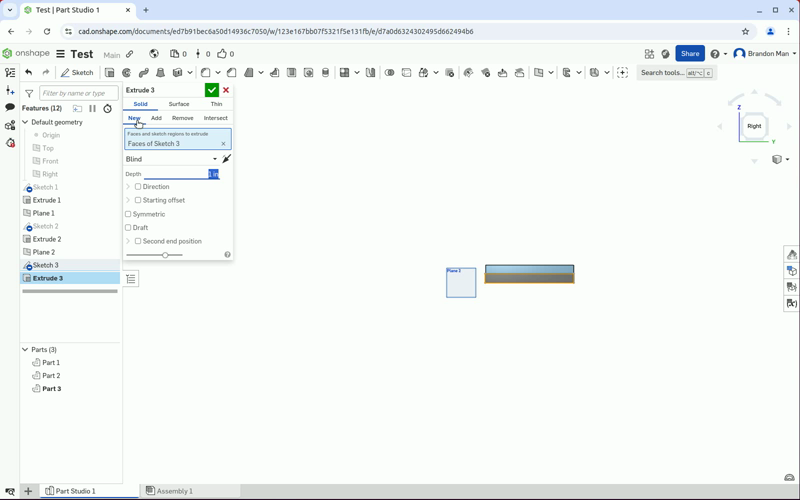
text(1.685)
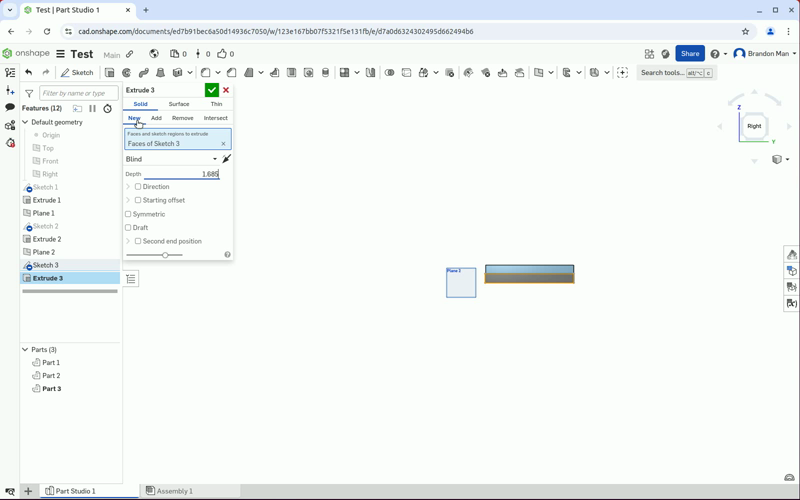
key(enter)
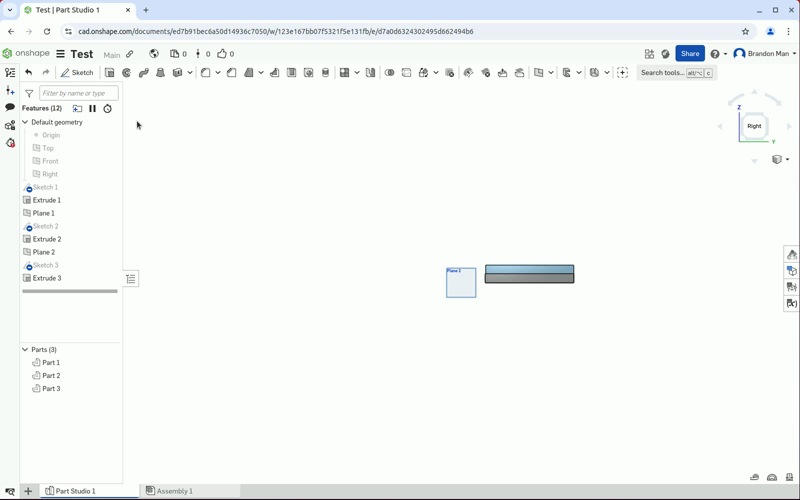
key(shift+h)
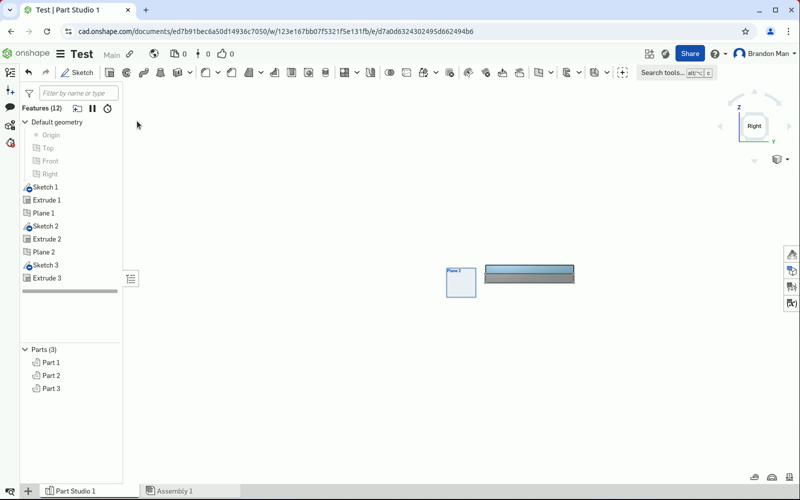
key(shift+h)
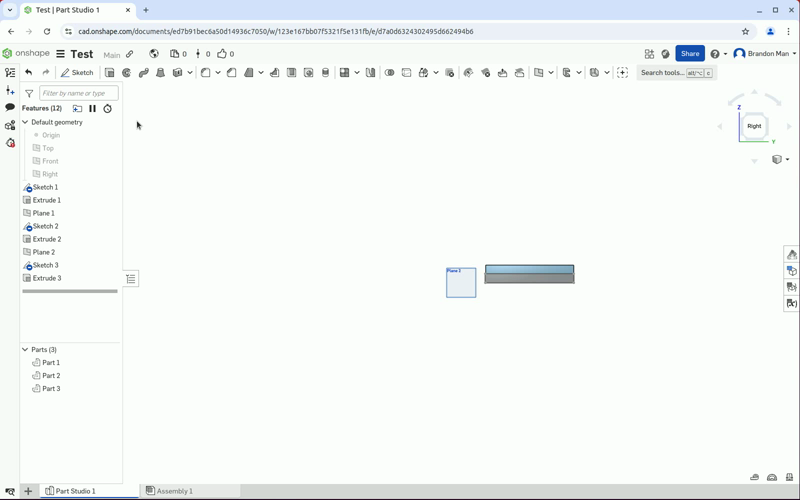
key(shift+7)
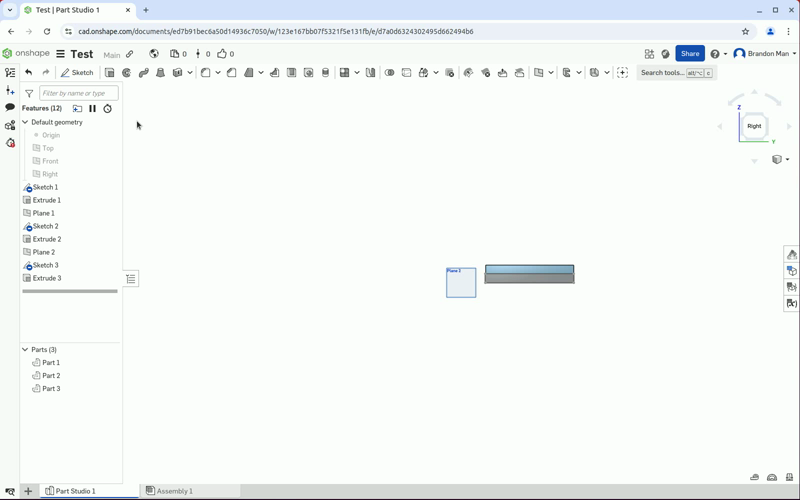
key(right, 2)
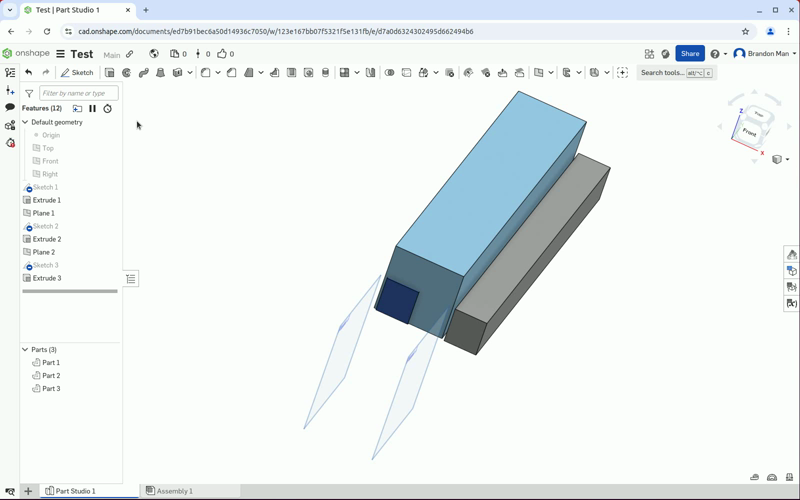
key(down, 2)
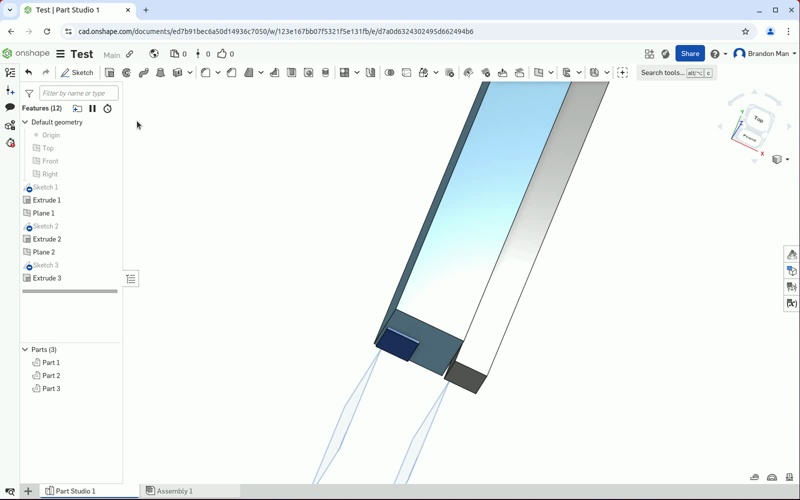
key(up, 2)
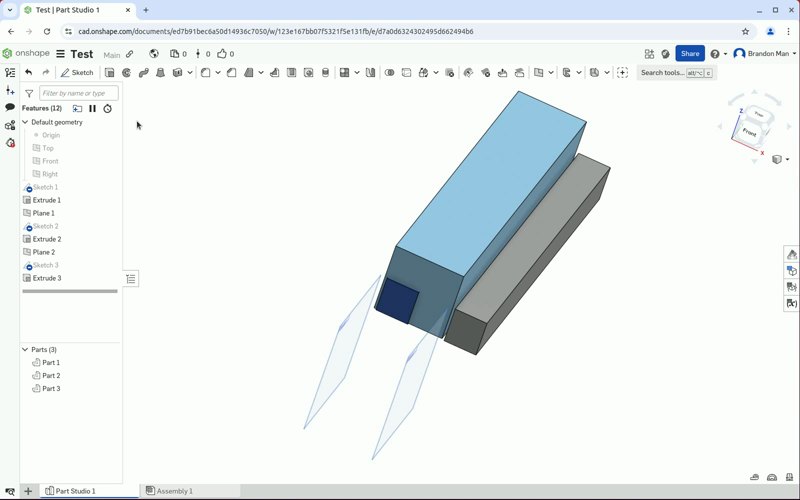
key(left, 2)
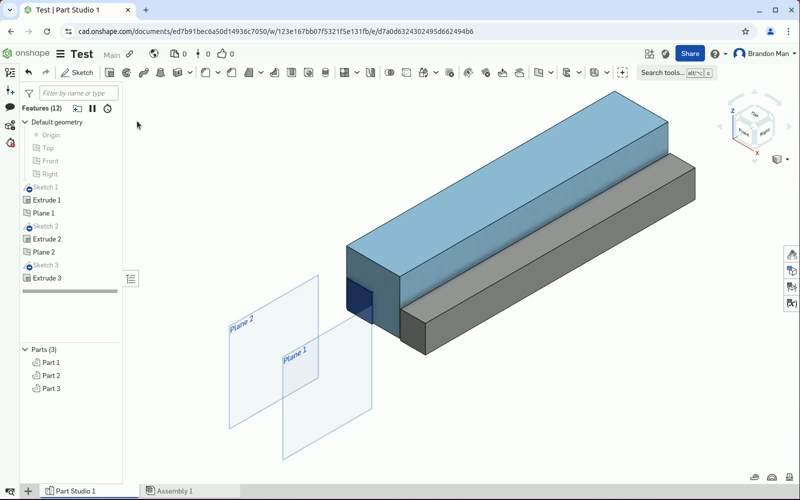
mouse_move(73, 189)
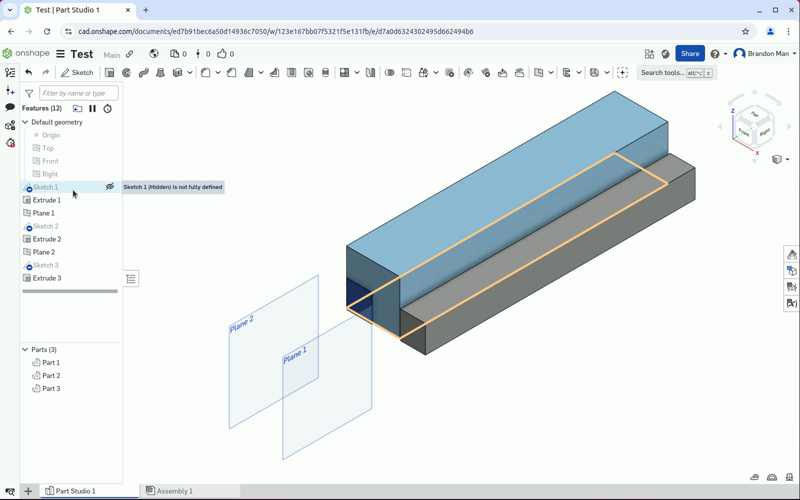
click(73, 189)